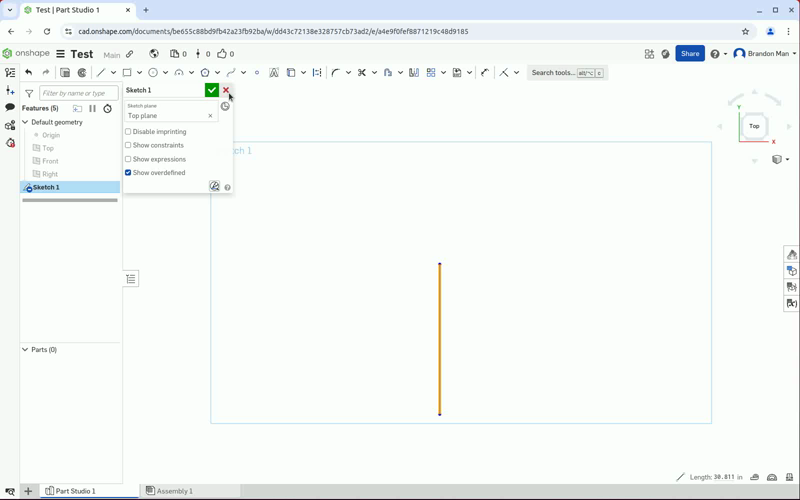
key(shift+h)
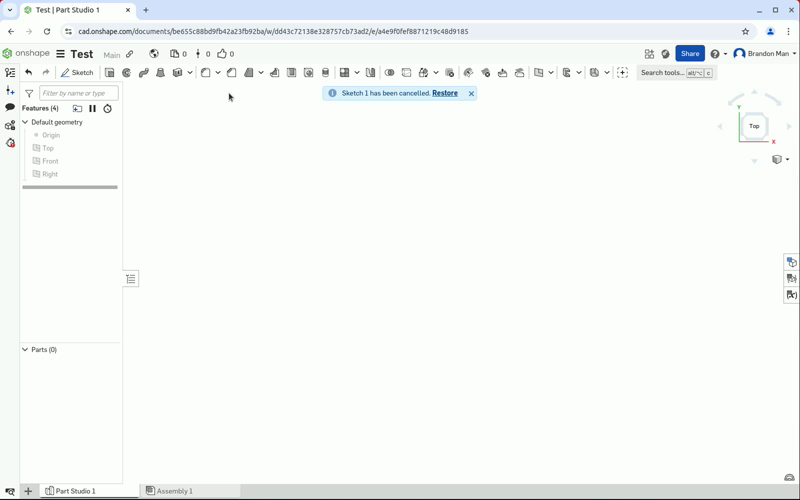
mouse_move(73, 352)
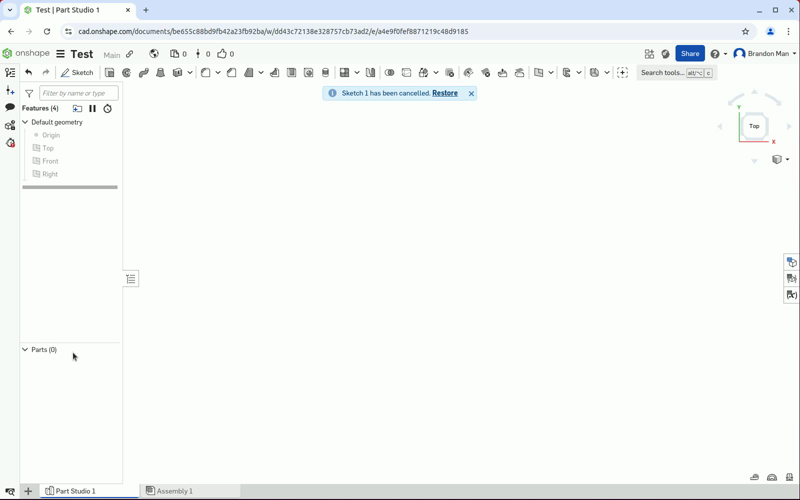
key(y)
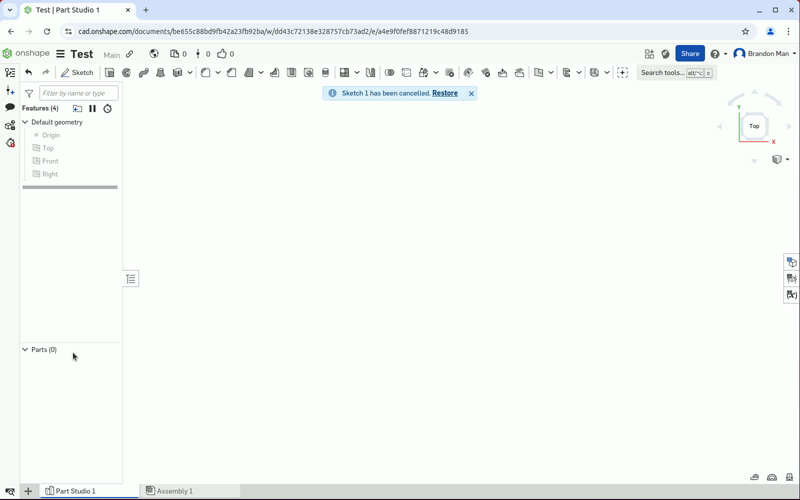
key(shift+p)
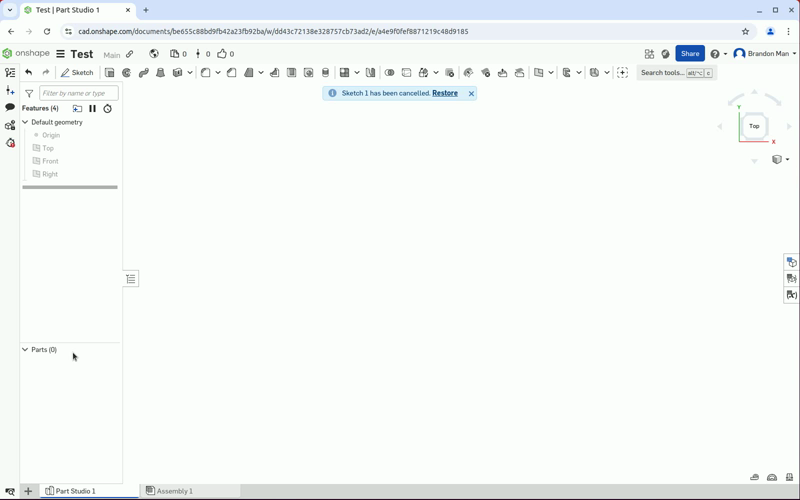
key(space)
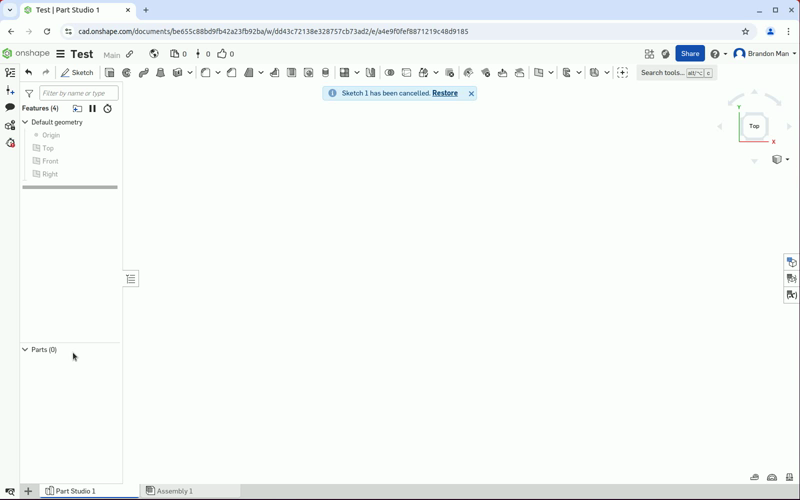
key_down(shift)
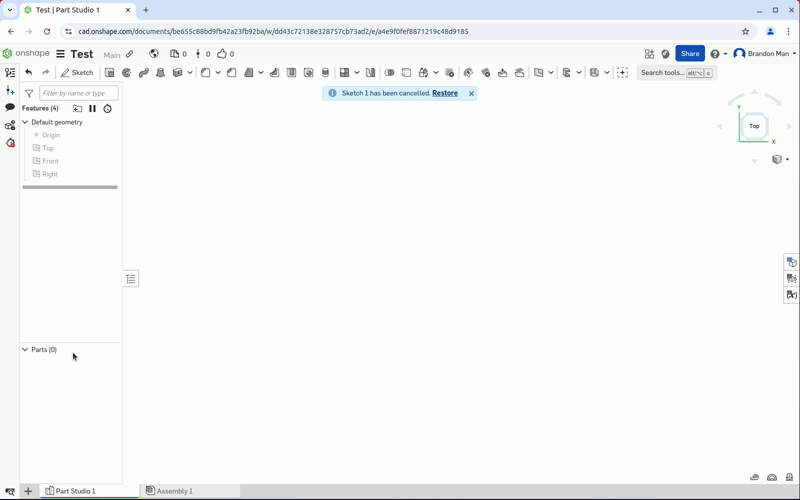
key(up)
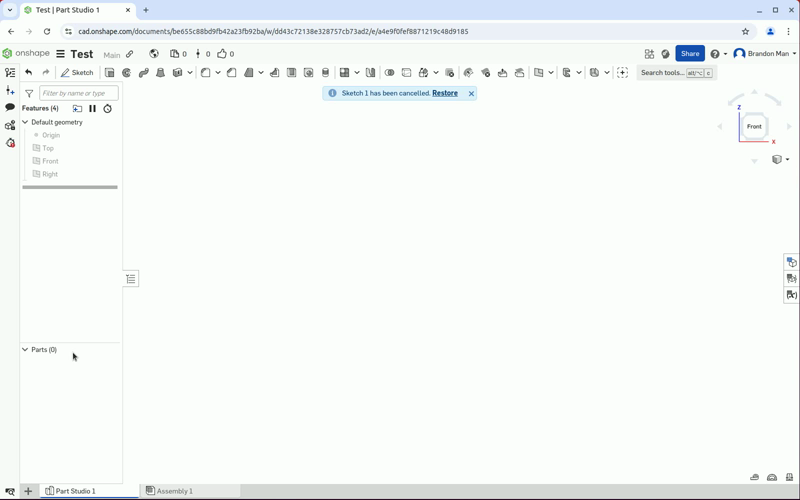
key_up(shift)
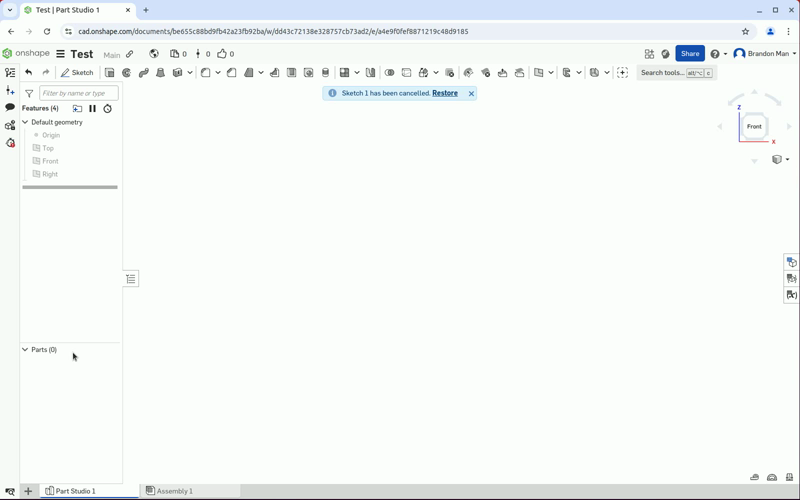
mouse_move(73, 352)
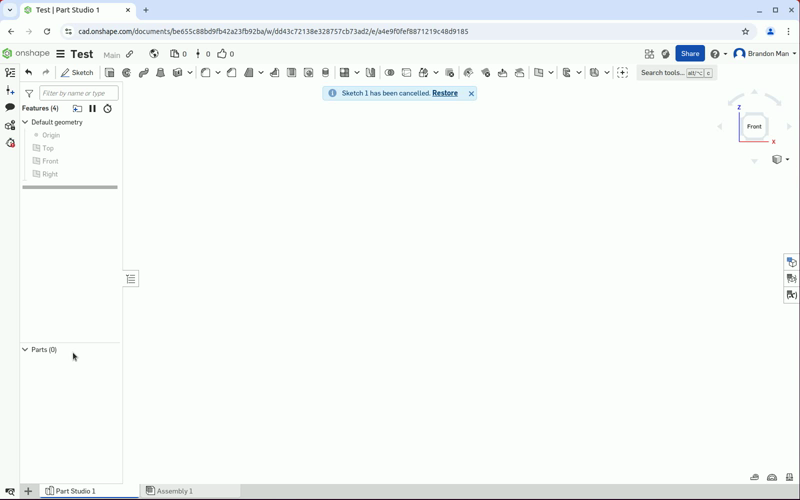
key(shift+y)
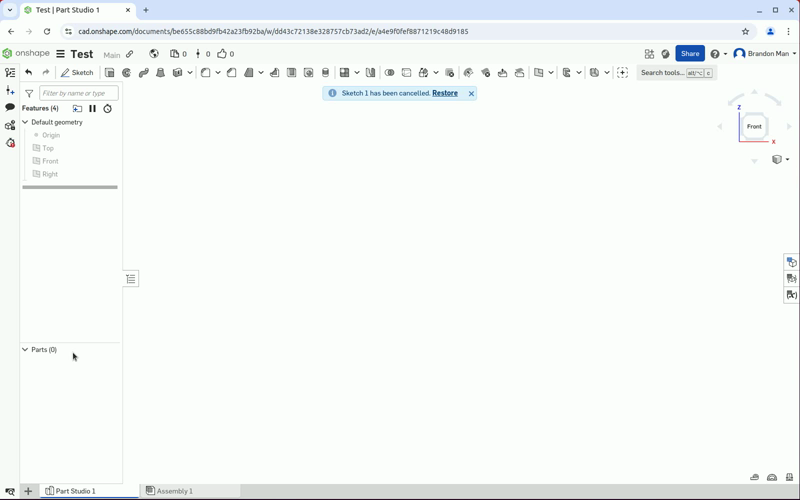
key(shift+s)
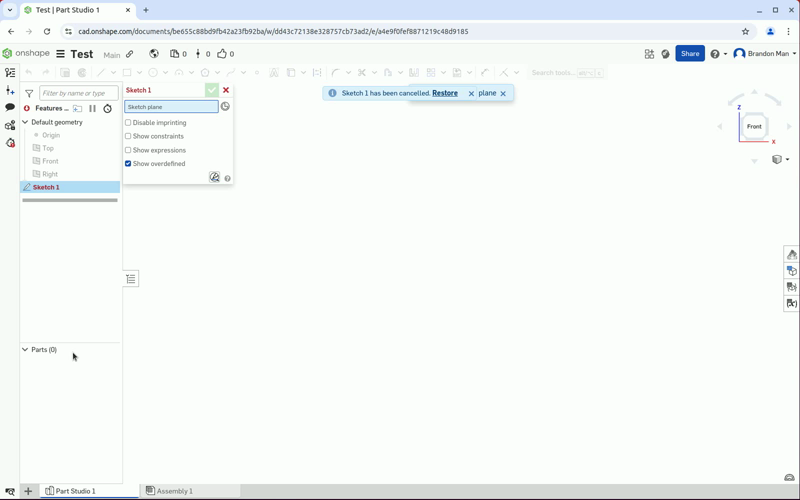
mouse_move(73, 163)
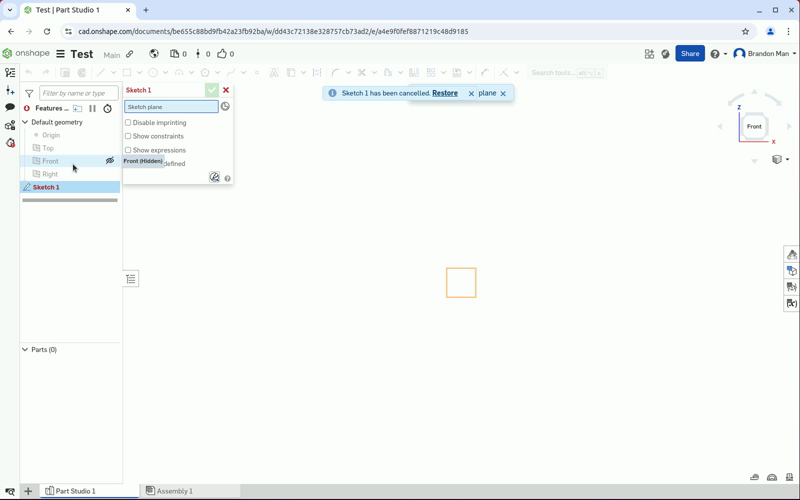
click(73, 163)
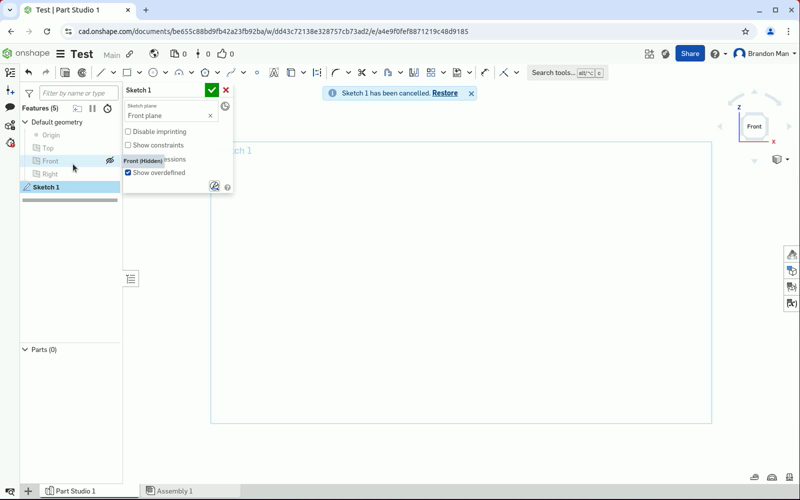
mouse_move(73, 352)
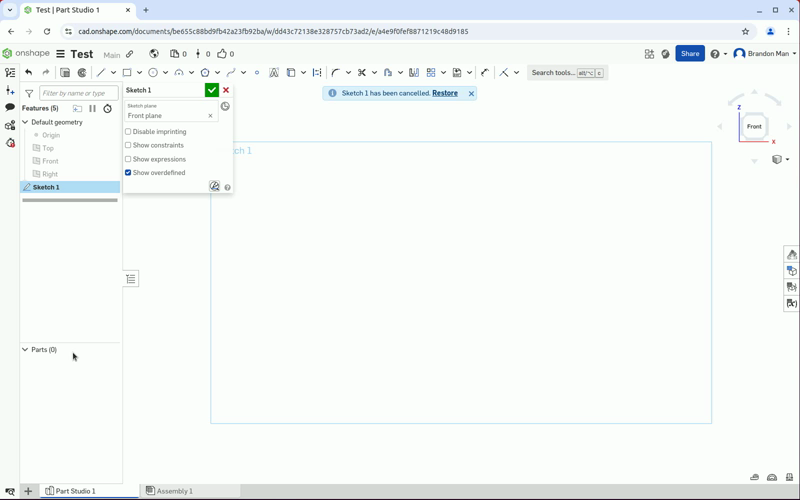
key(y)
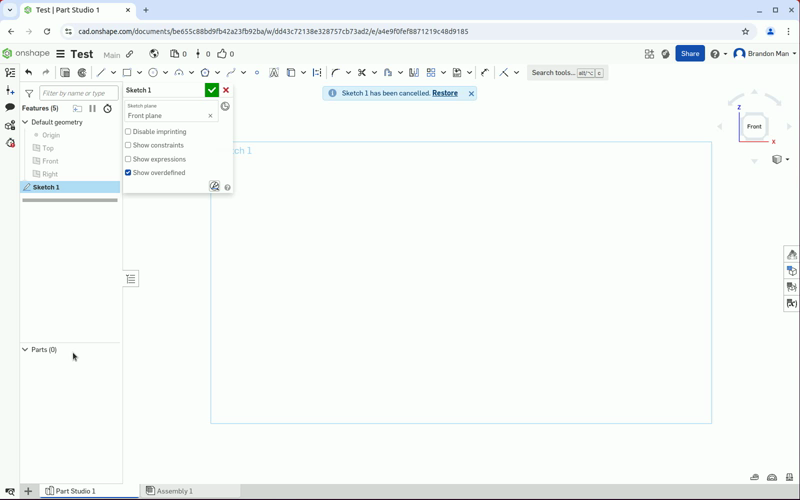
key(l)
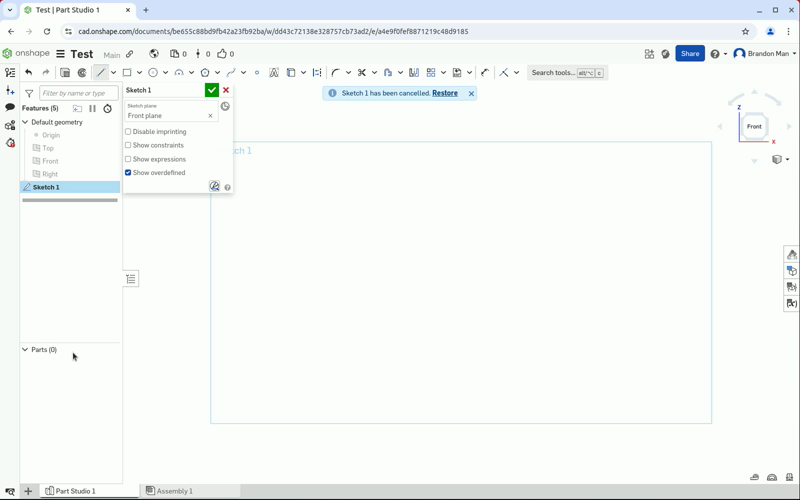
key_down(shift)
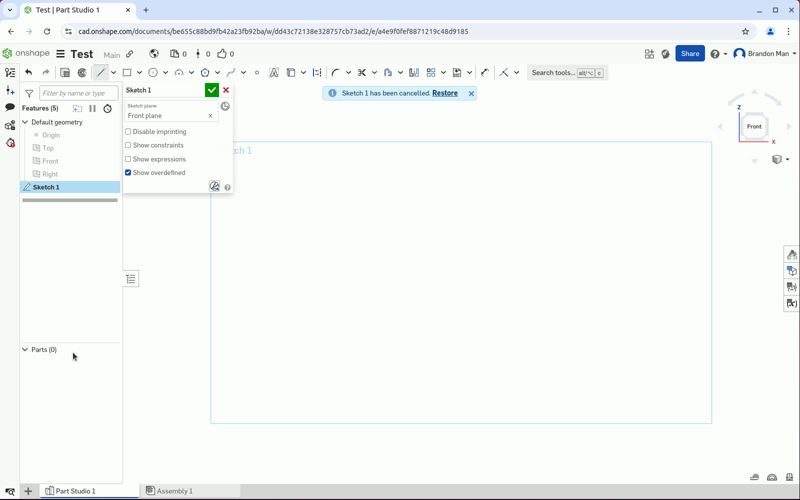
mouse_move(348, 282)
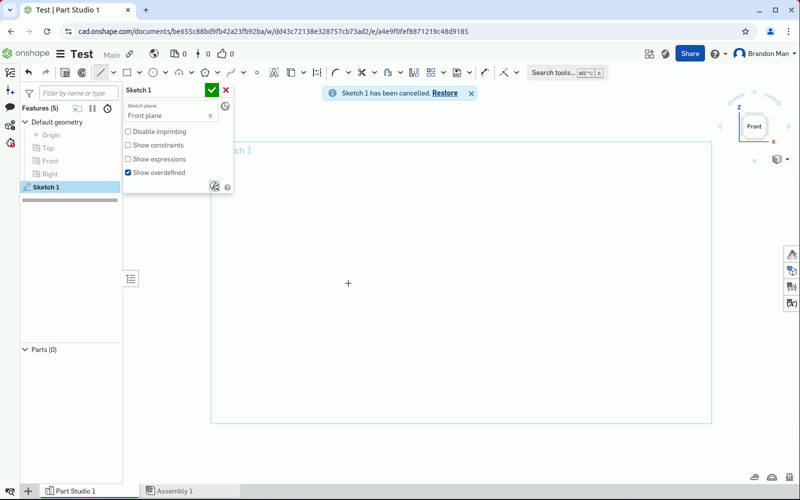
click(348, 282)
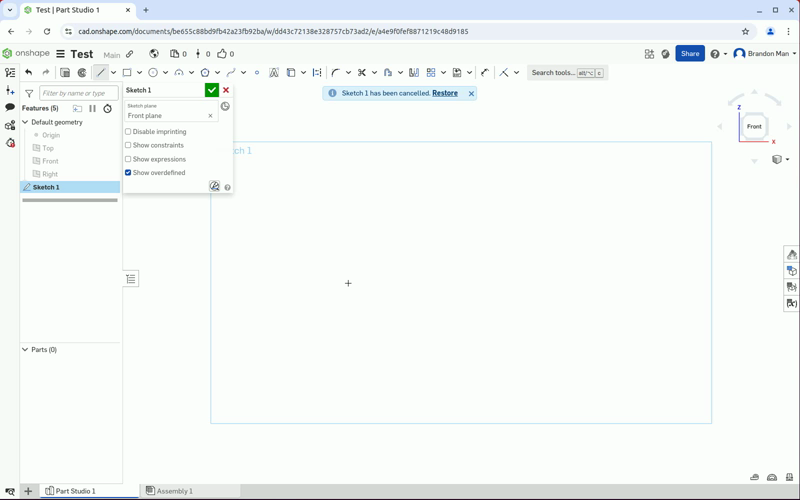
key_up(shift)
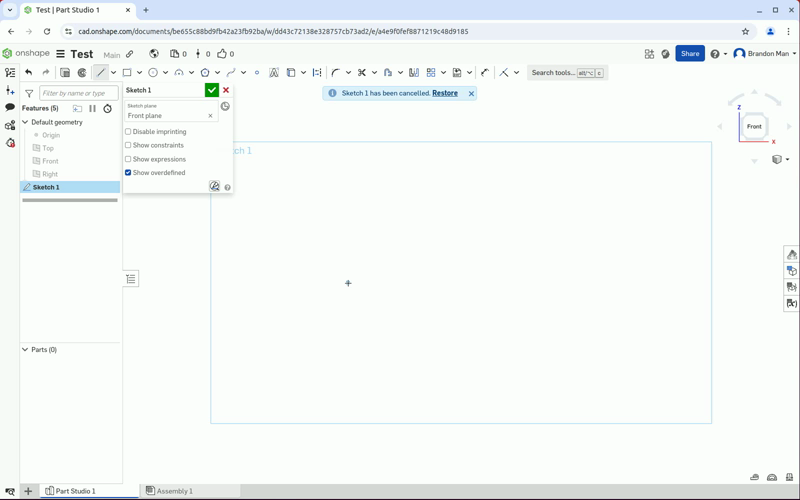
key_down(shift)
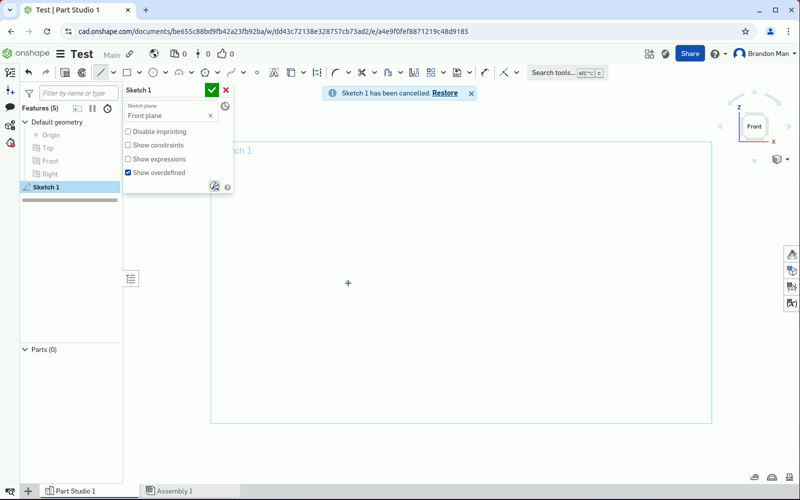
mouse_move(460, 282)
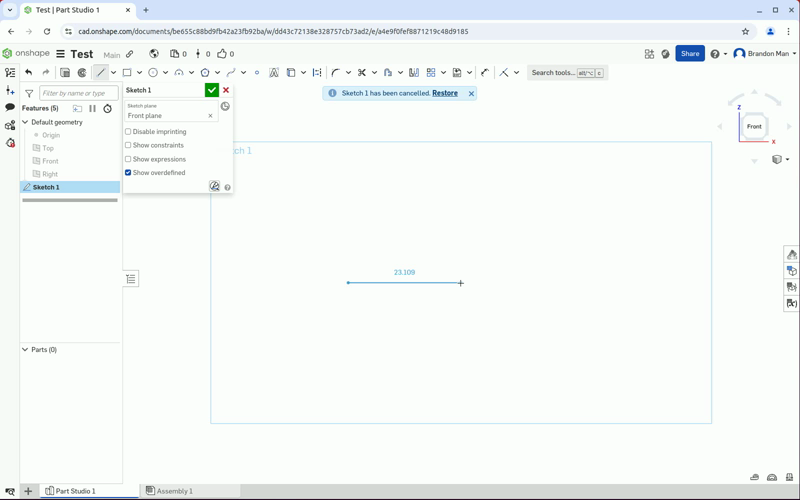
click(460, 282)
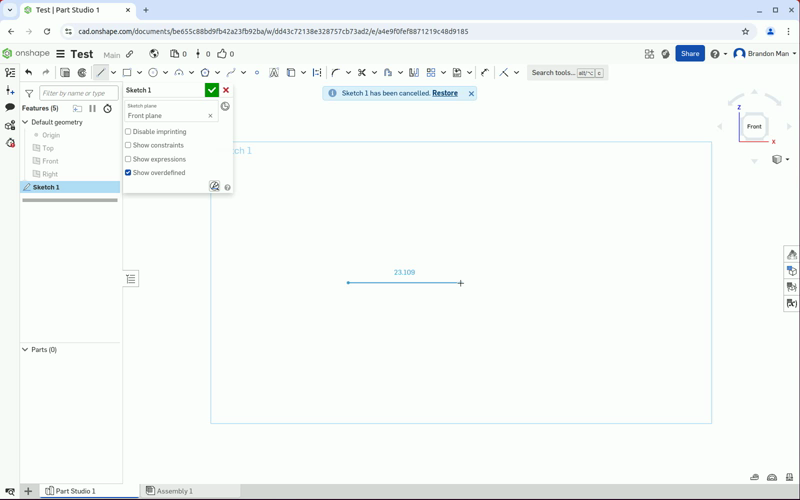
key_up(shift)
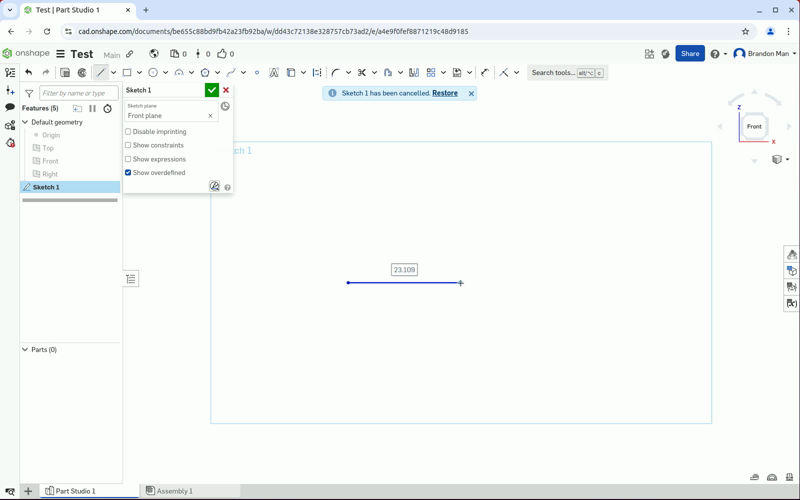
key_down(shift)
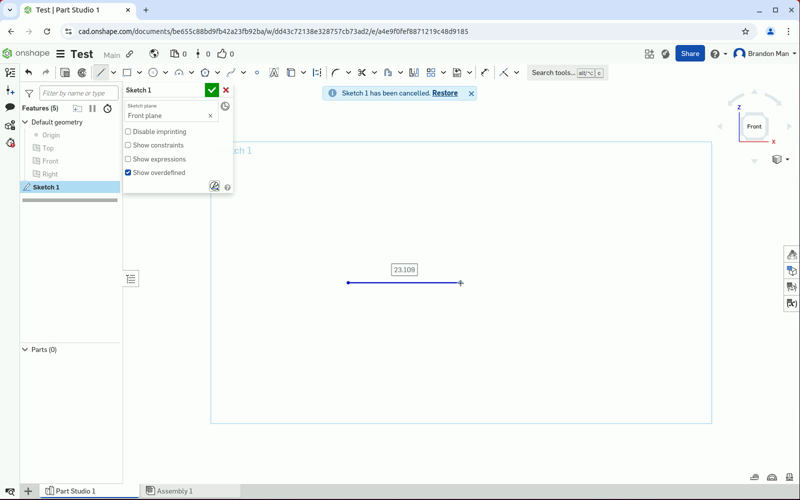
mouse_move(460, 177)
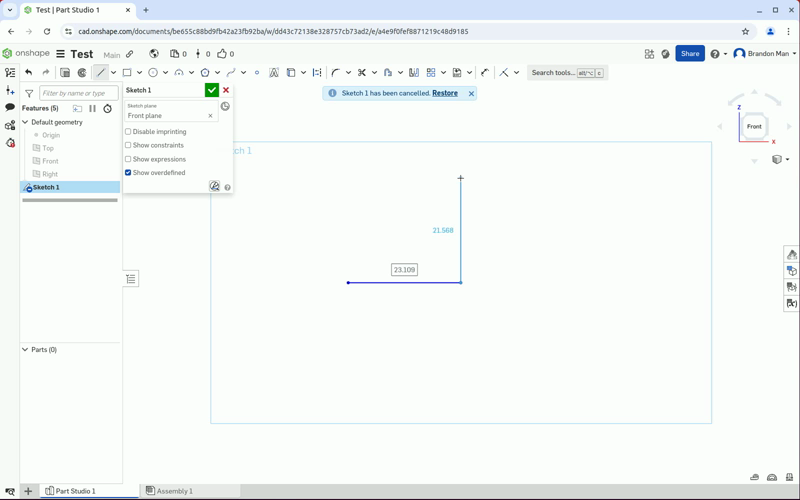
click(460, 177)
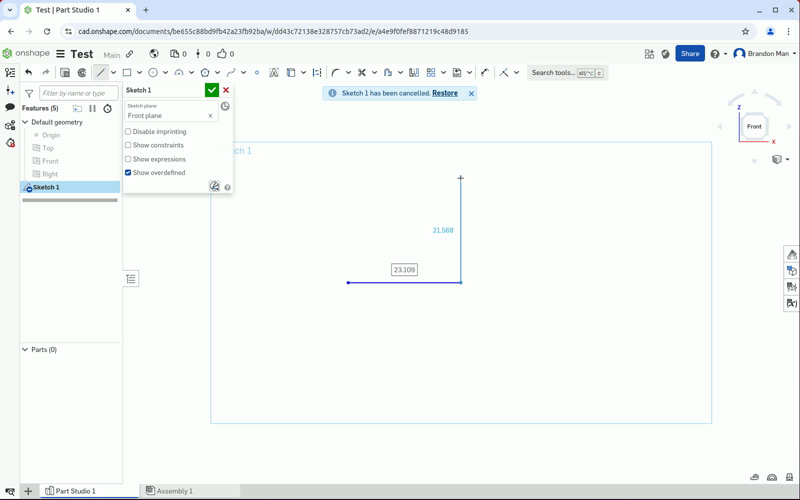
key_up(shift)
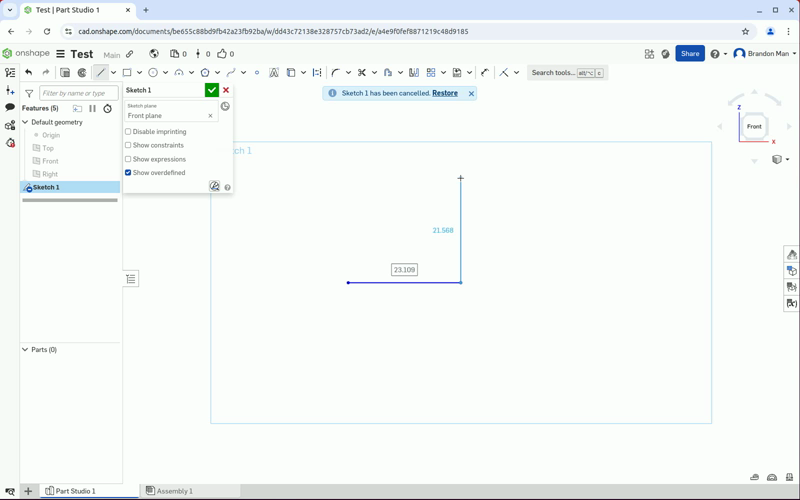
key_down(shift)
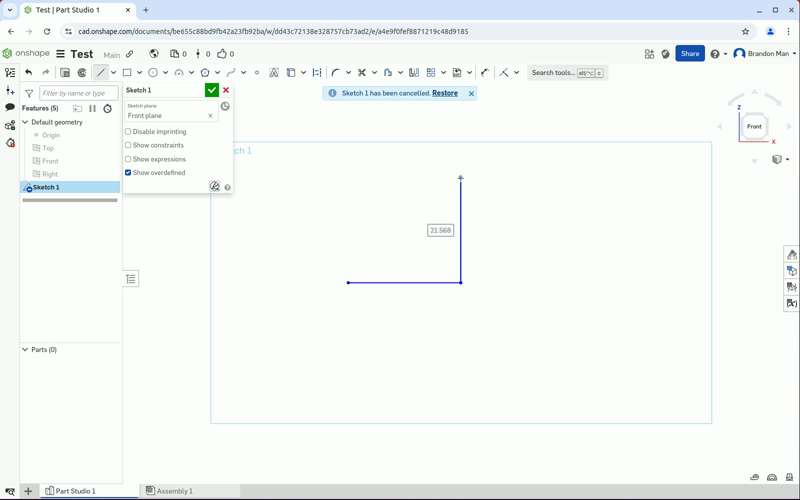
mouse_move(348, 177)
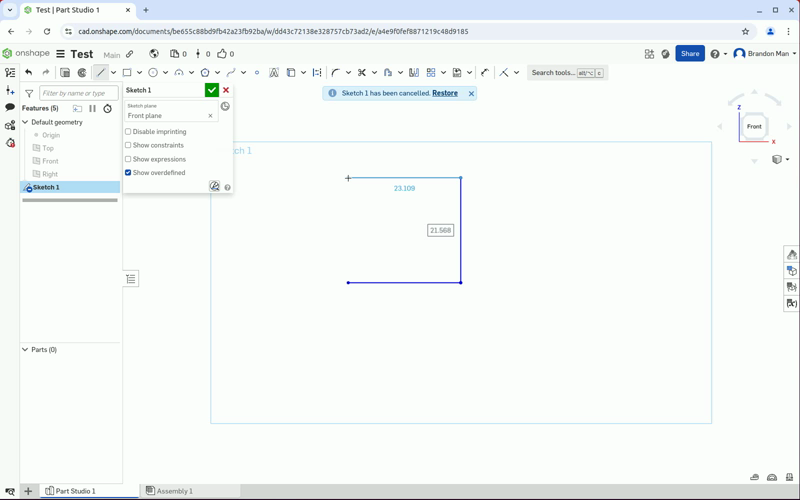
click(348, 177)
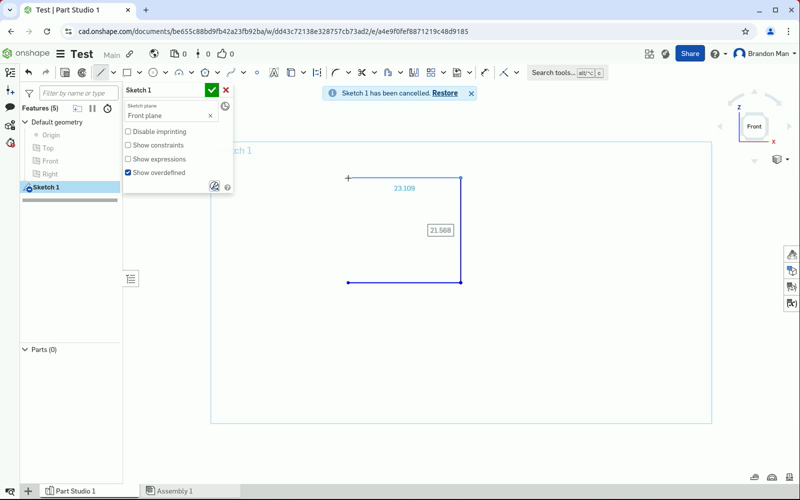
key_up(shift)
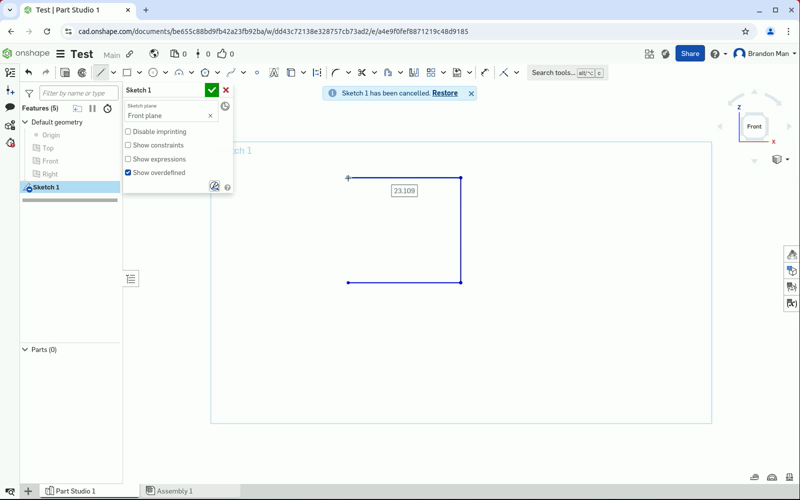
key_down(shift)
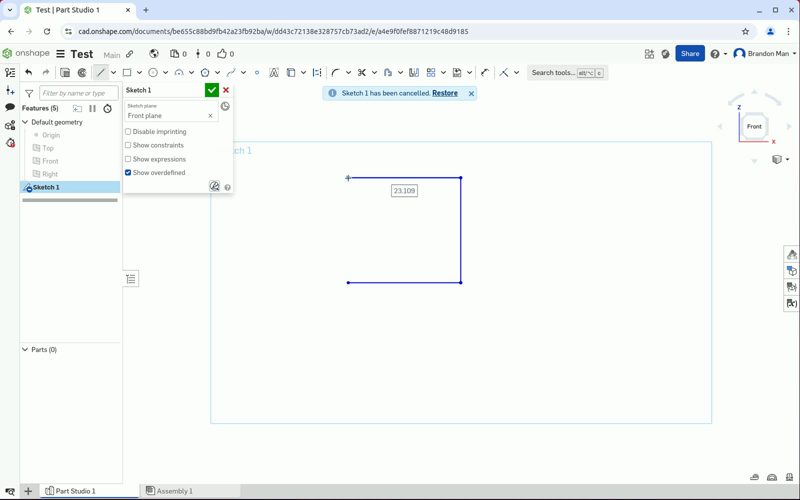
mouse_move(348, 282)
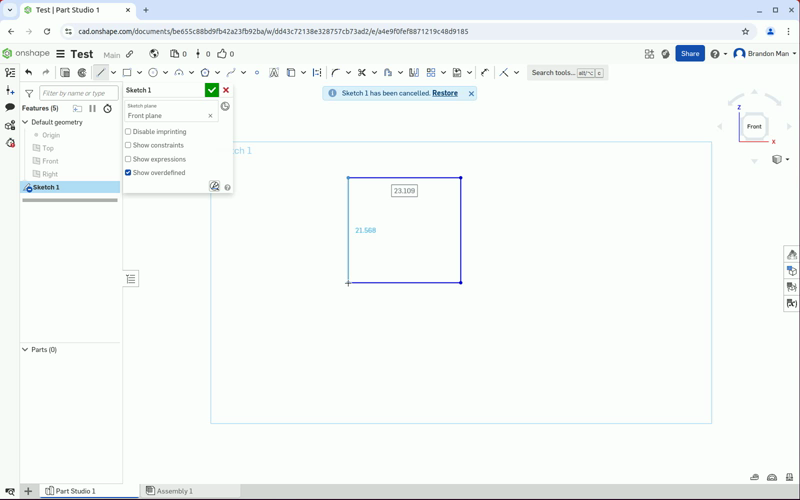
key_up(shift)
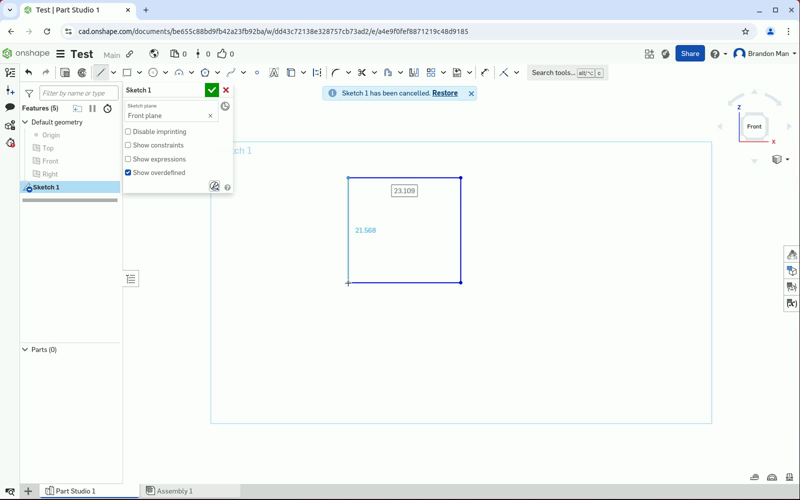
click(348, 282)
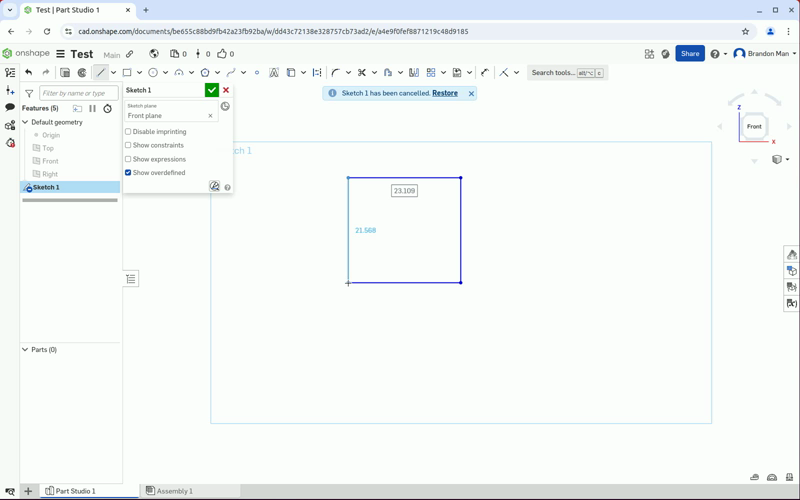
key(esc)
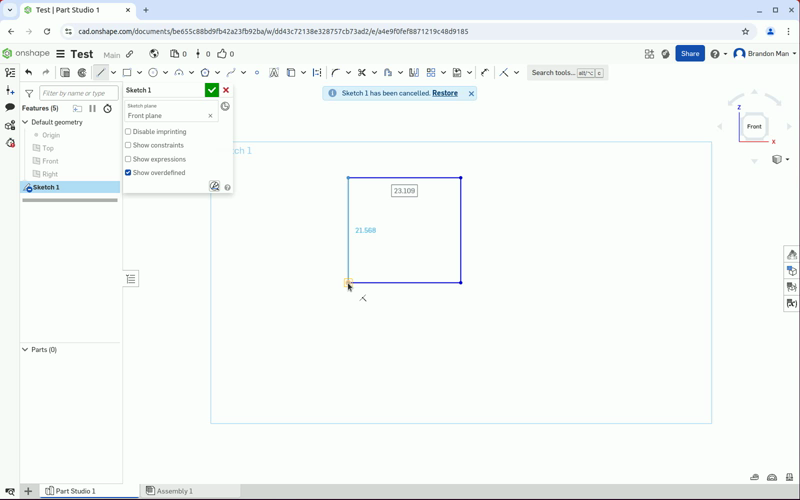
mouse_move(374, 264)
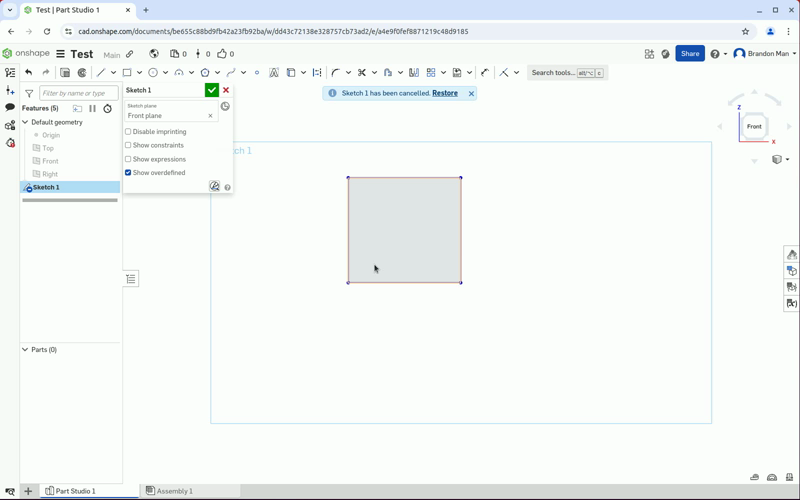
click(374, 264)
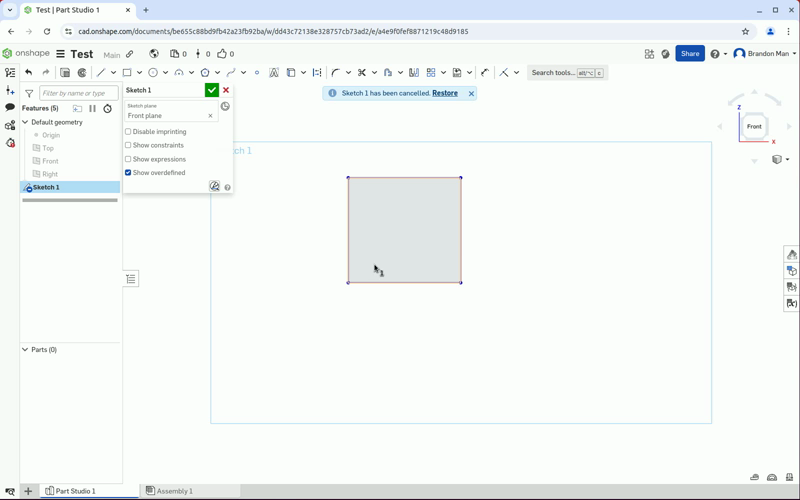
mouse_move(73, 352)
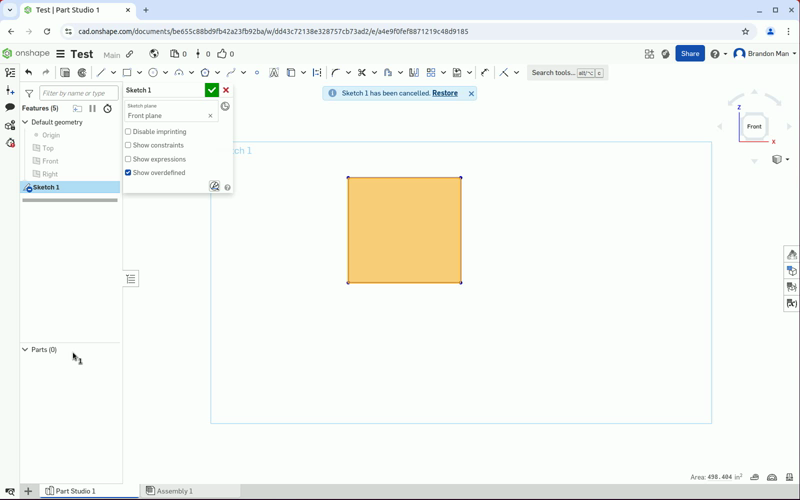
key(shift+y)
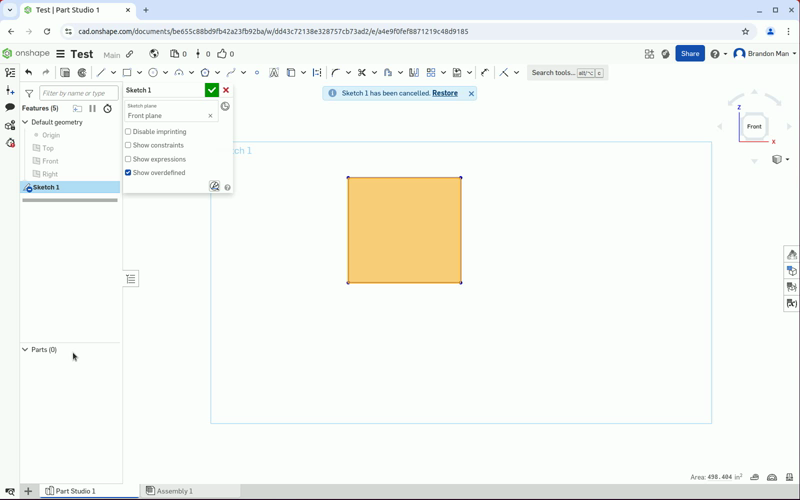
key(shift+e)
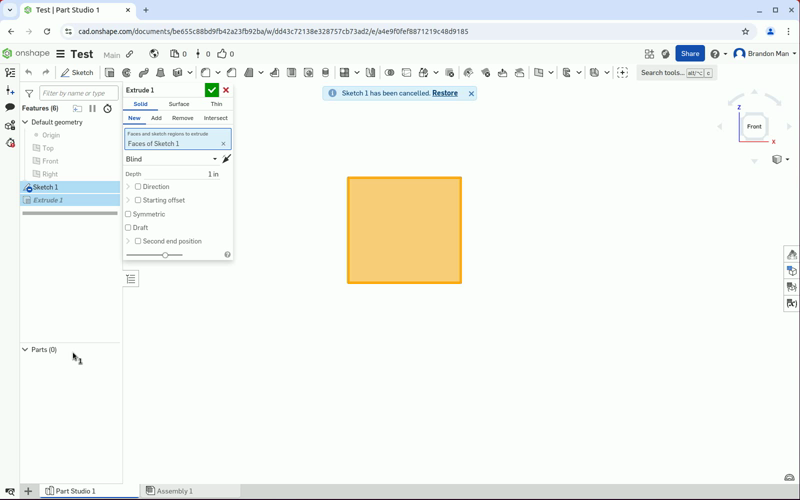
mouse_move(143, 106)
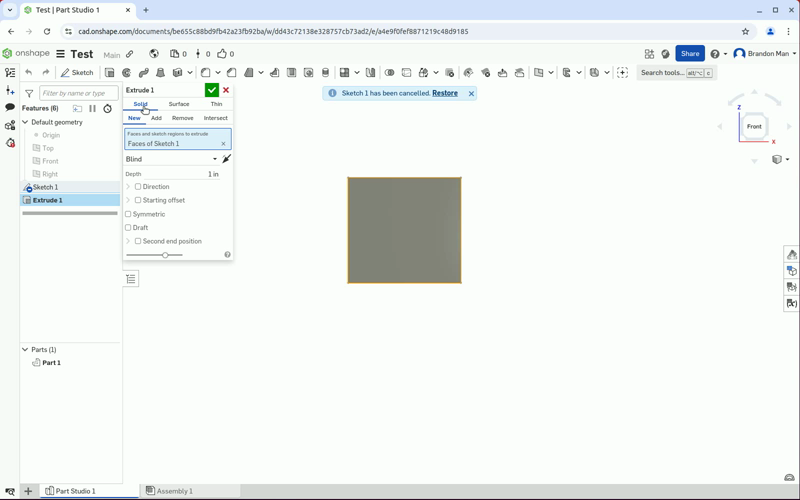
click(143, 106)
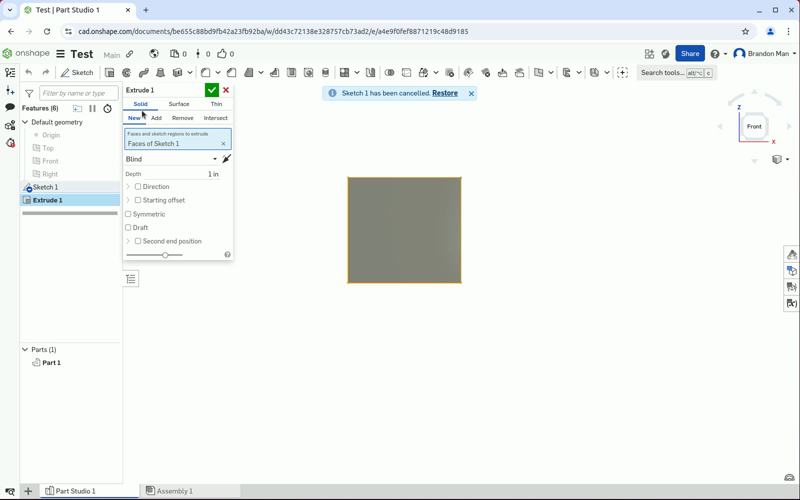
mouse_move(137, 120)
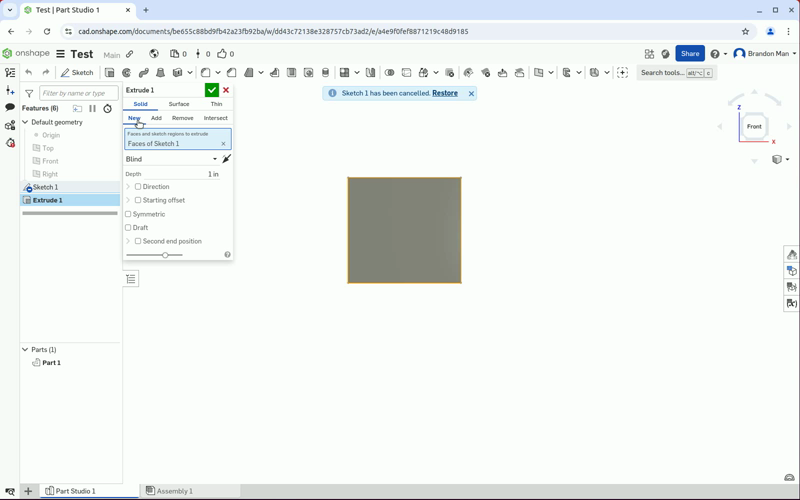
click(137, 120)
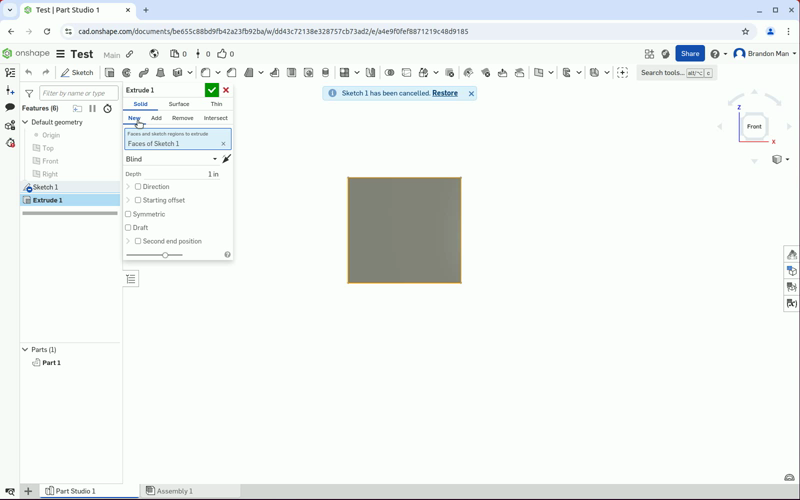
key(tab, 4)
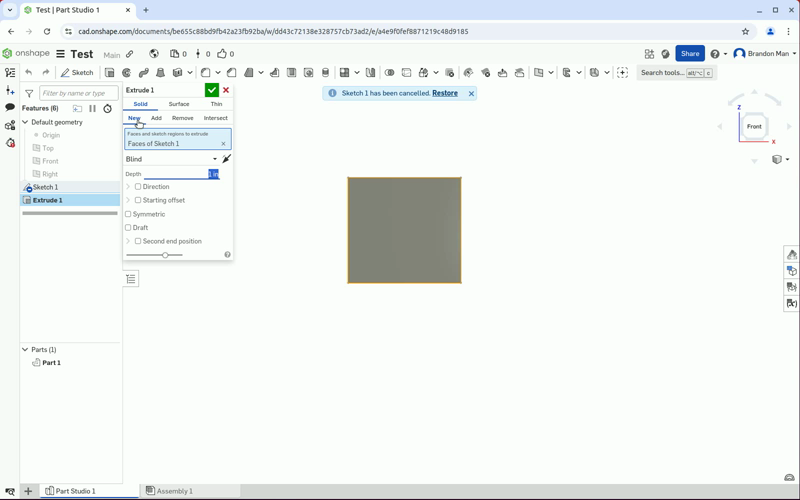
text(1.204)
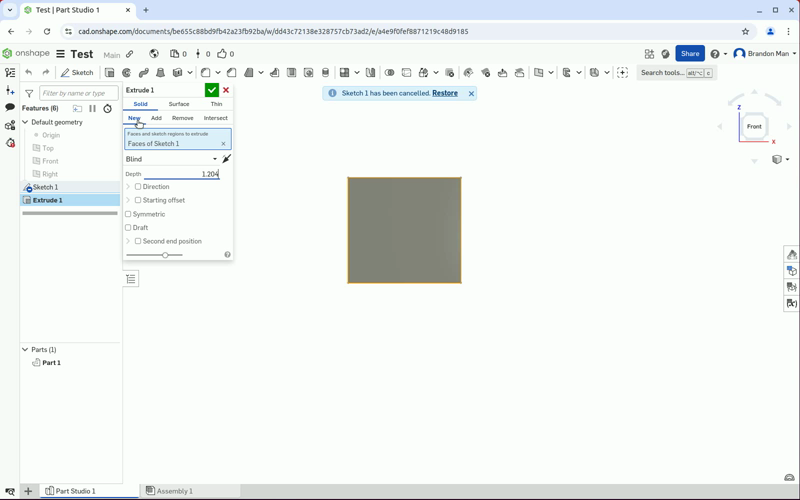
key(enter)
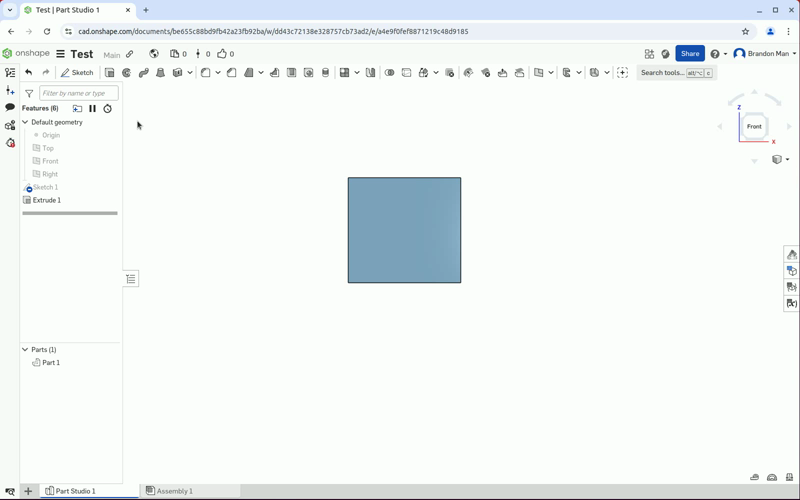
key(shift+h)
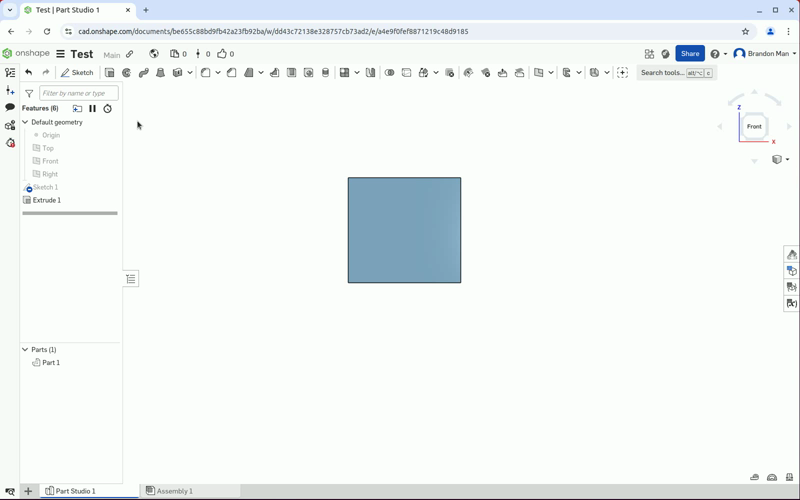
key(shift+h)
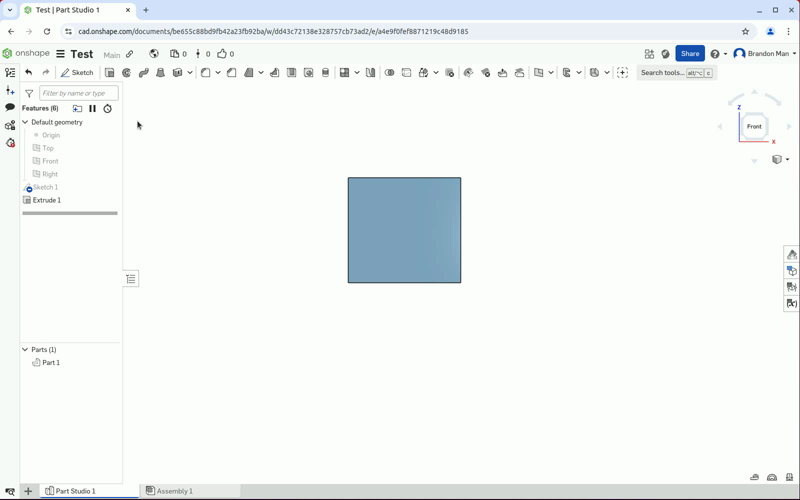
mouse_move(73, 189)
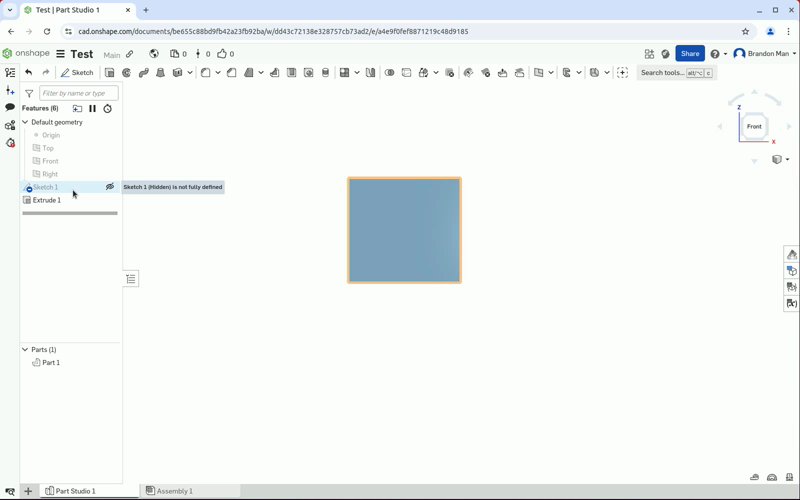
click(73, 189)
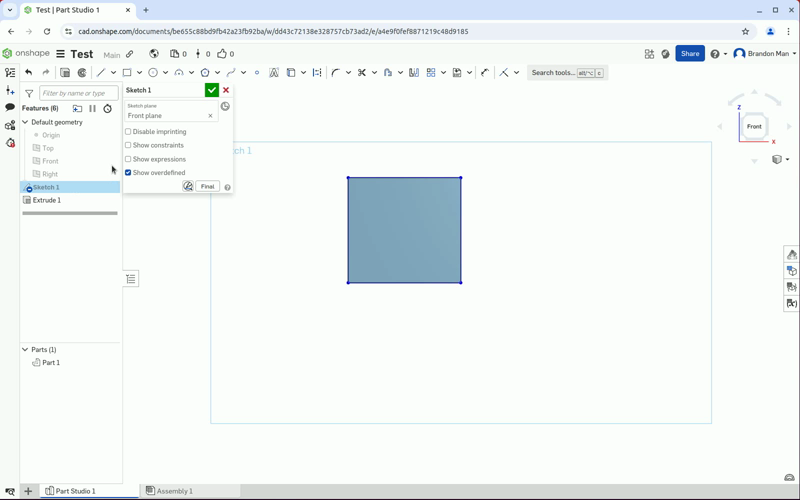
mouse_move(229, 92)
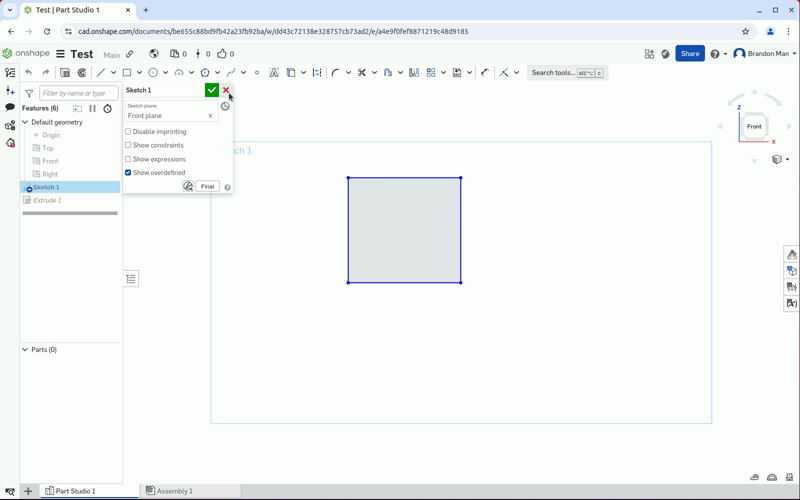
click(229, 92)
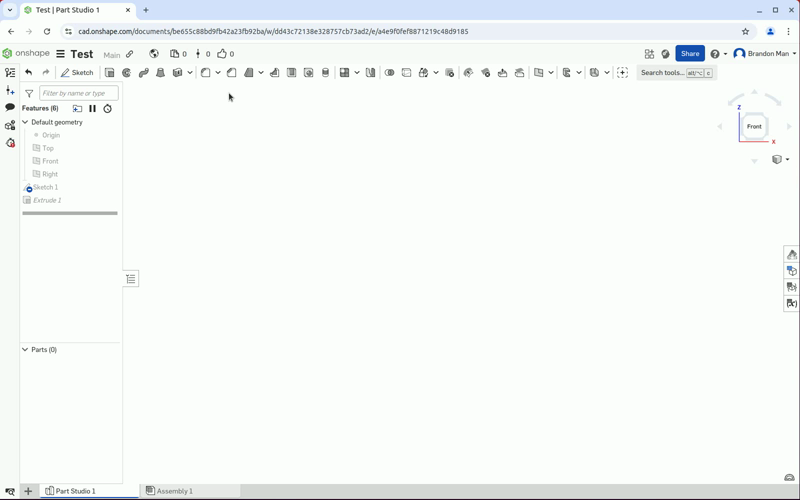
mouse_move(541, 75)
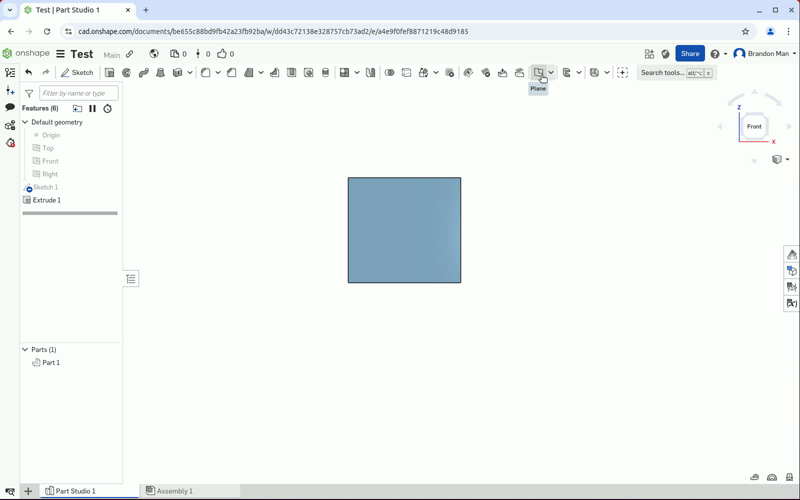
click(541, 75)
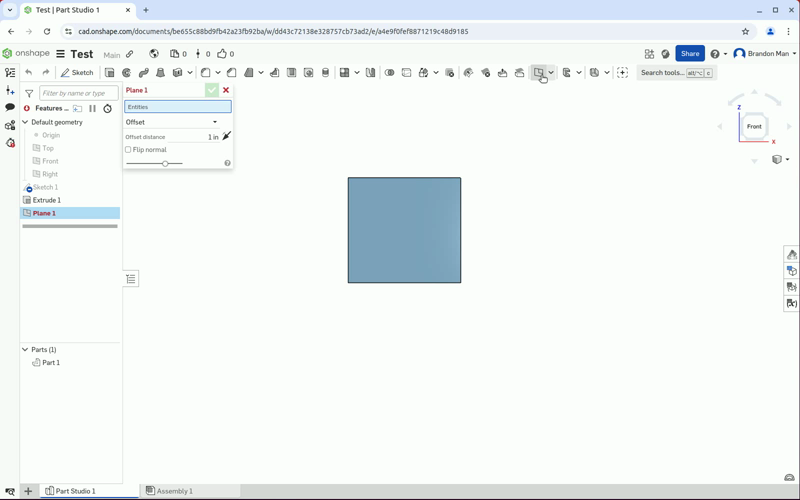
mouse_move(73, 163)
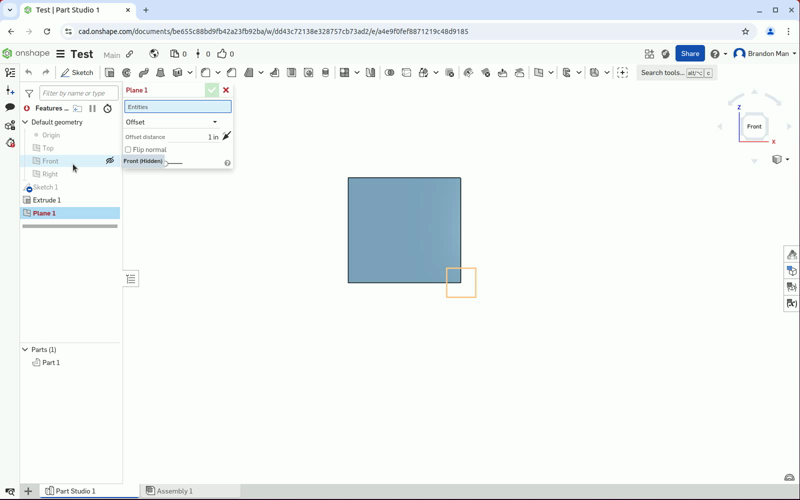
click(73, 163)
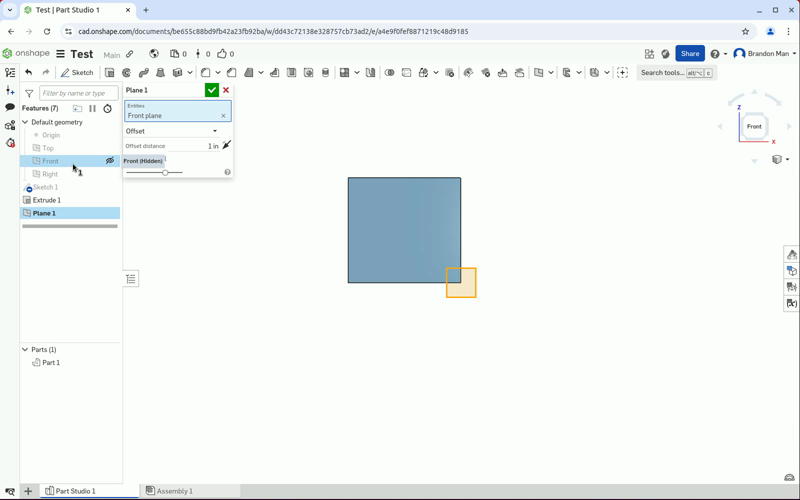
key(tab, 2)
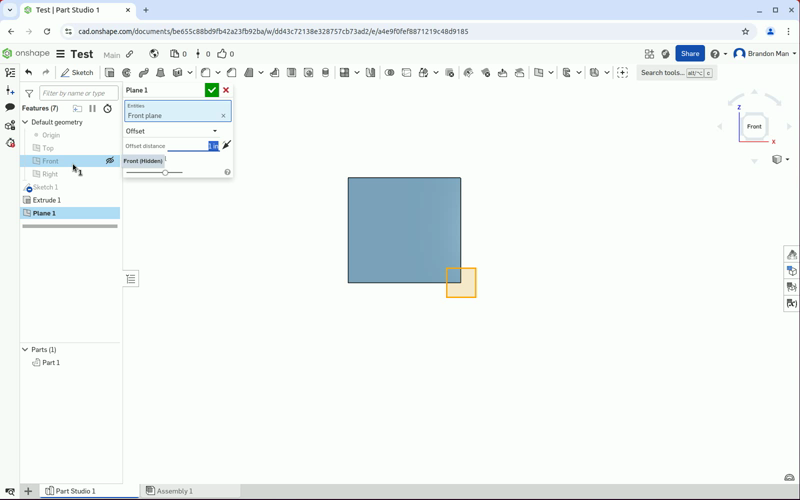
text(1.202)
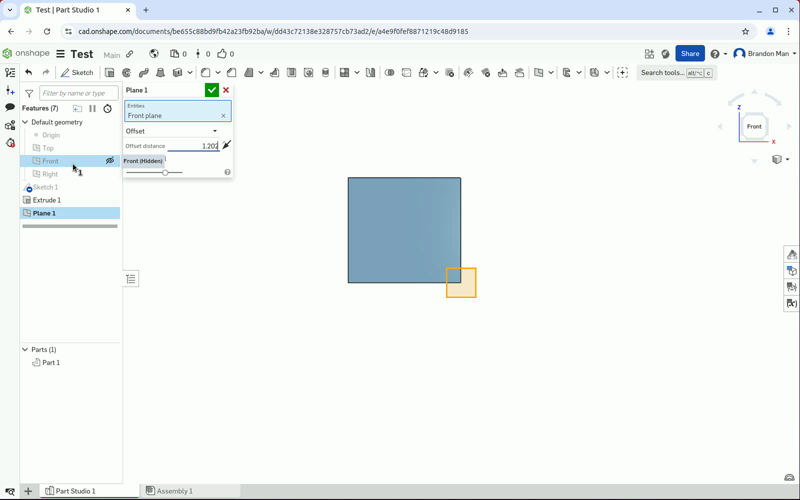
key(enter, 2)
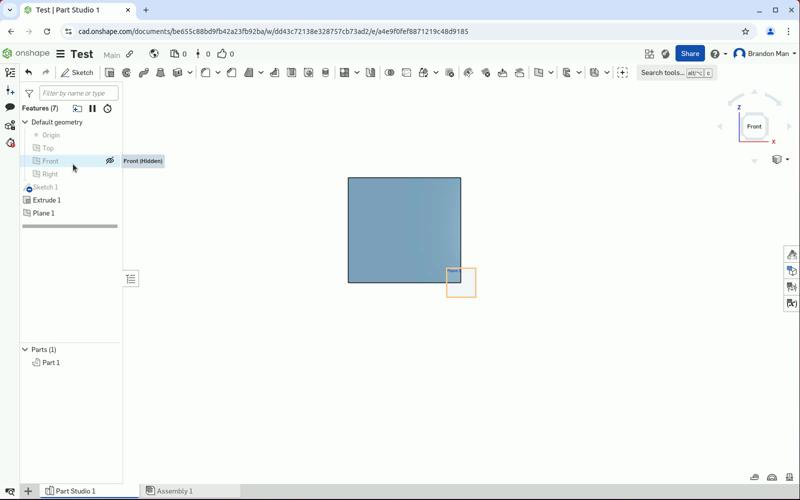
key(shift+s)
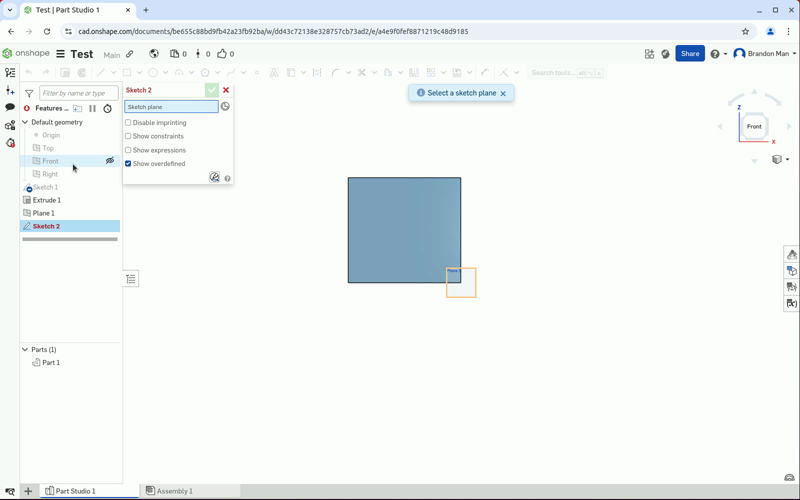
mouse_move(73, 215)
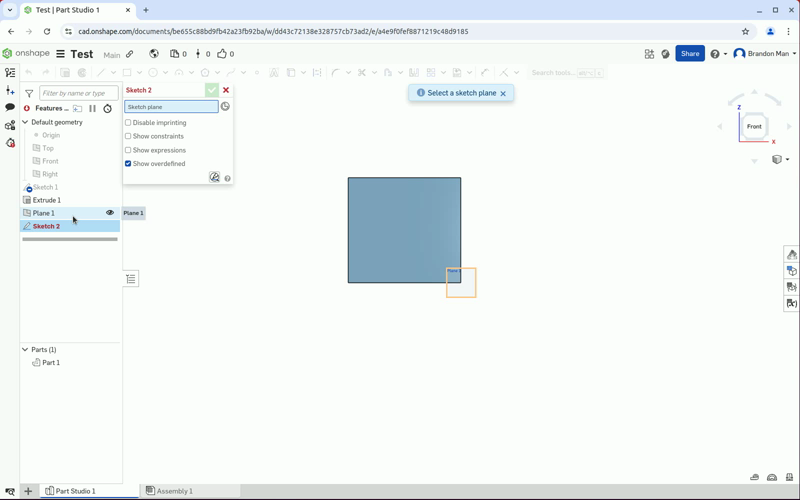
click(73, 215)
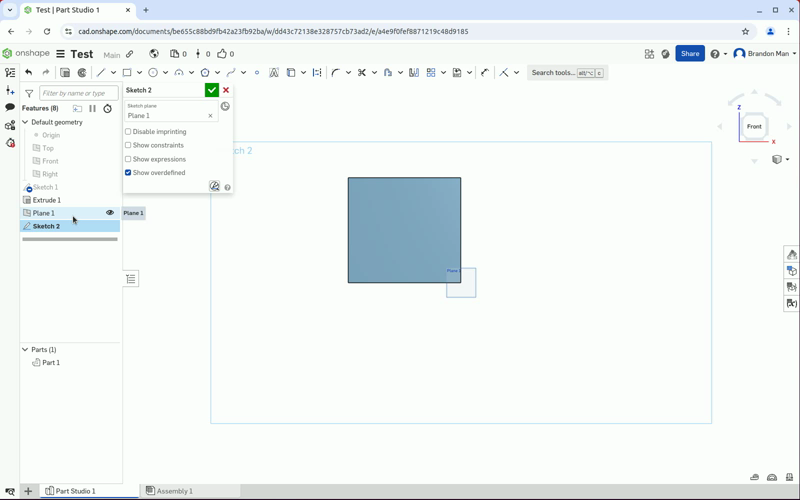
mouse_move(73, 352)
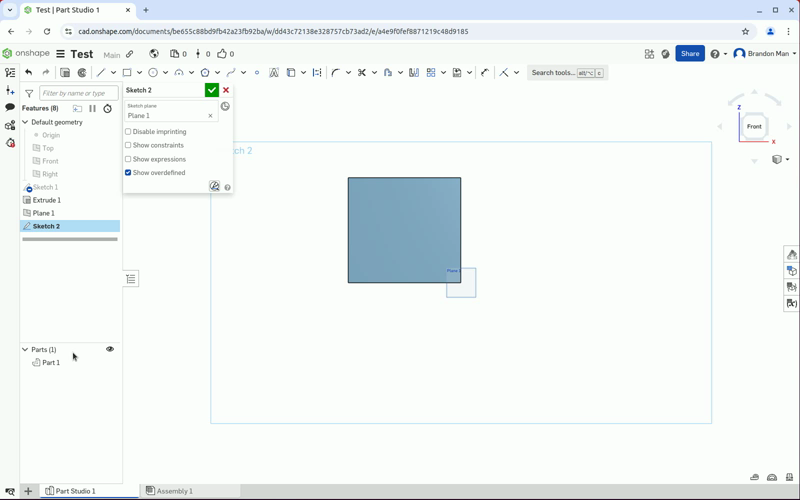
key(y)
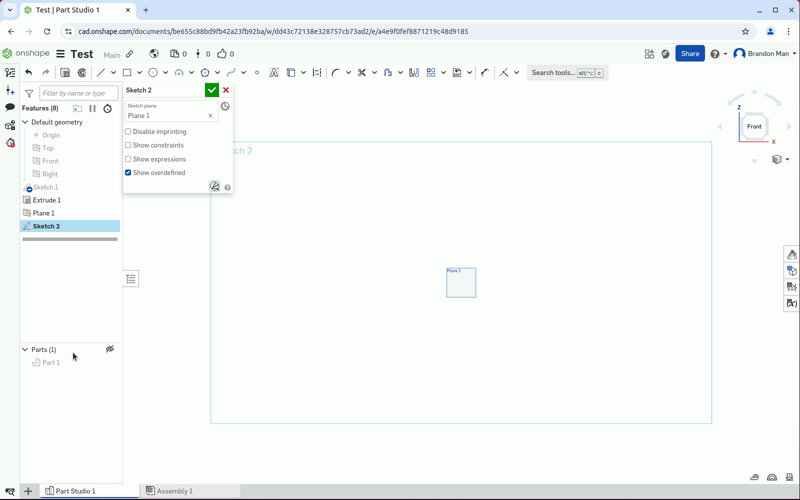
key(l)
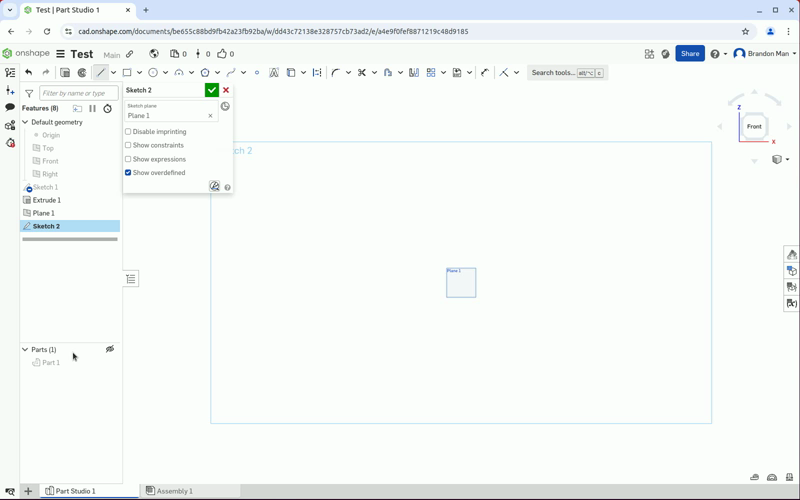
key_down(shift)
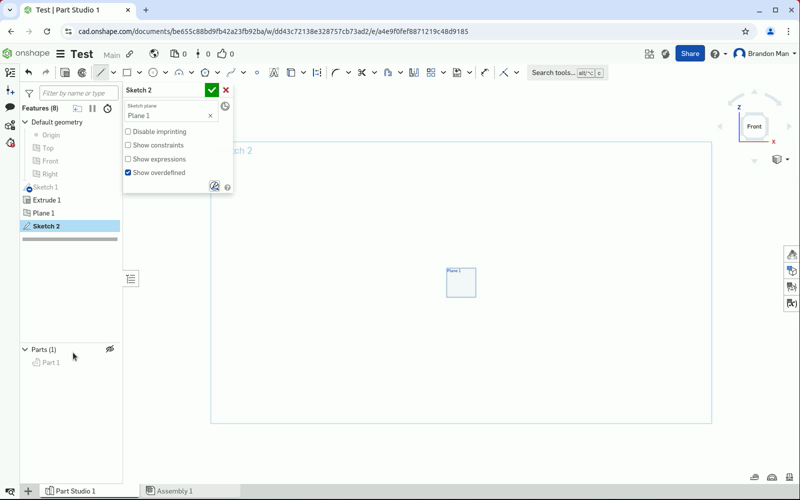
mouse_move(453, 185)
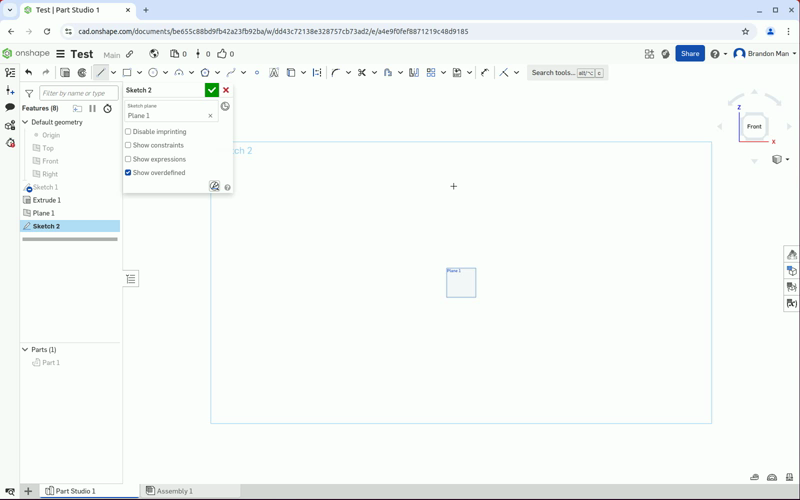
click(453, 185)
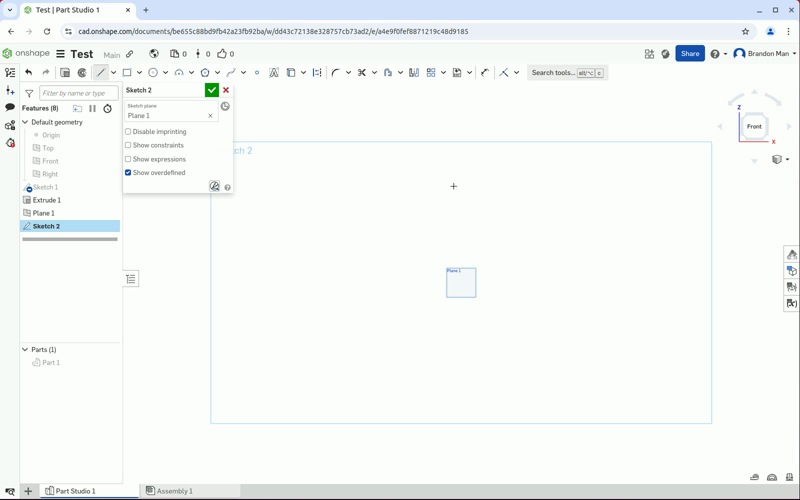
key_up(shift)
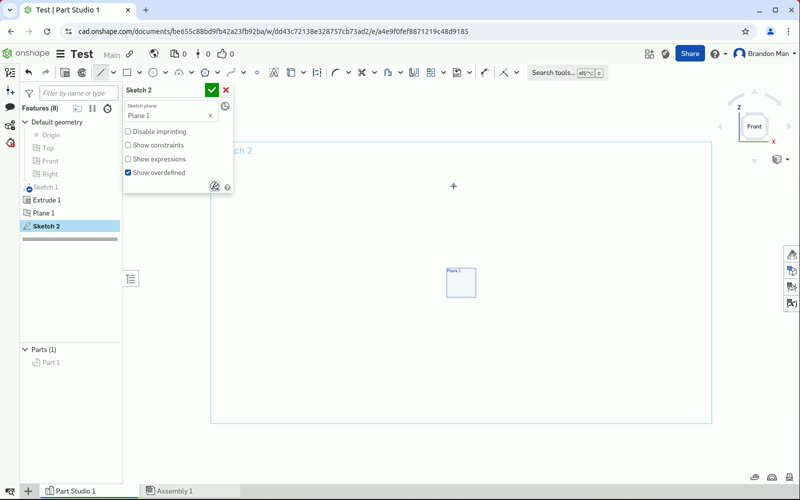
key_down(shift)
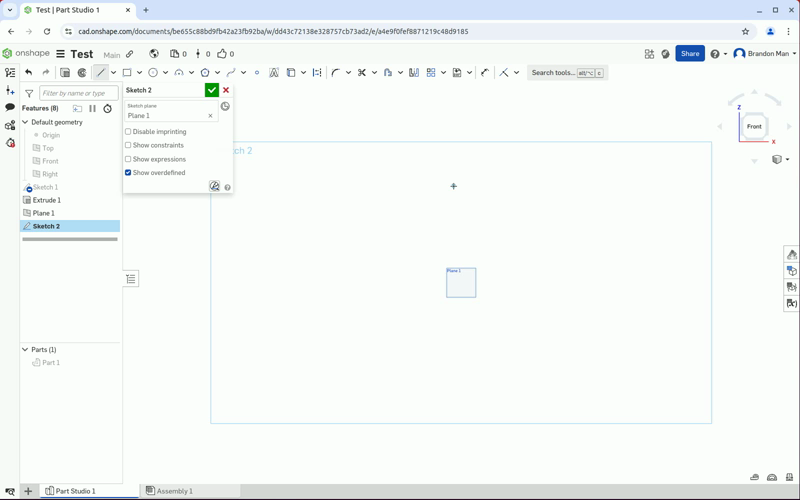
mouse_move(483, 185)
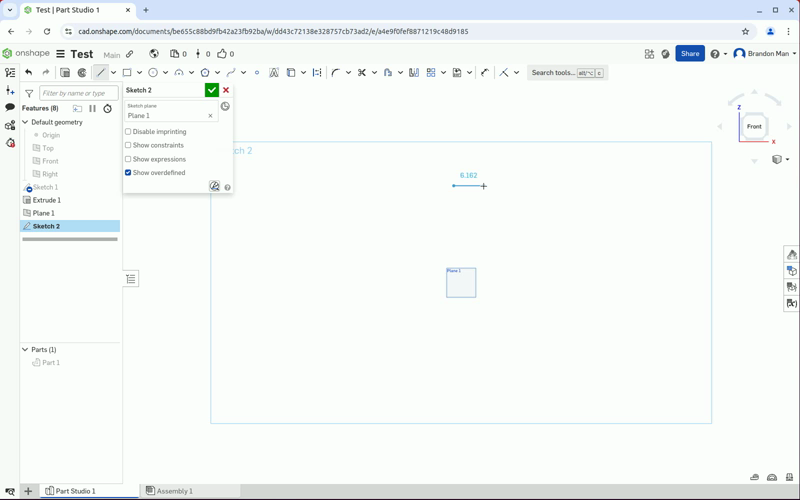
mouse_move(461, 185)
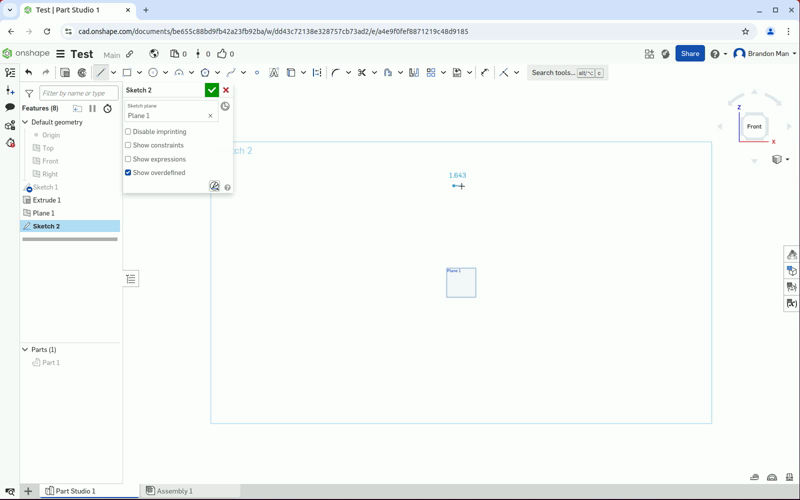
click(461, 185)
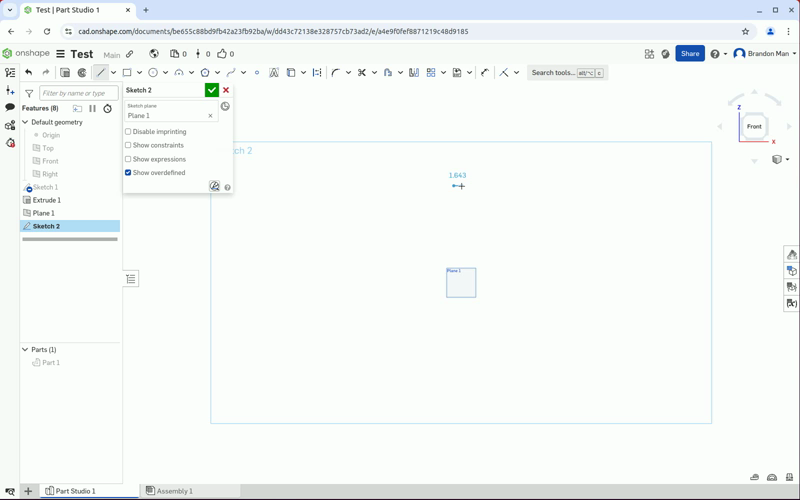
key_up(shift)
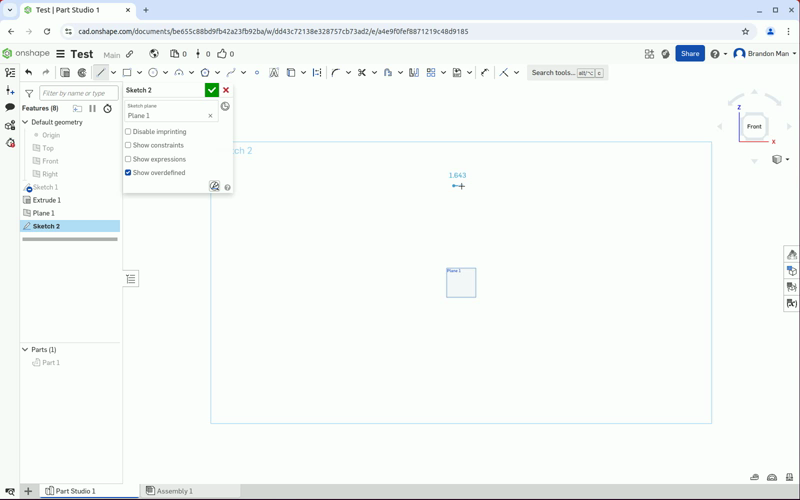
key_down(shift)
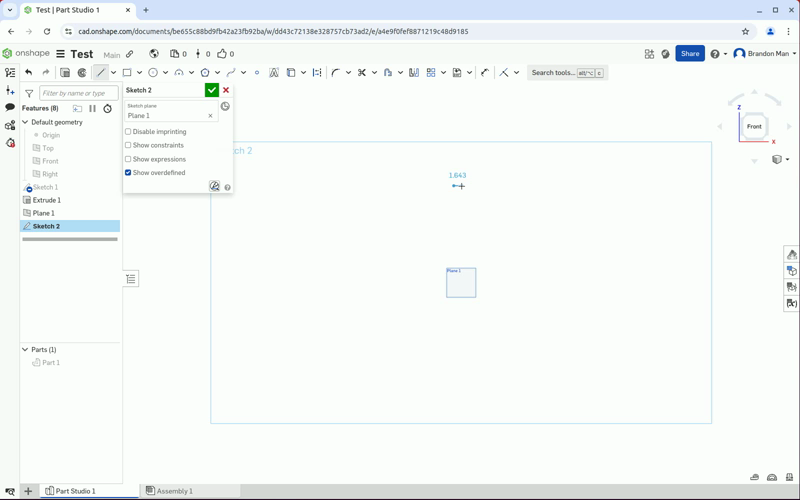
mouse_move(492, 185)
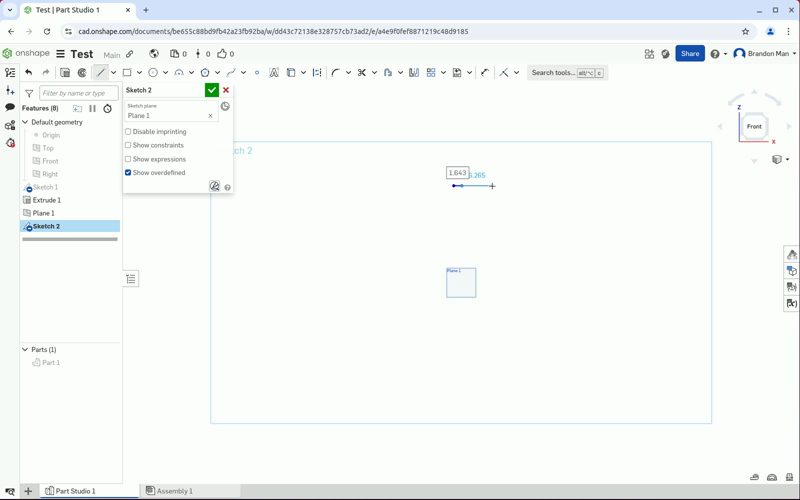
mouse_move(461, 177)
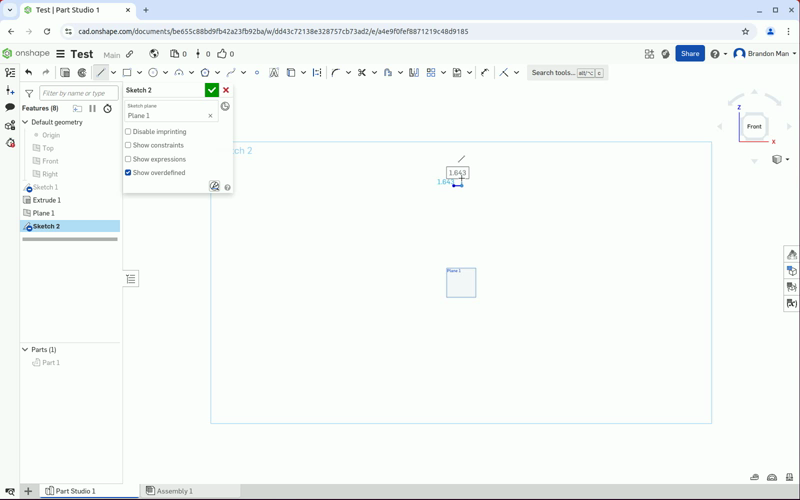
click(461, 177)
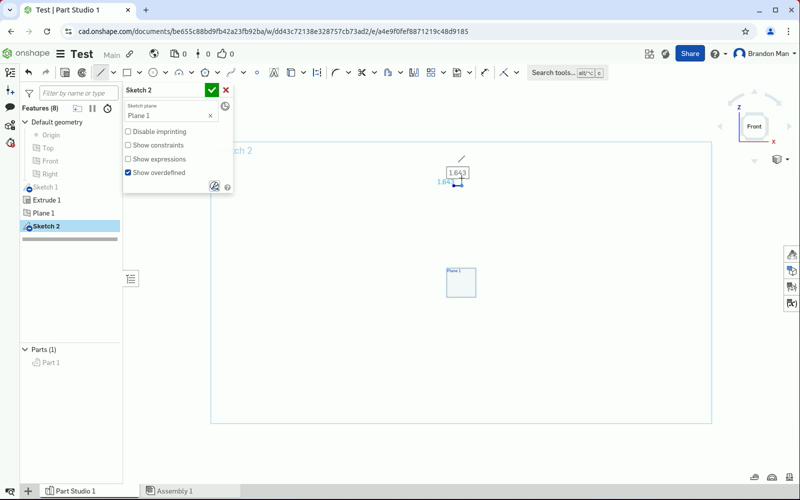
key_up(shift)
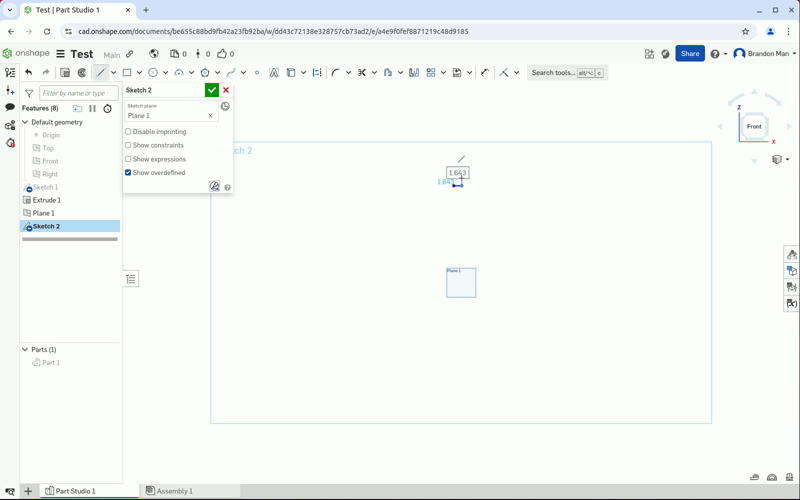
key_down(shift)
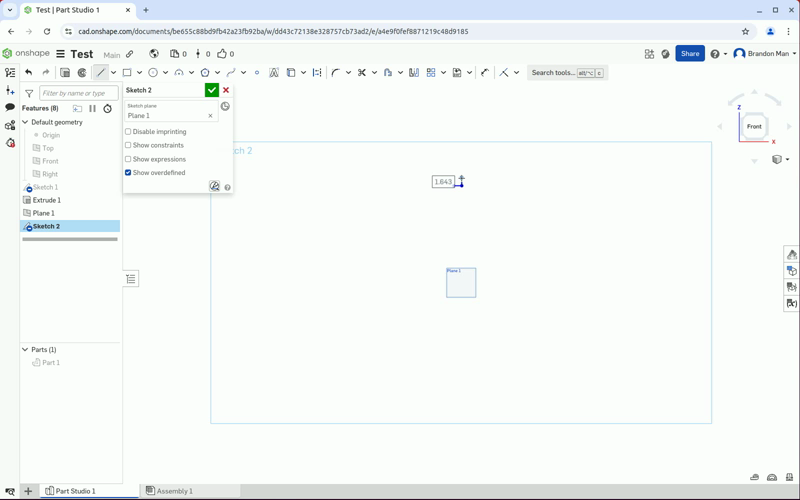
mouse_move(492, 177)
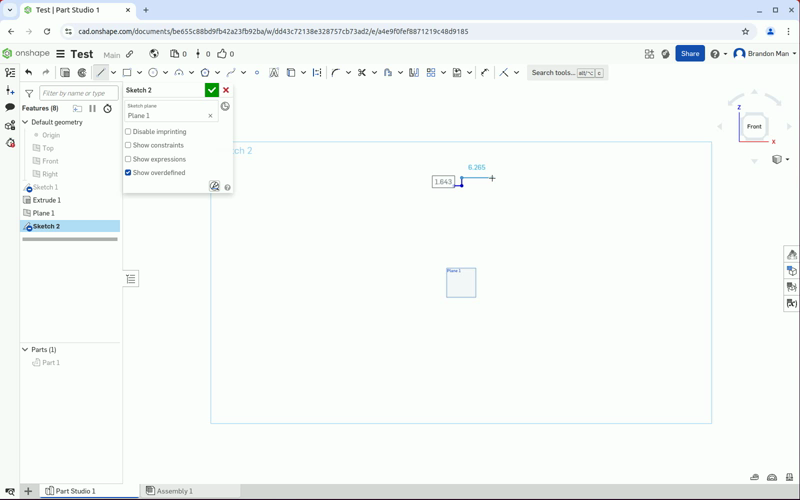
mouse_move(453, 177)
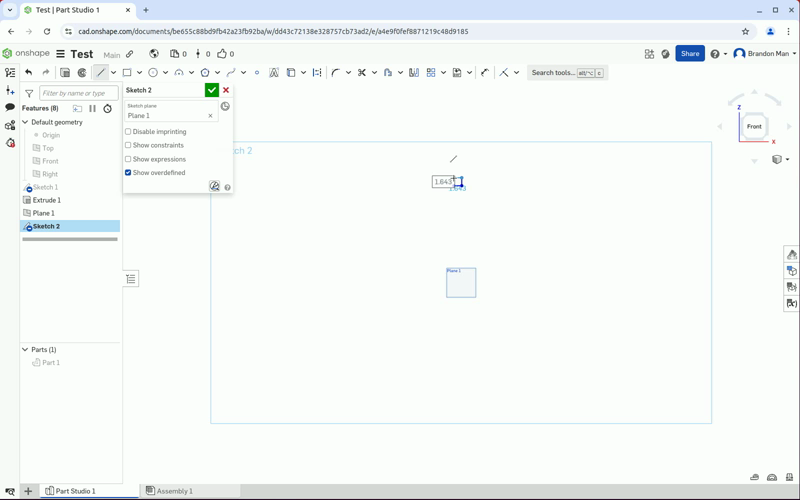
click(453, 177)
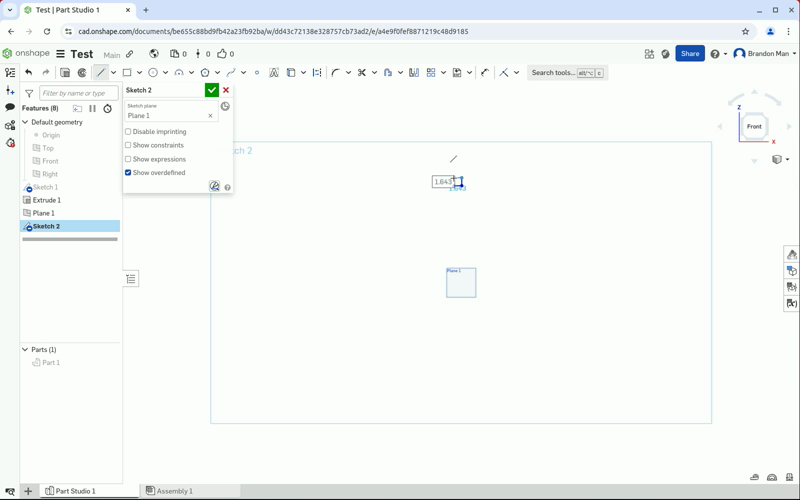
key_up(shift)
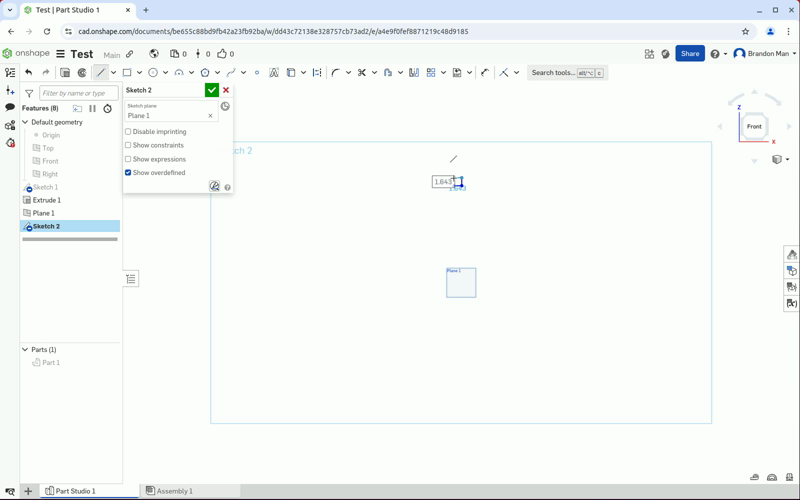
mouse_move(483, 177)
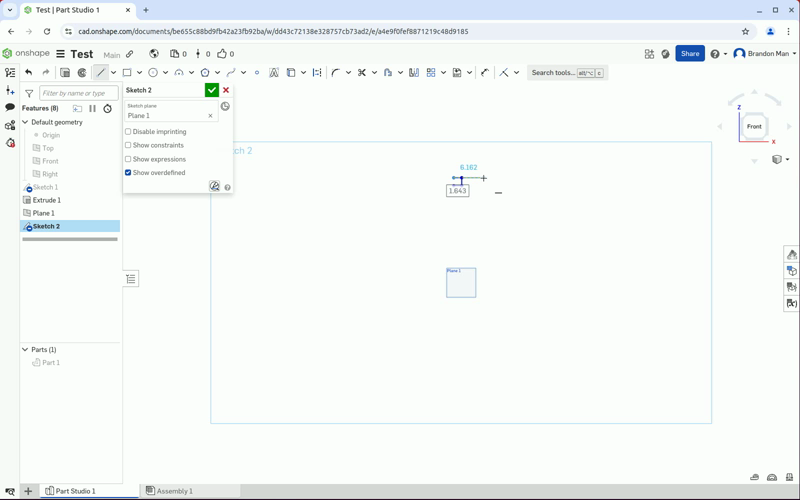
key_down(shift)
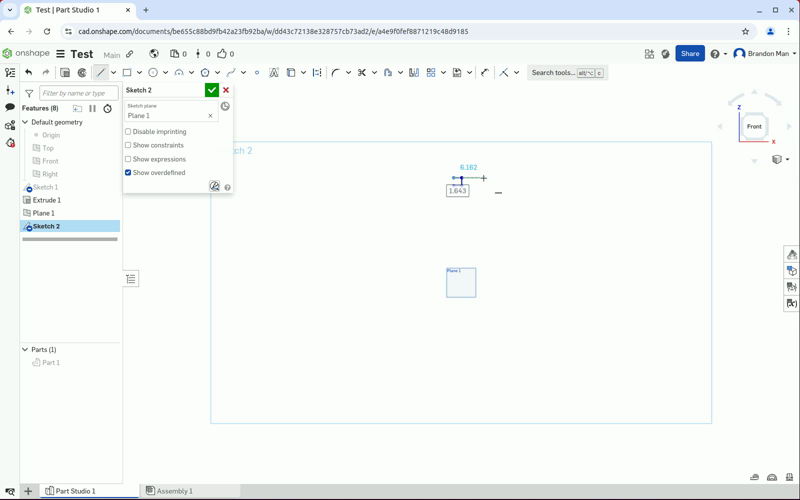
mouse_move(453, 185)
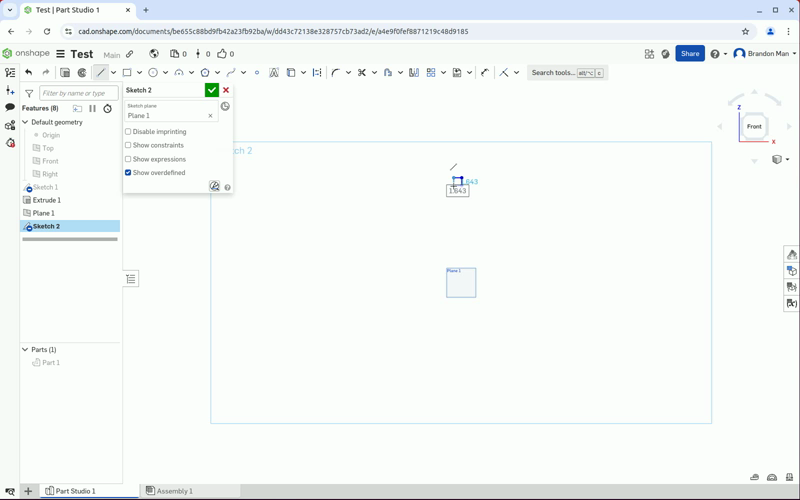
key_up(shift)
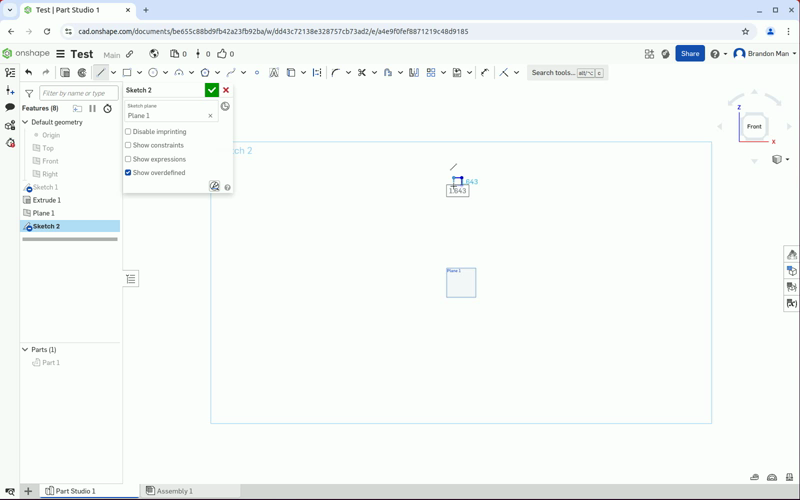
click(453, 185)
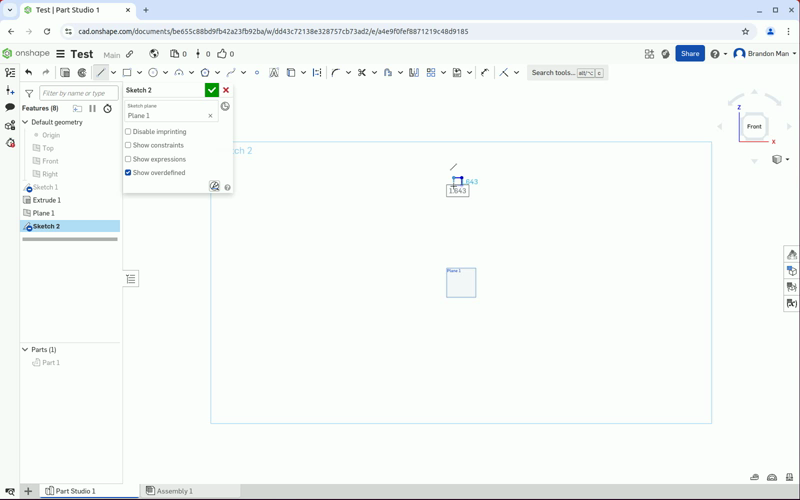
key(esc)
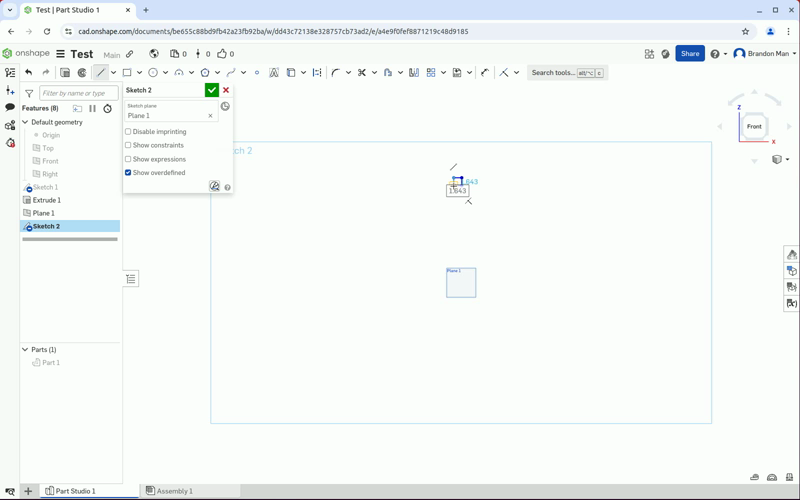
mouse_move(460, 180)
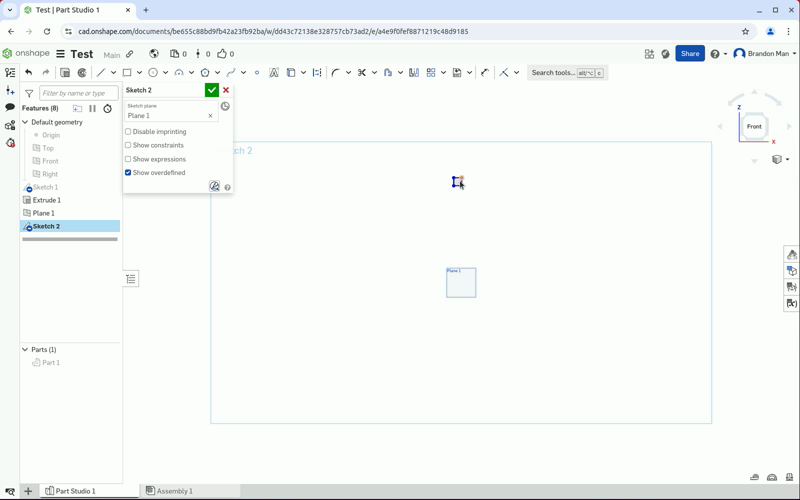
scroll(6)
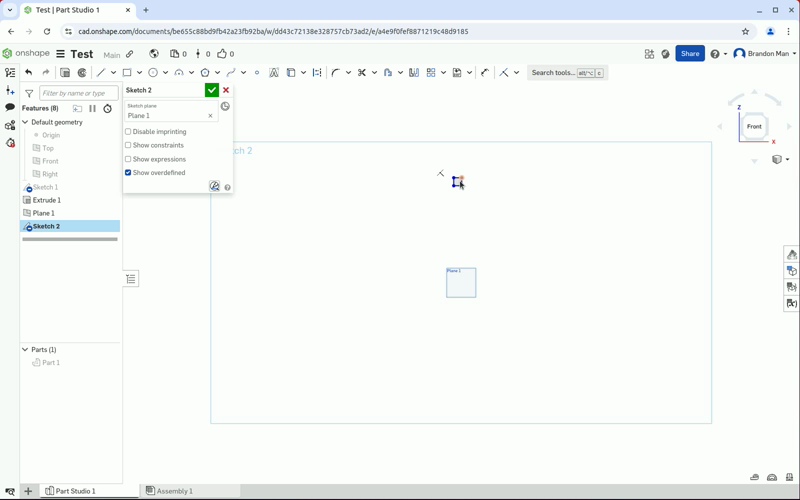
scroll(6)
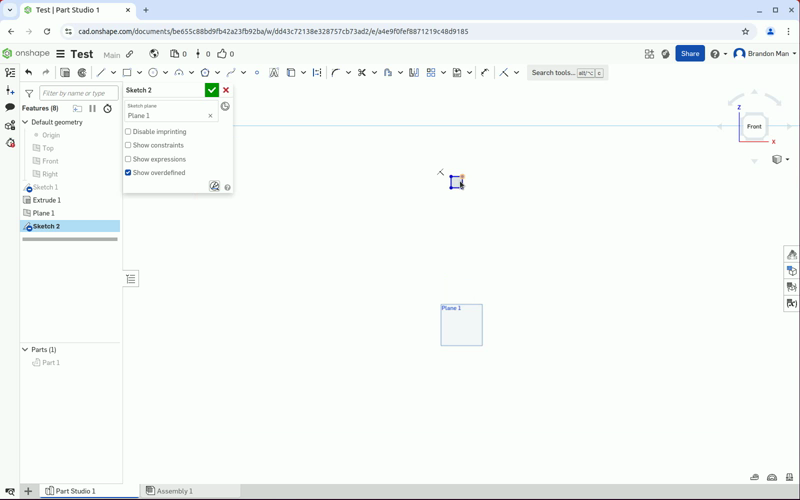
scroll(6)
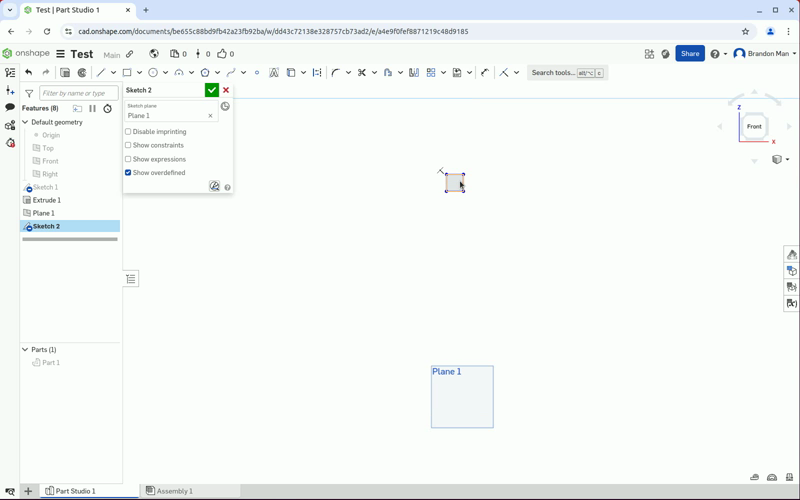
scroll(6)
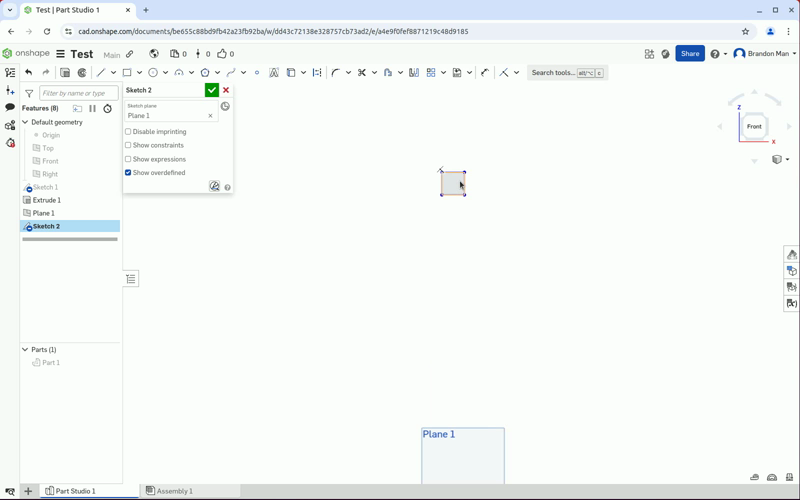
scroll(6)
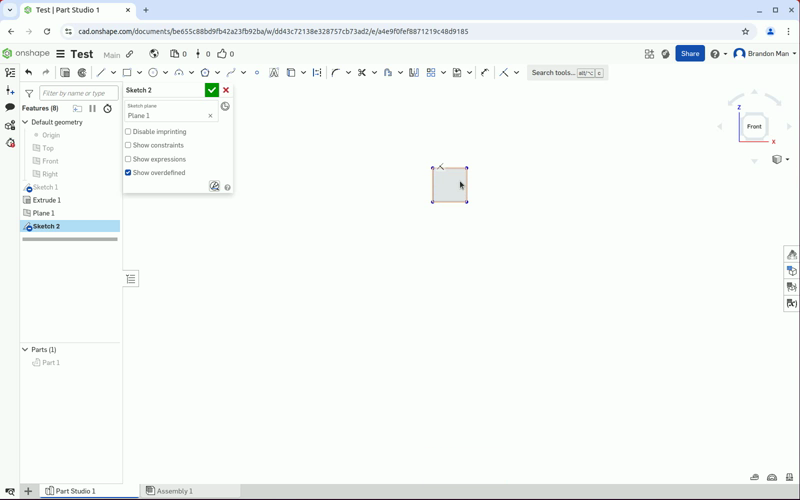
scroll(6)
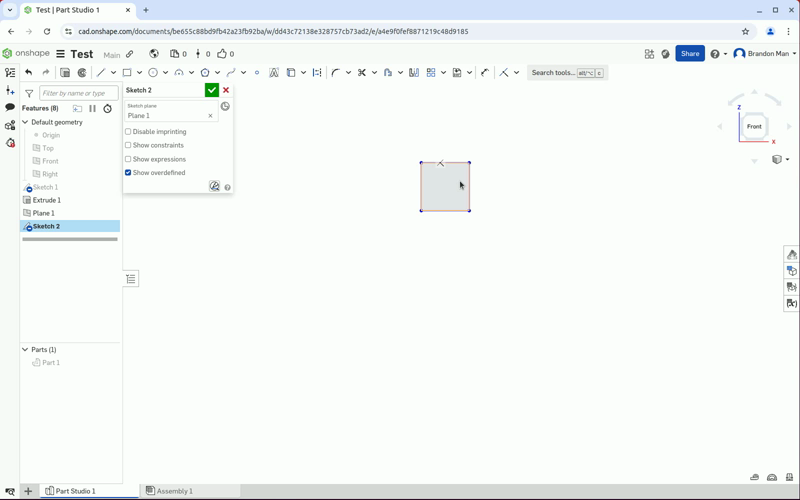
scroll(6)
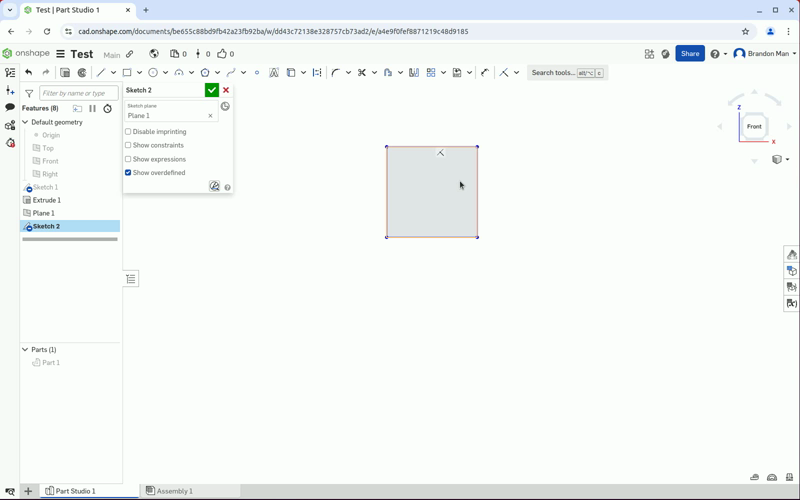
click(460, 180)
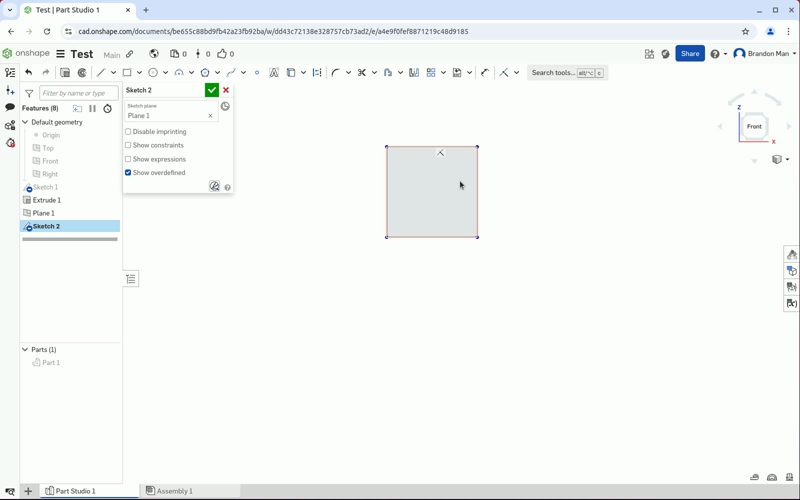
scroll(-6)
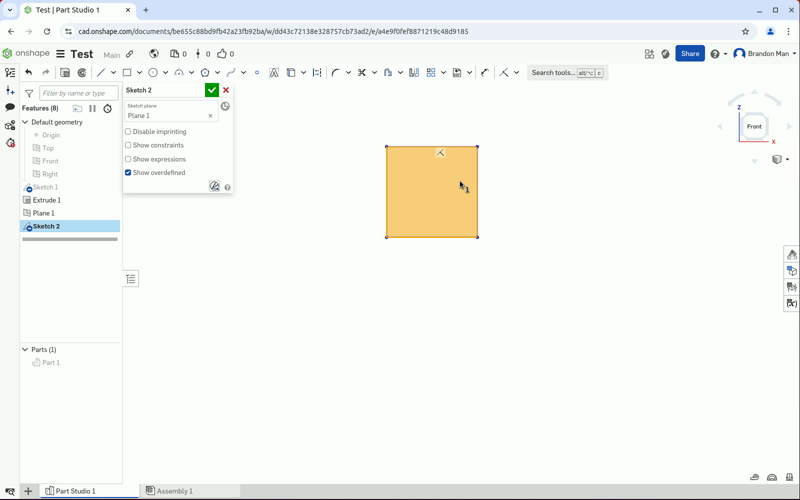
scroll(-6)
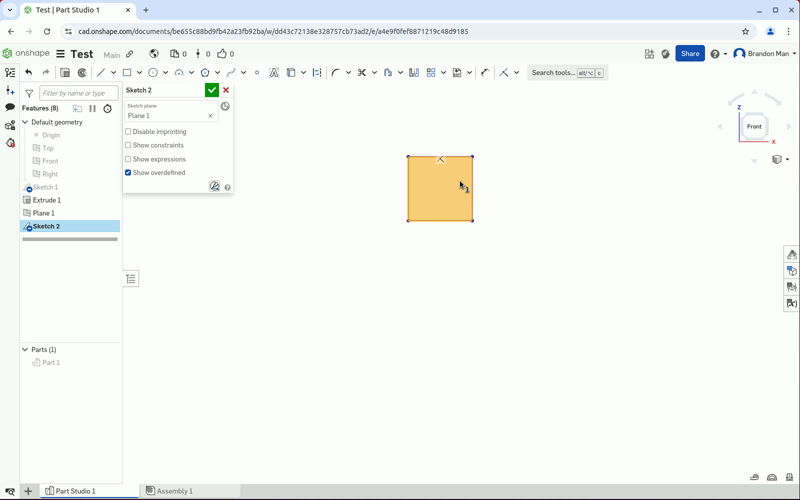
scroll(-6)
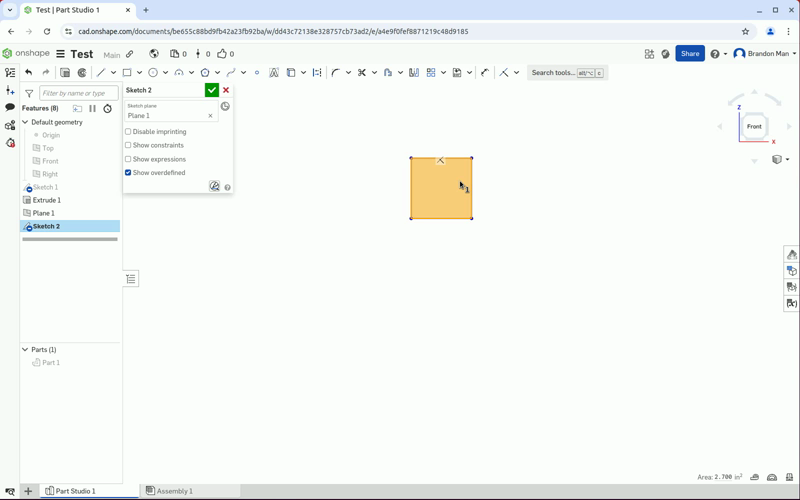
scroll(-6)
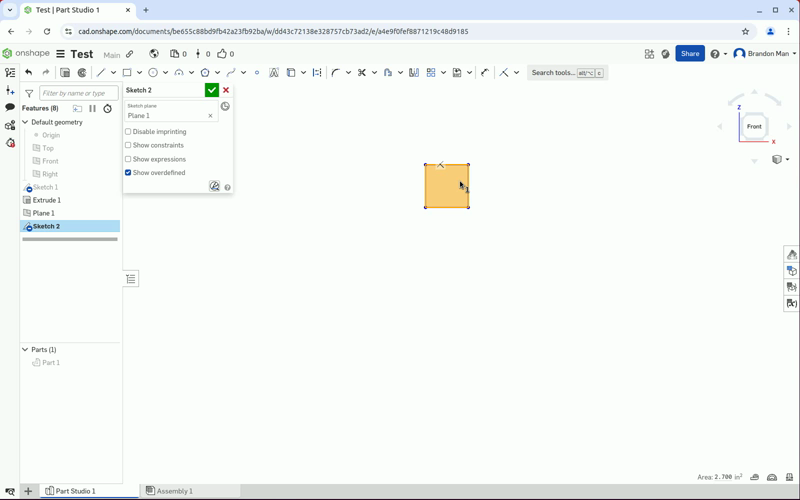
scroll(-6)
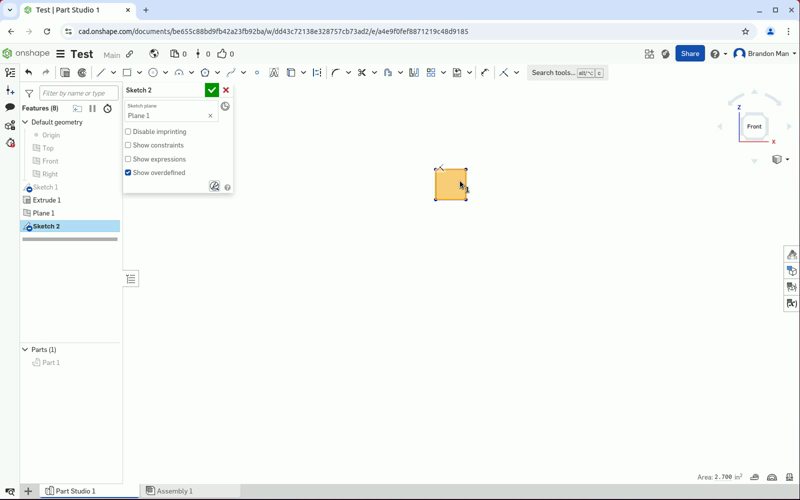
scroll(-6)
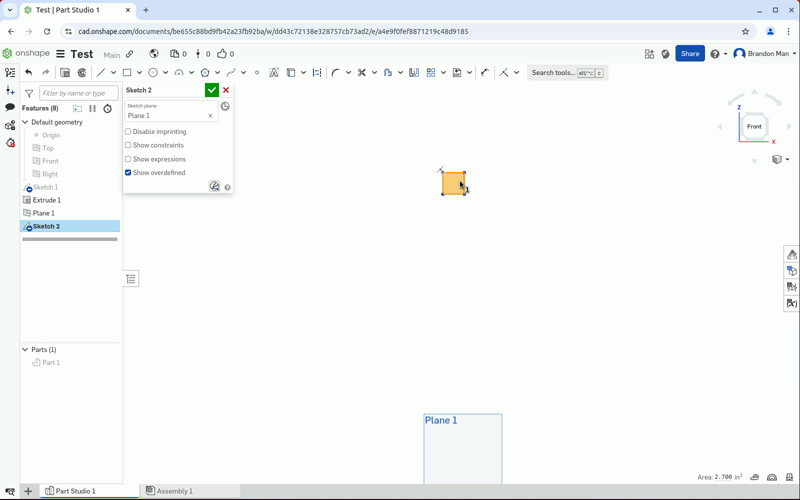
scroll(-6)
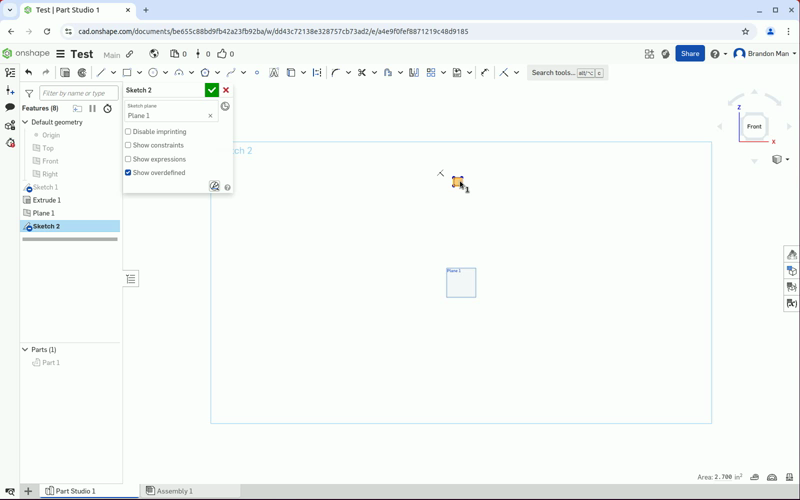
mouse_move(73, 352)
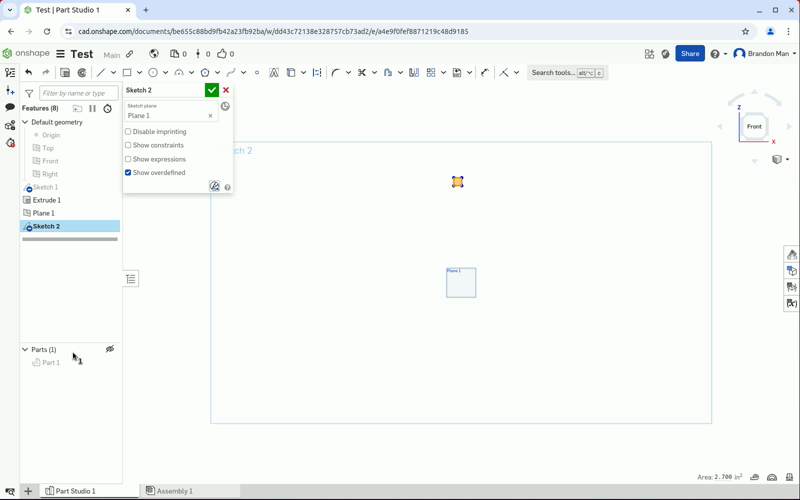
key(shift+y)
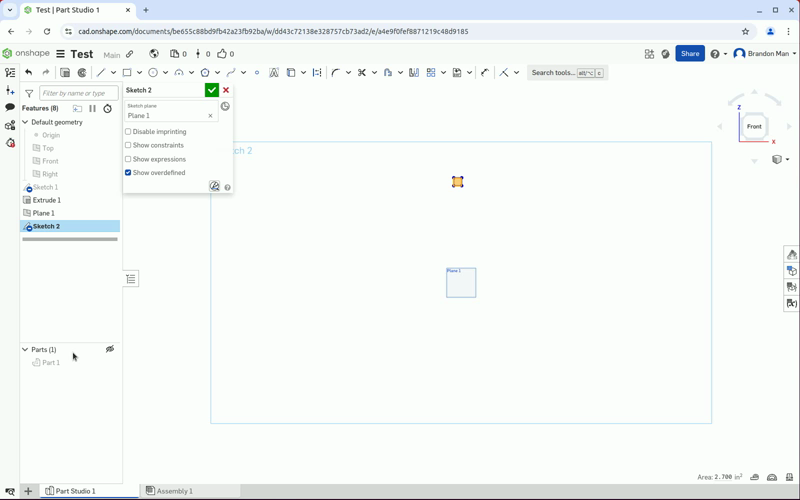
key(shift+e)
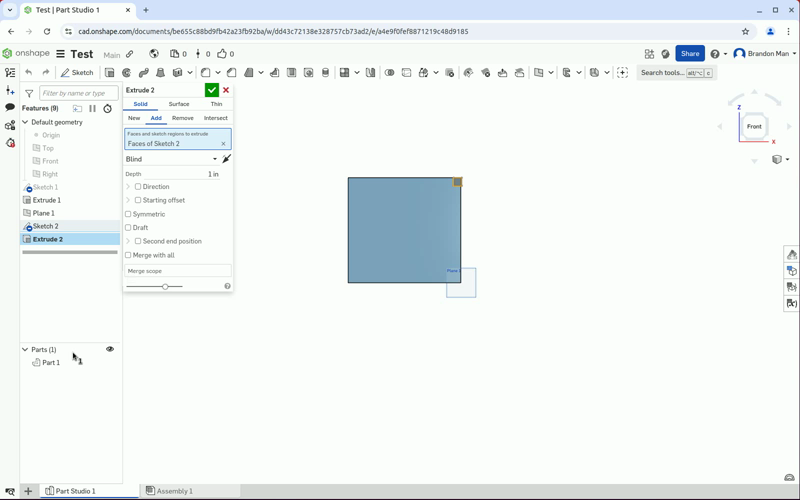
mouse_move(143, 106)
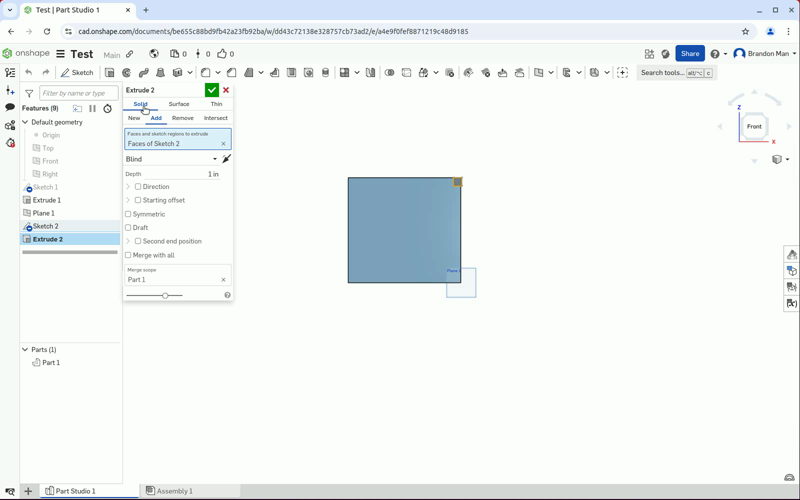
click(143, 106)
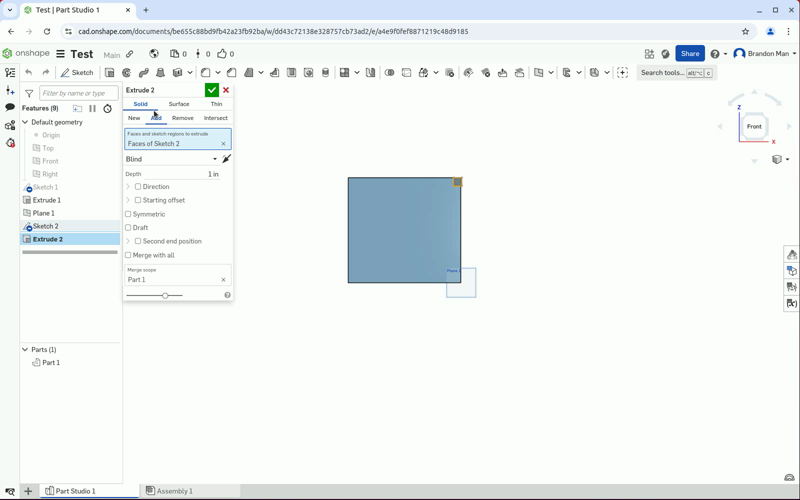
mouse_move(186, 120)
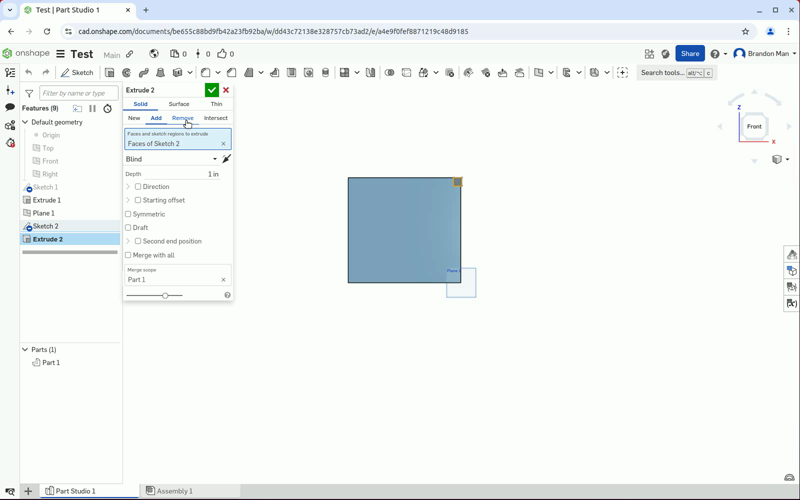
click(186, 120)
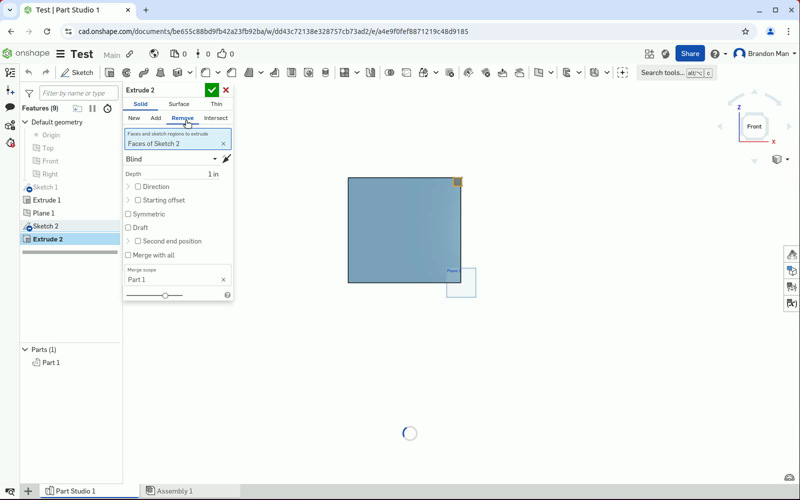
key(tab, 4)
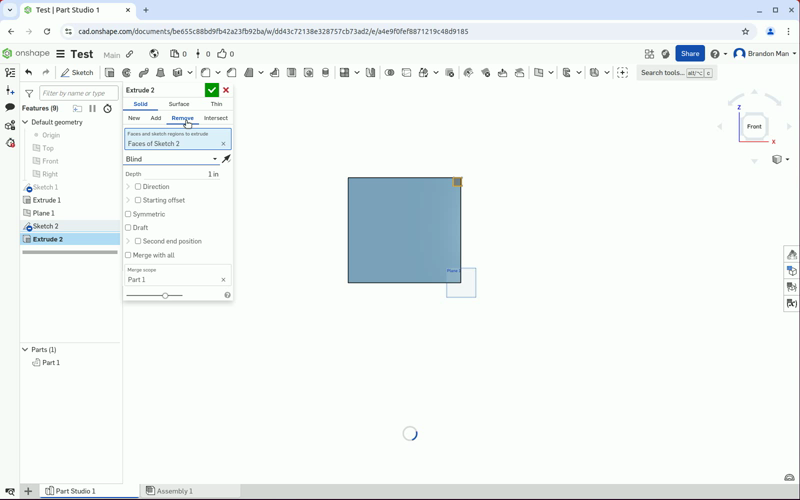
text(2.648)
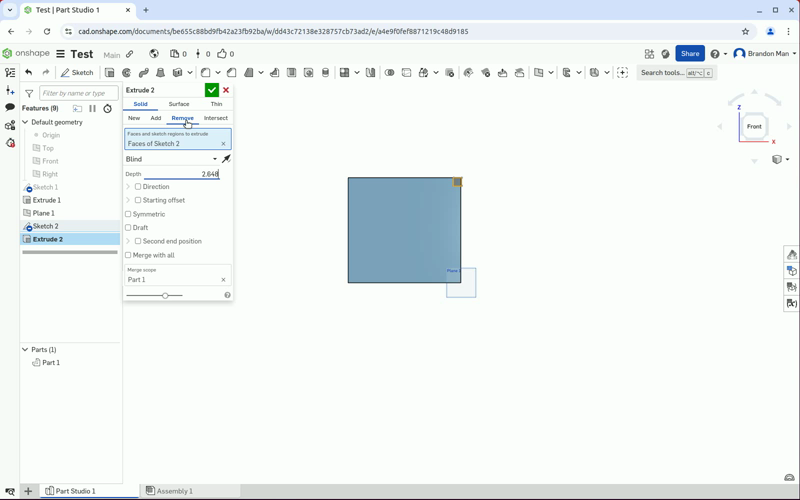
key(tab, 6)
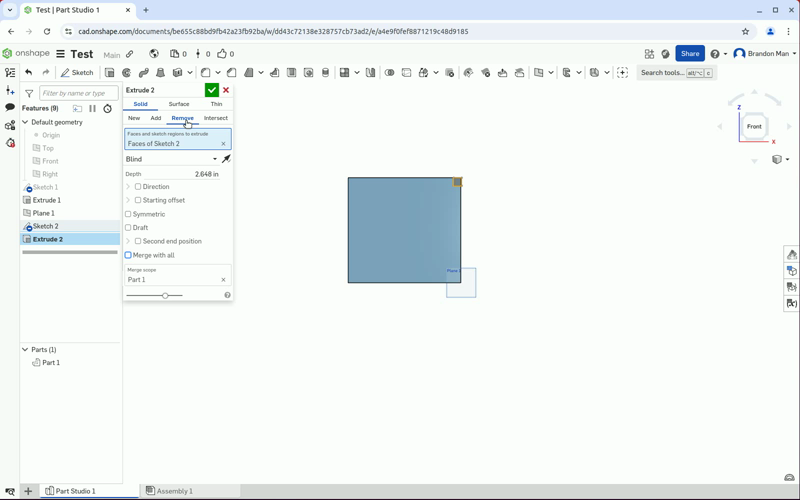
key(space)
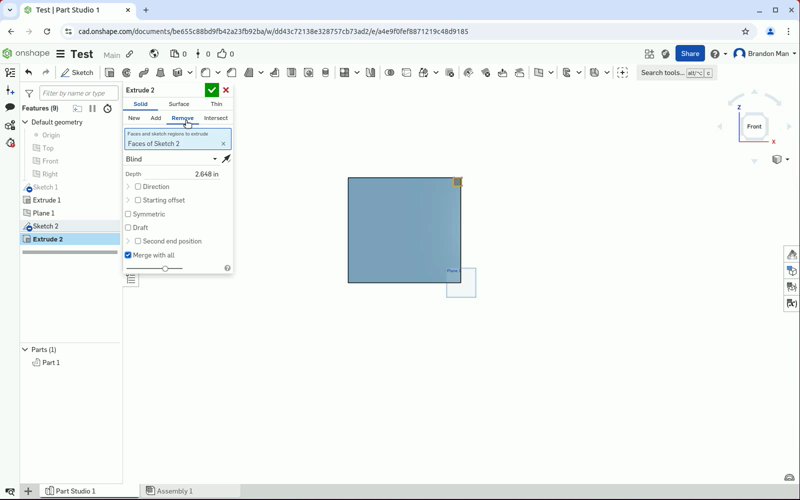
key(enter)
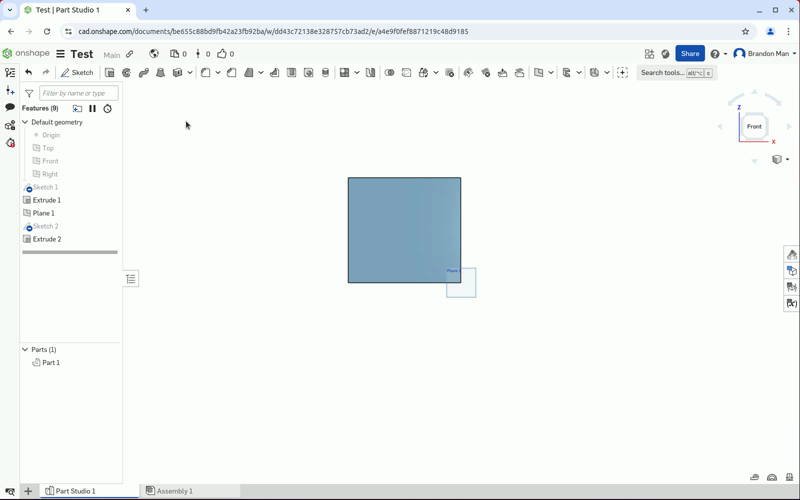
key(shift+h)
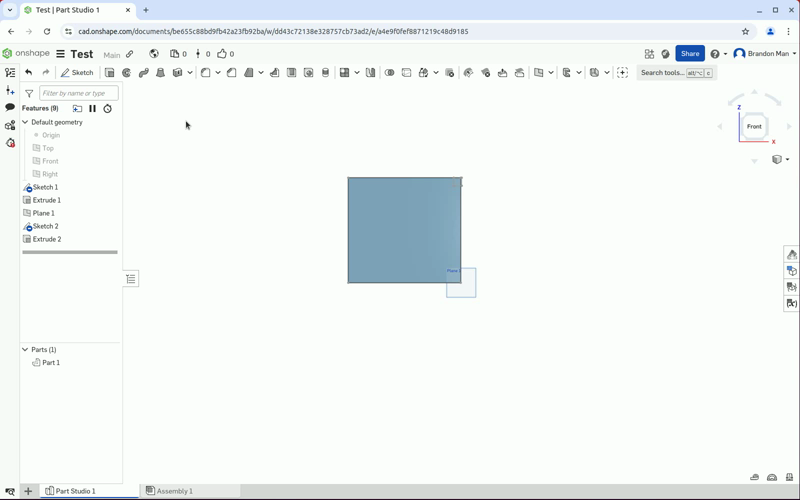
key(shift+h)
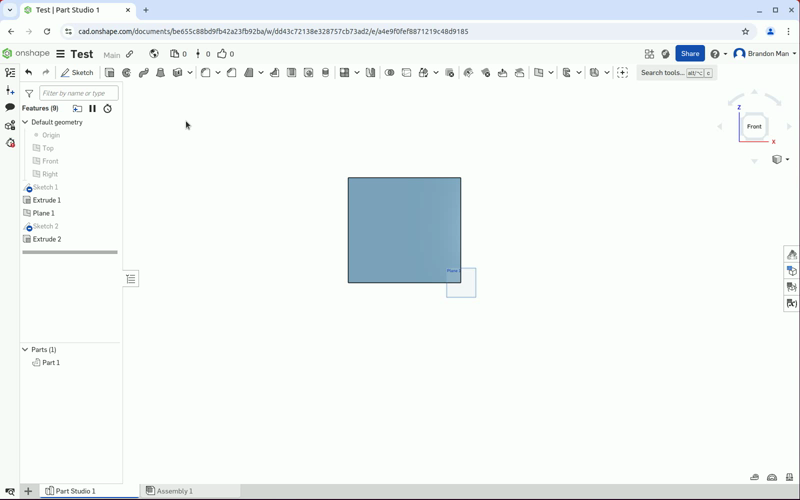
mouse_move(73, 189)
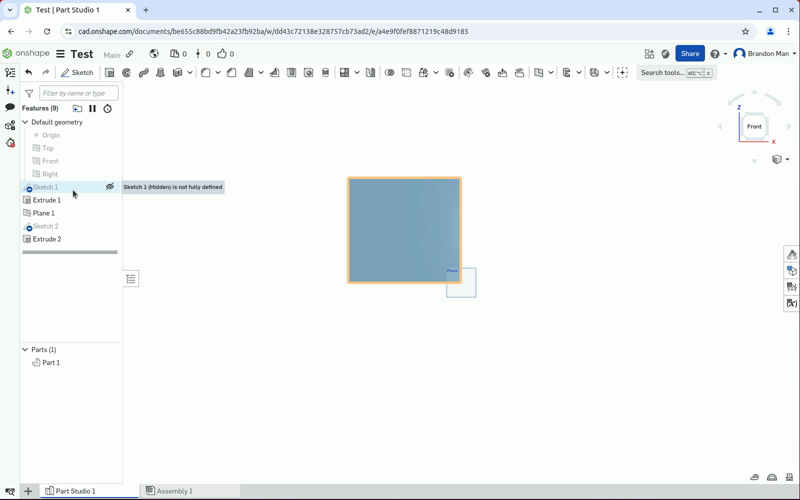
click(73, 189)
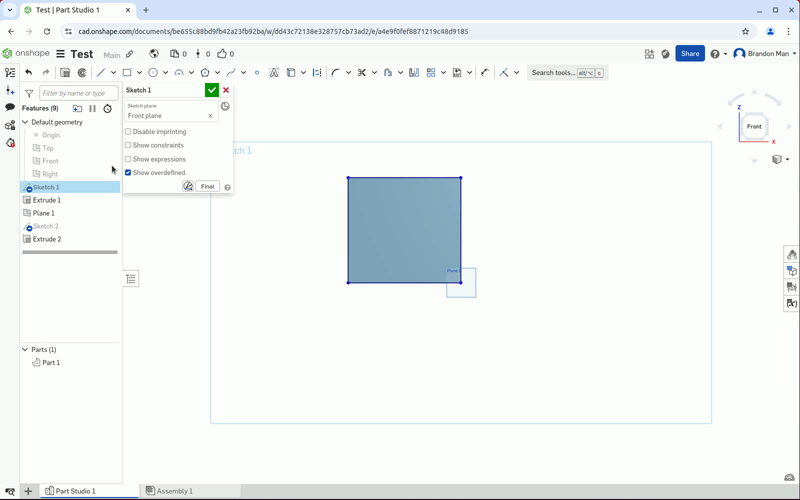
mouse_move(229, 92)
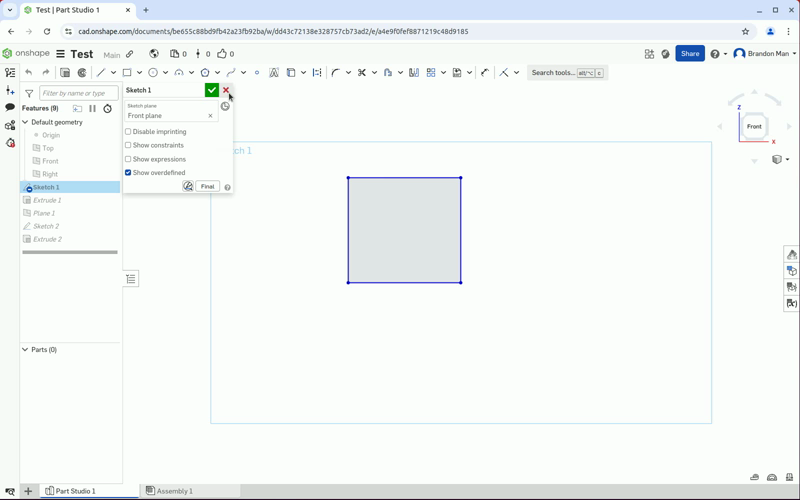
click(229, 92)
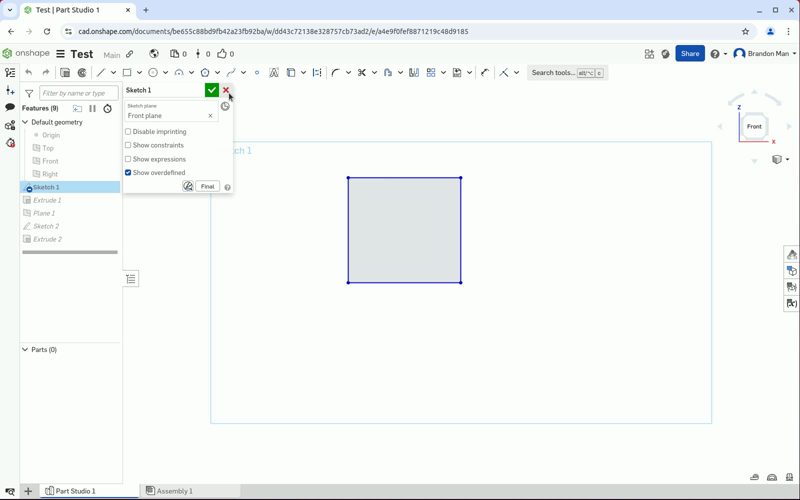
key(shift+s)
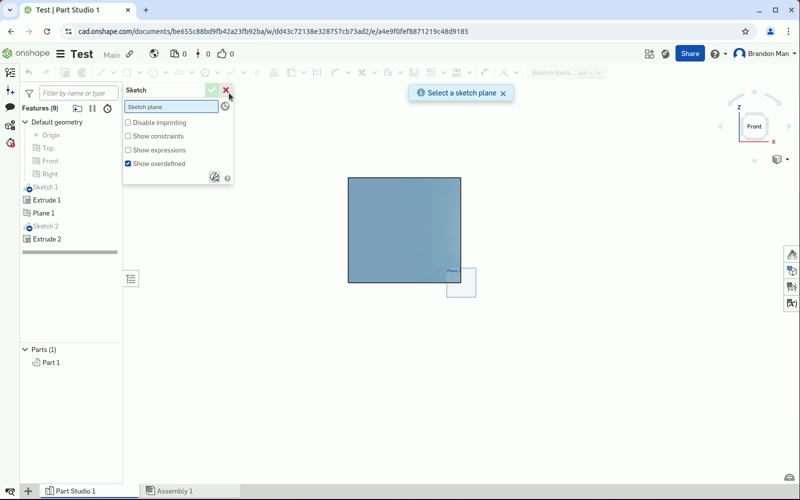
mouse_move(73, 215)
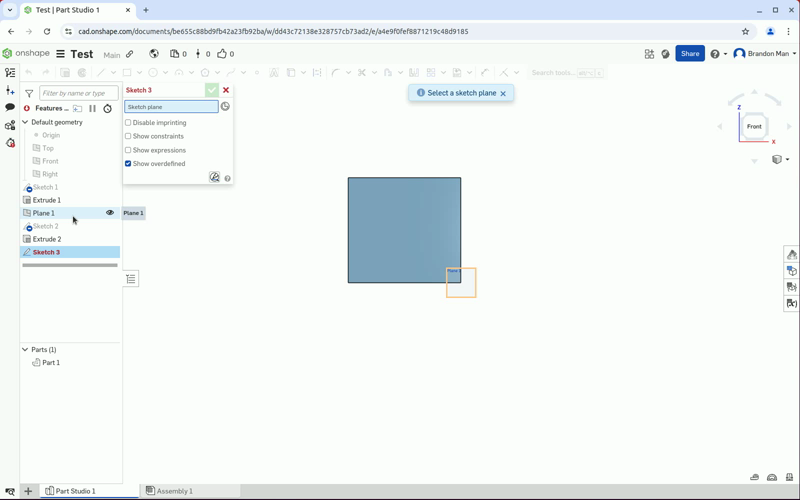
click(73, 215)
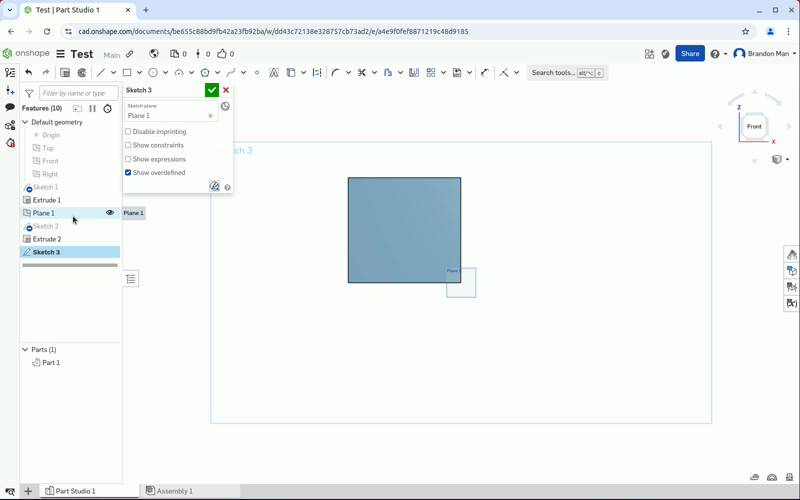
mouse_move(73, 352)
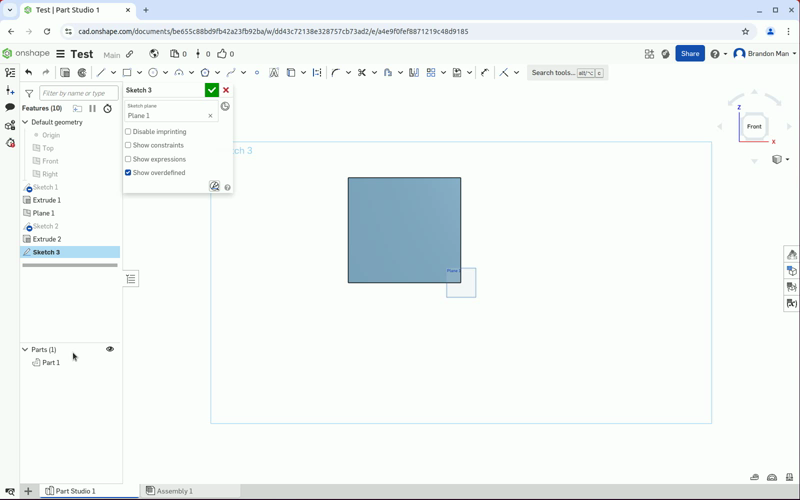
key(y)
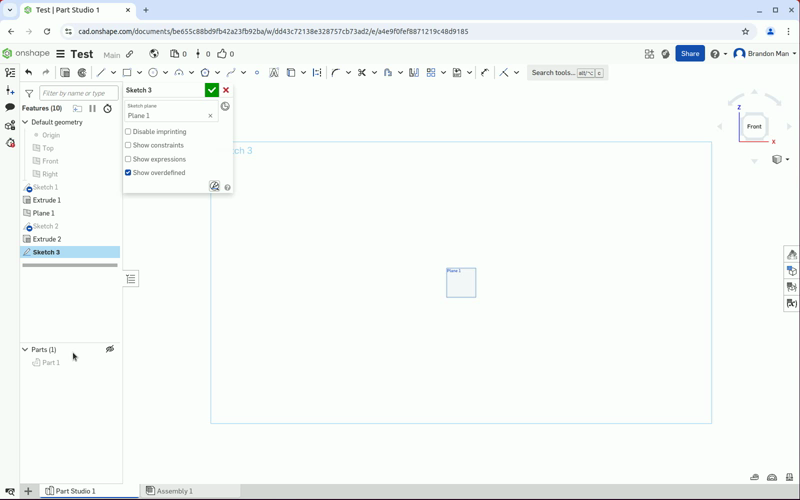
key(l)
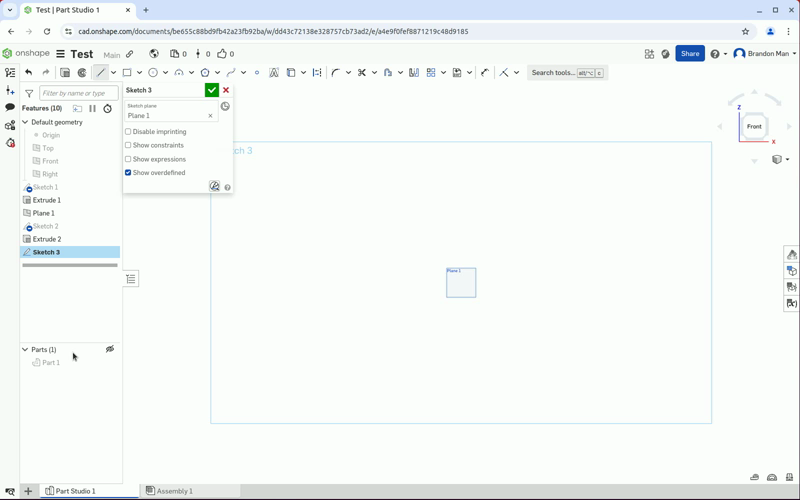
key_down(shift)
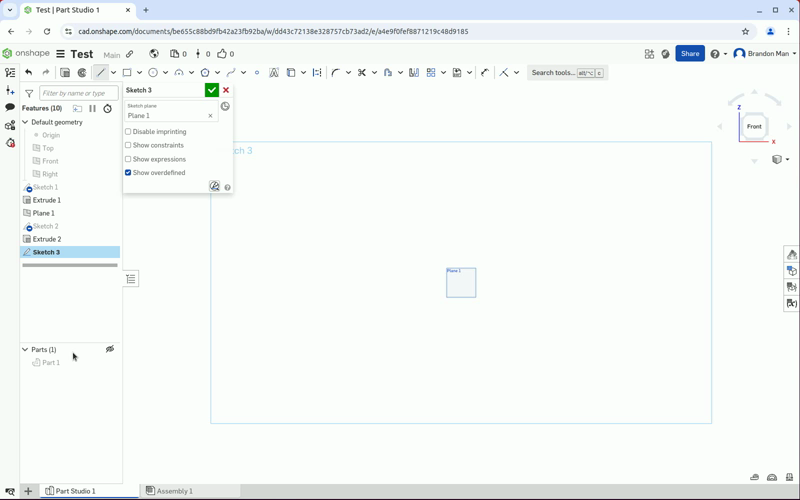
mouse_move(348, 185)
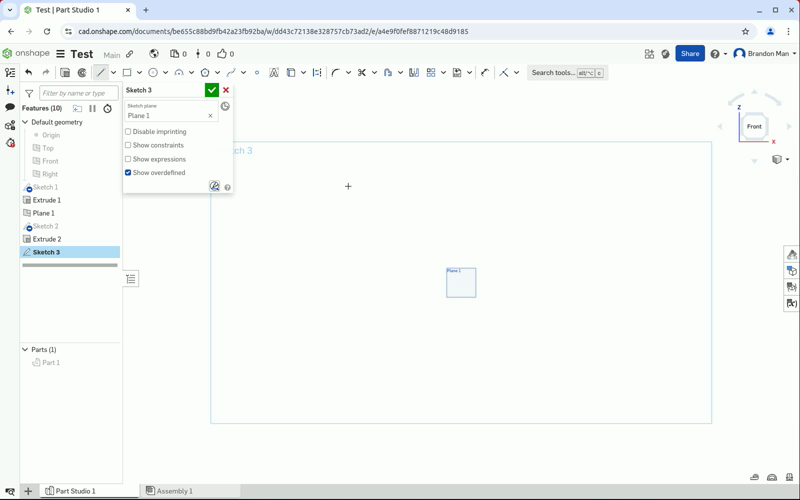
click(348, 185)
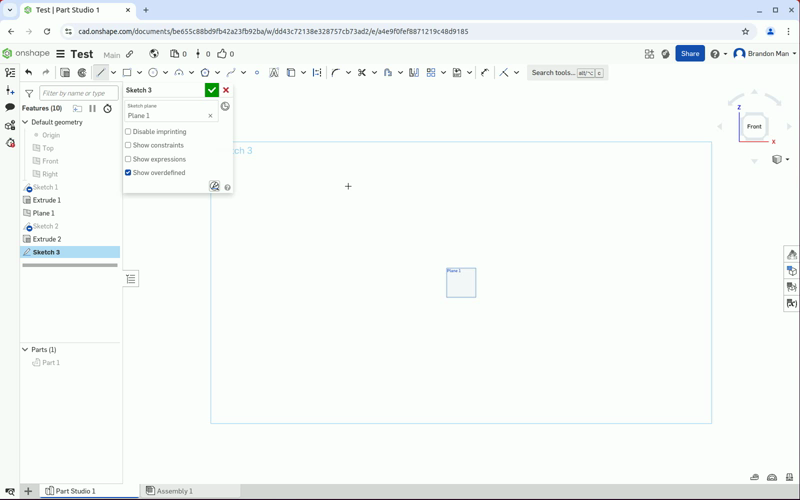
key_up(shift)
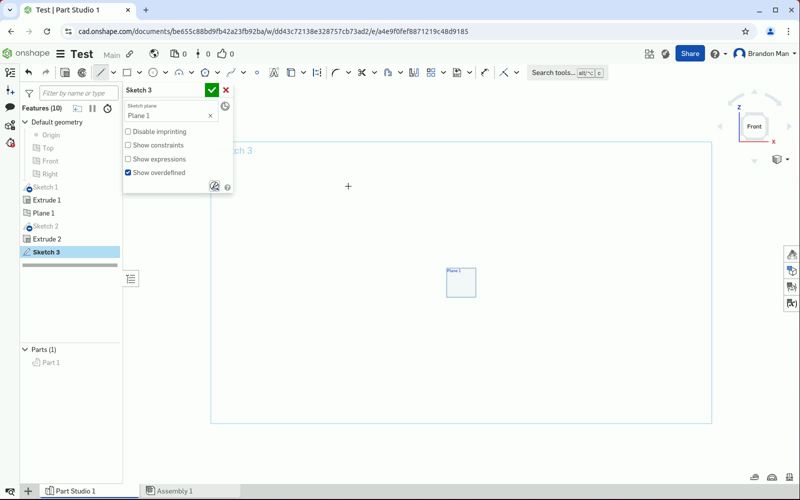
key_down(shift)
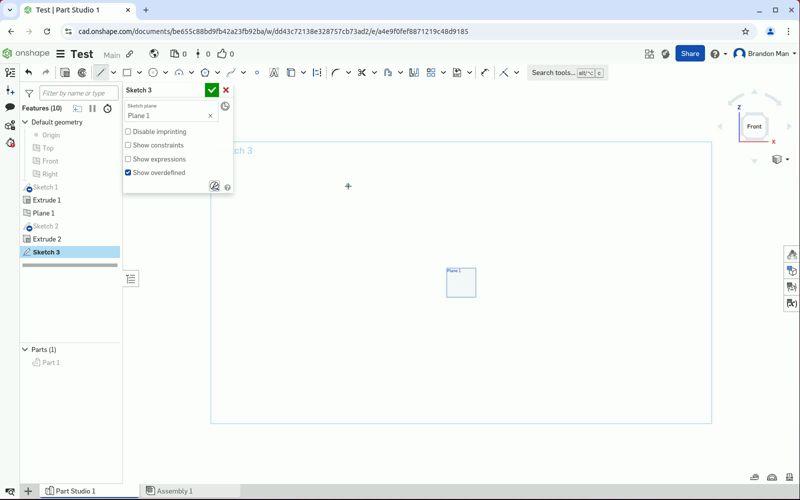
mouse_move(378, 185)
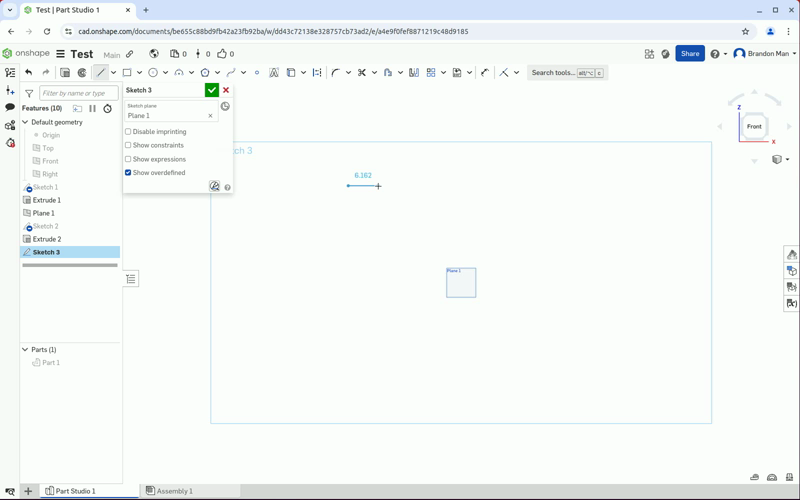
mouse_move(356, 185)
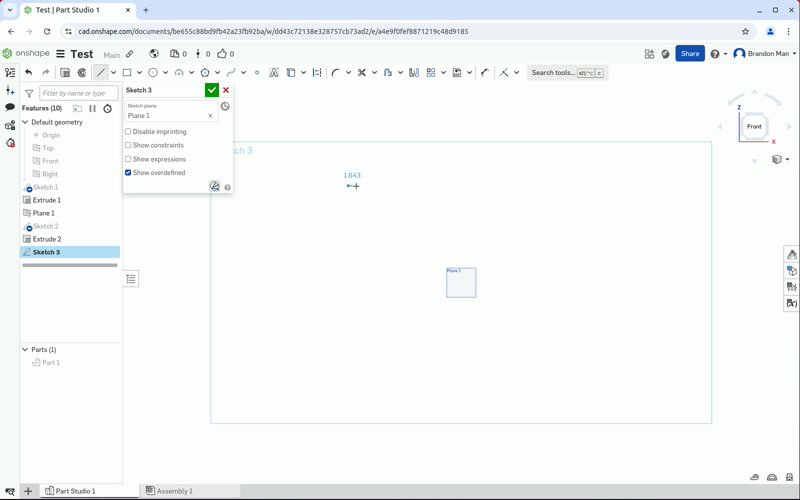
click(356, 185)
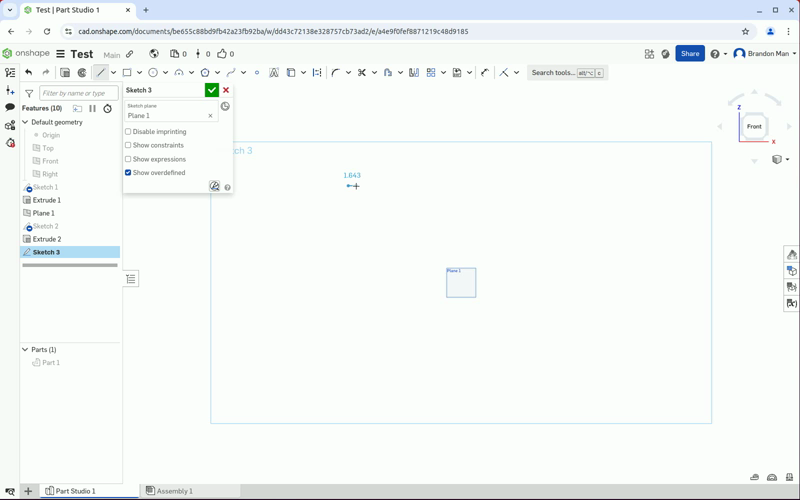
key_up(shift)
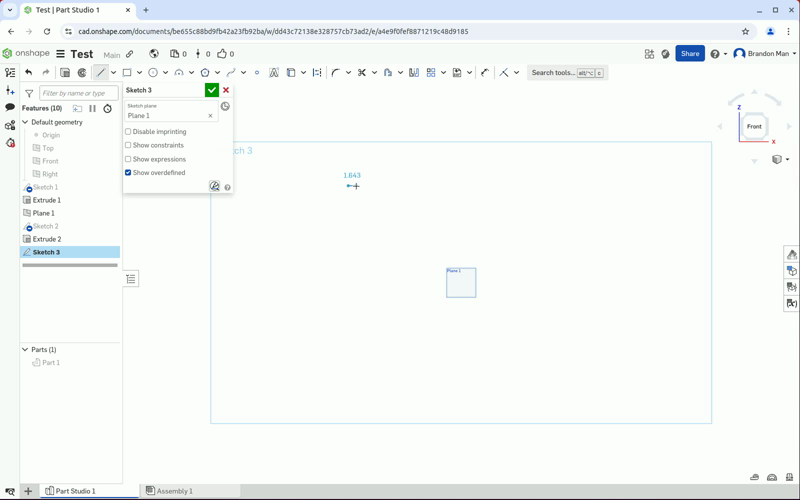
key_down(shift)
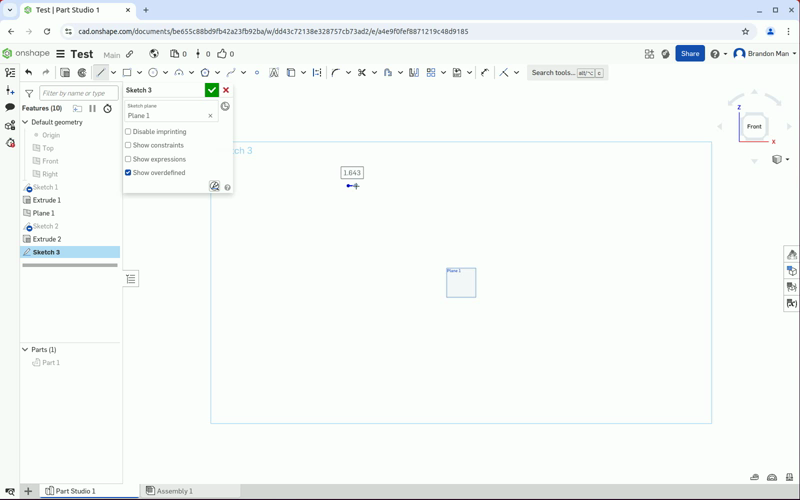
mouse_move(386, 185)
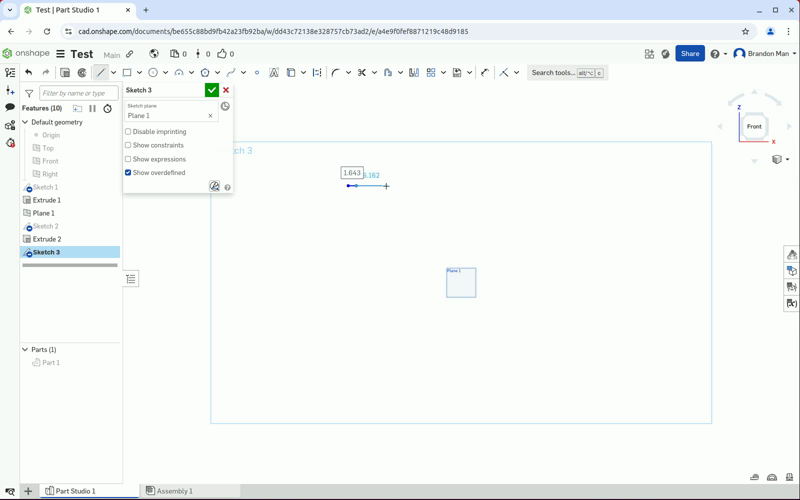
mouse_move(356, 177)
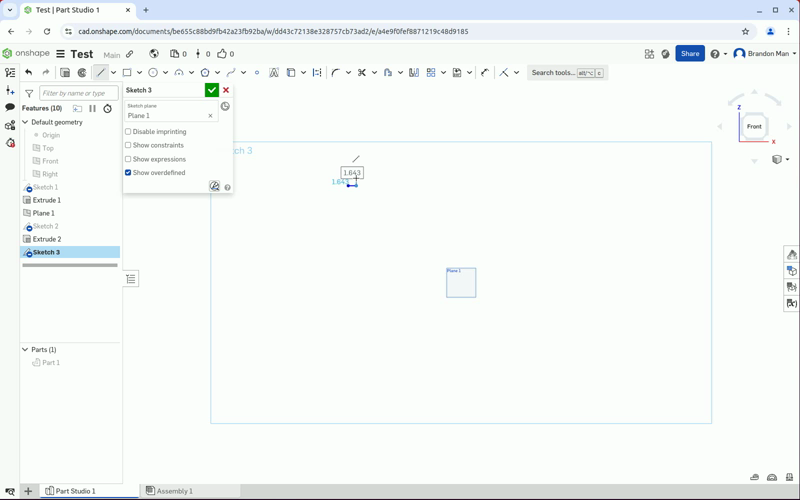
click(356, 177)
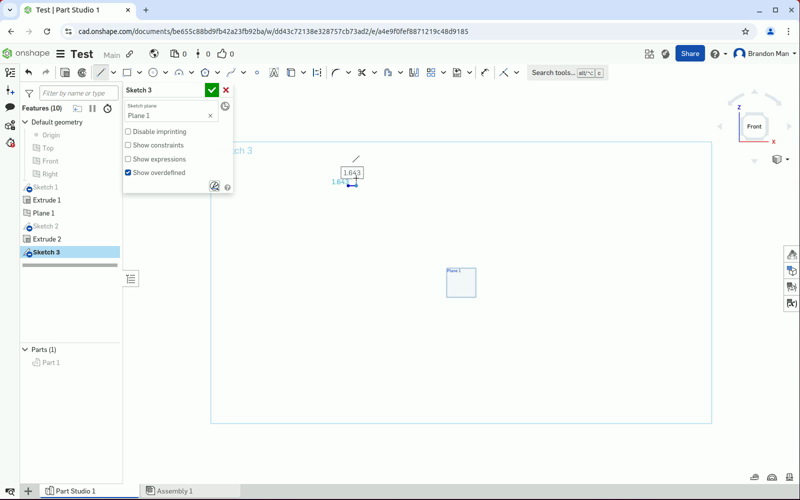
key_up(shift)
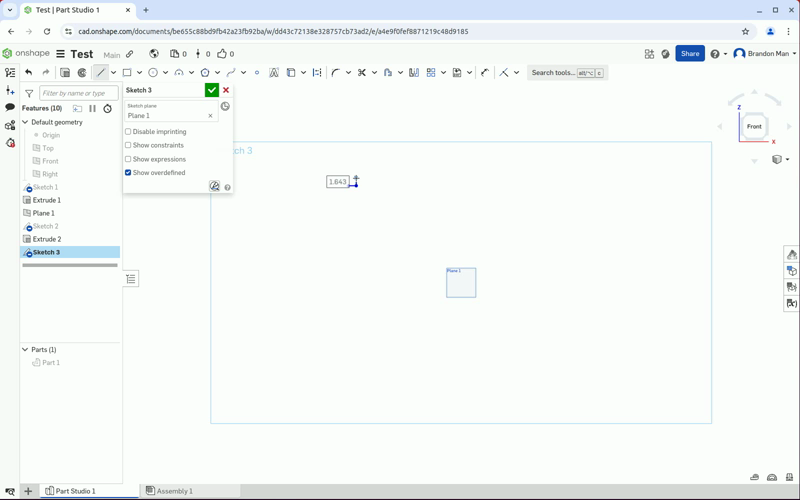
key_down(shift)
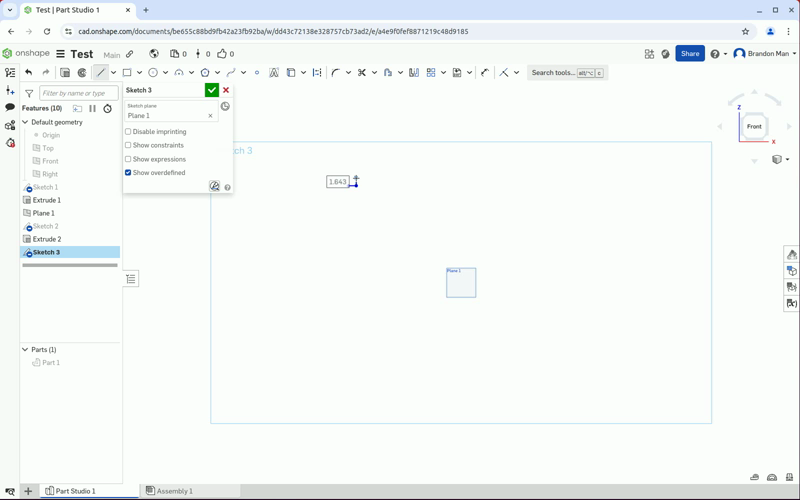
mouse_move(386, 177)
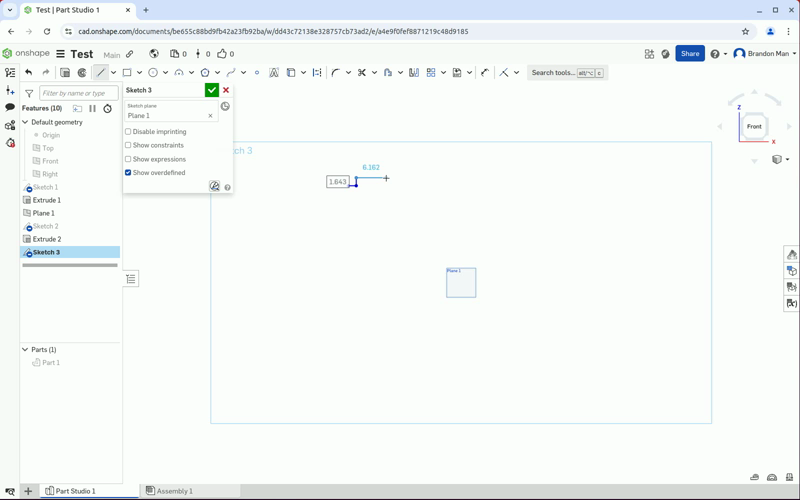
mouse_move(348, 177)
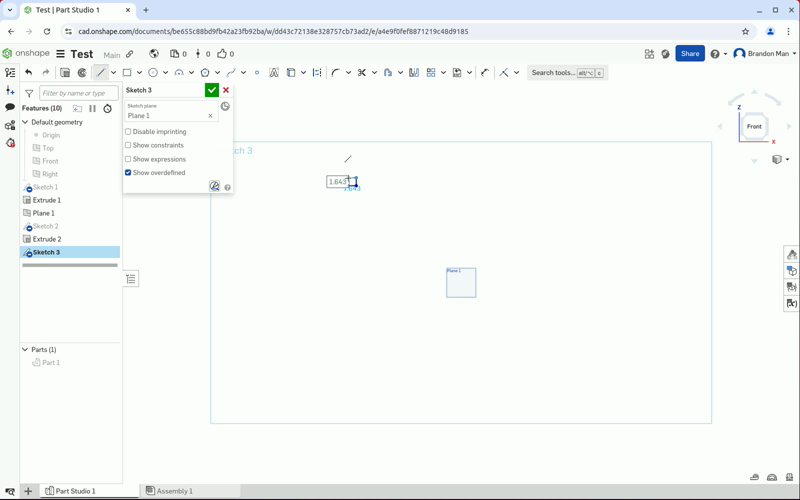
click(348, 177)
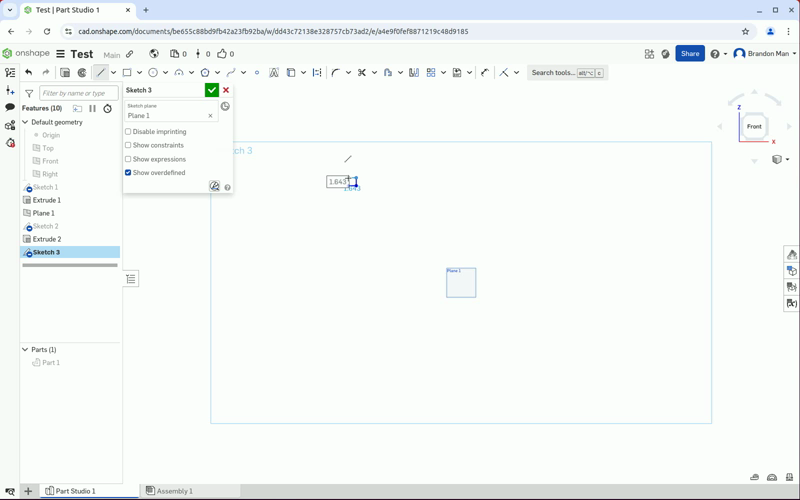
key_up(shift)
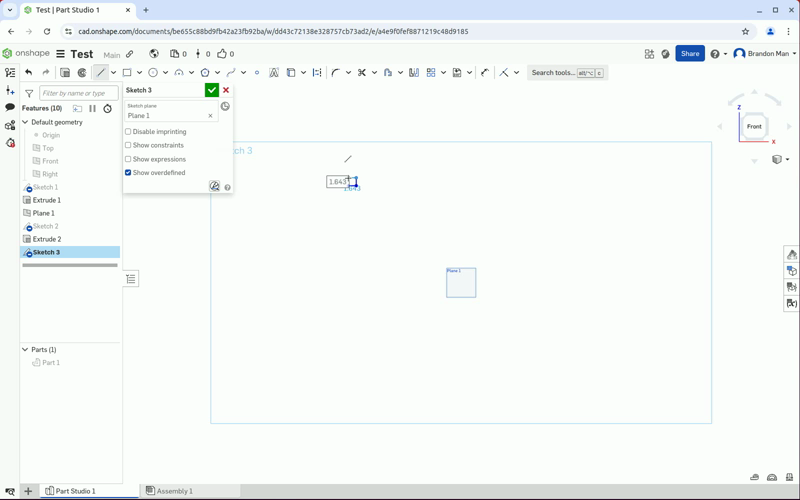
mouse_move(378, 177)
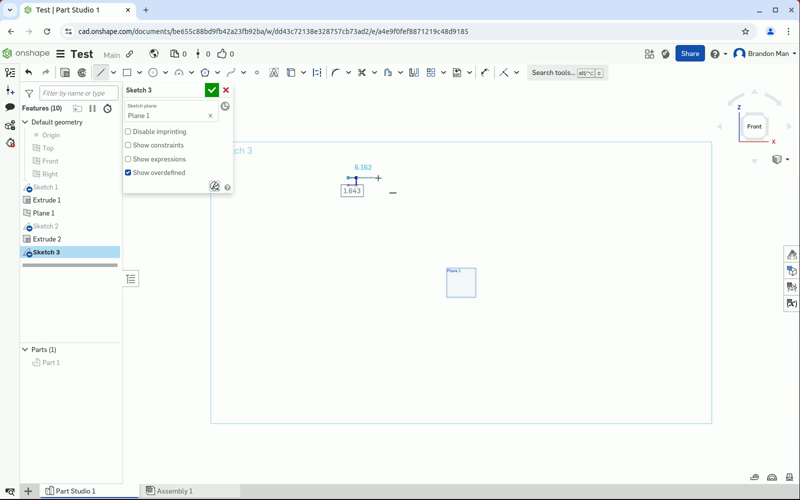
key_down(shift)
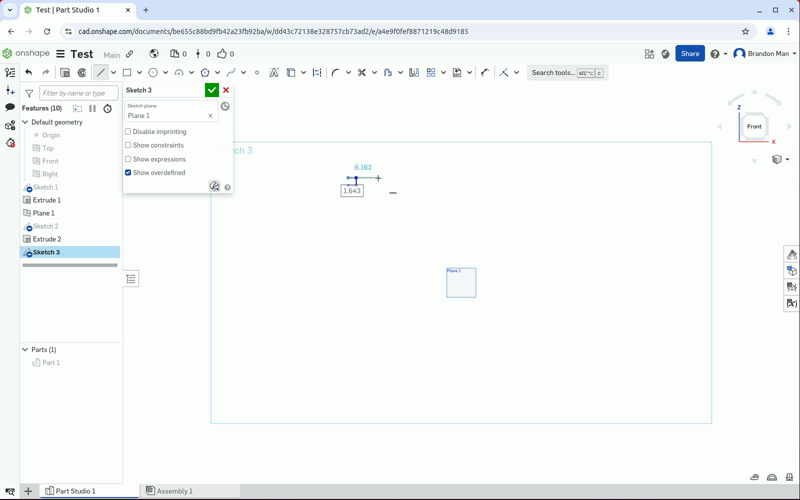
mouse_move(348, 185)
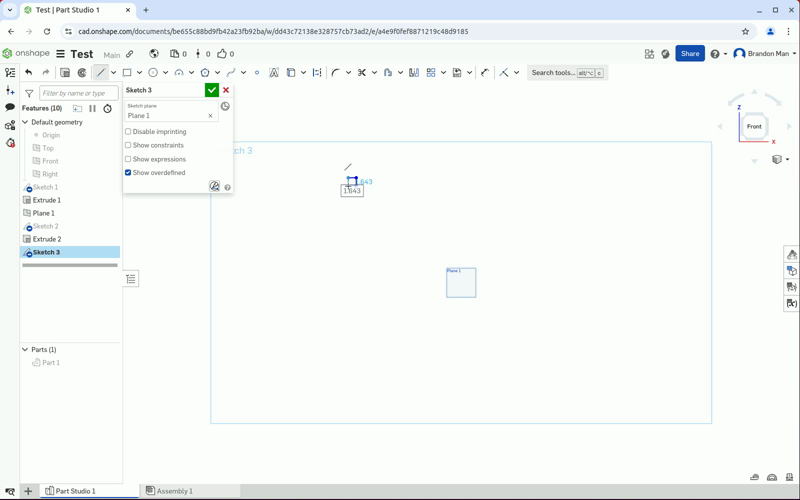
key_up(shift)
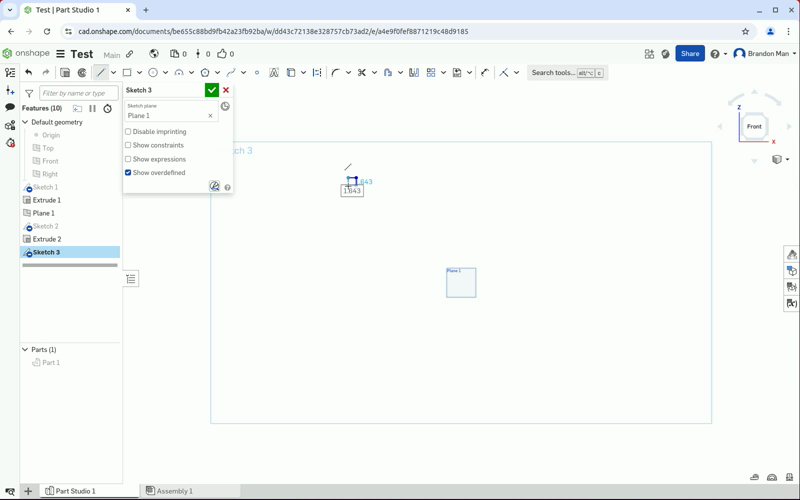
click(348, 185)
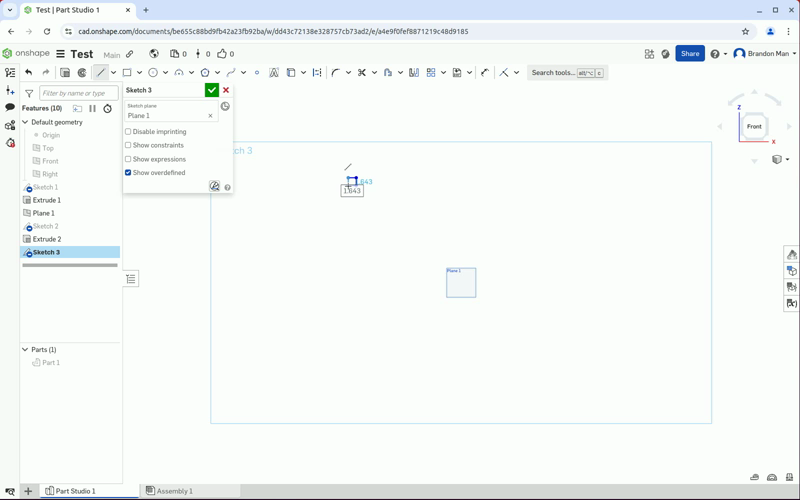
key(esc)
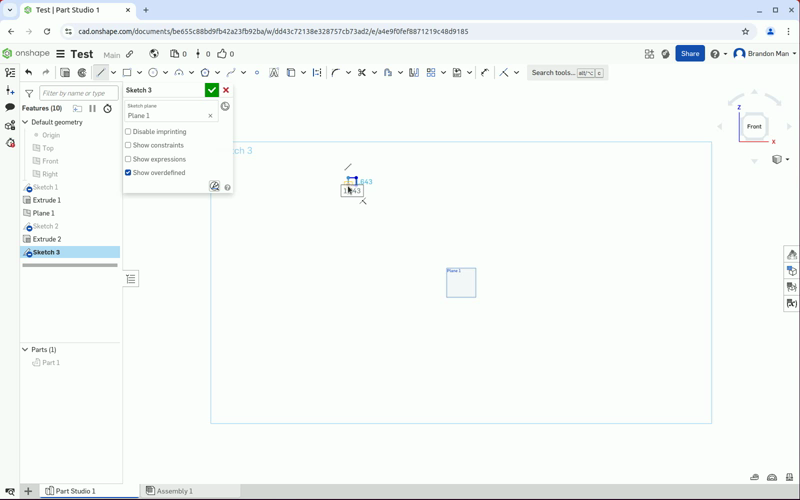
mouse_move(351, 179)
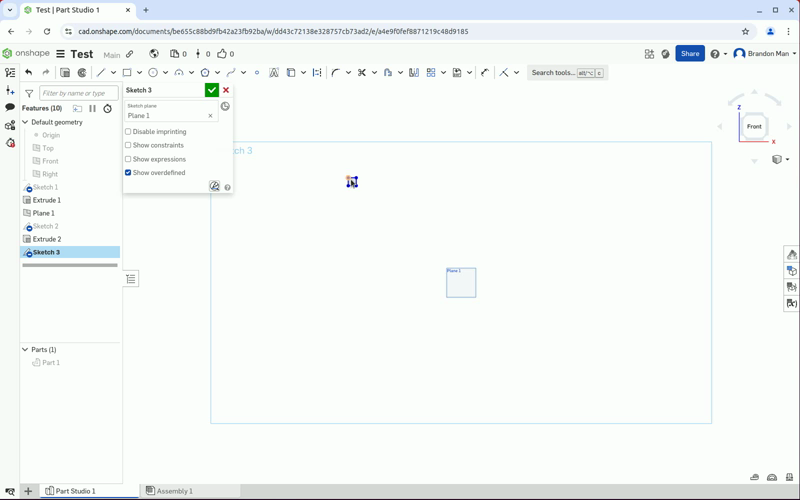
scroll(6)
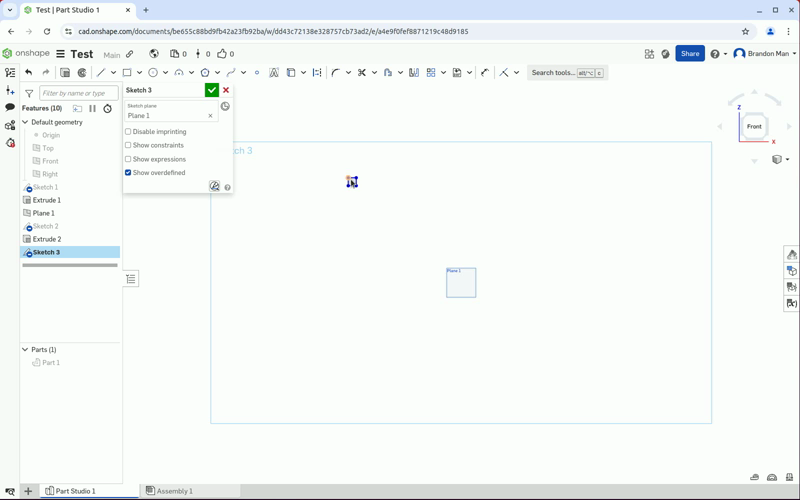
scroll(6)
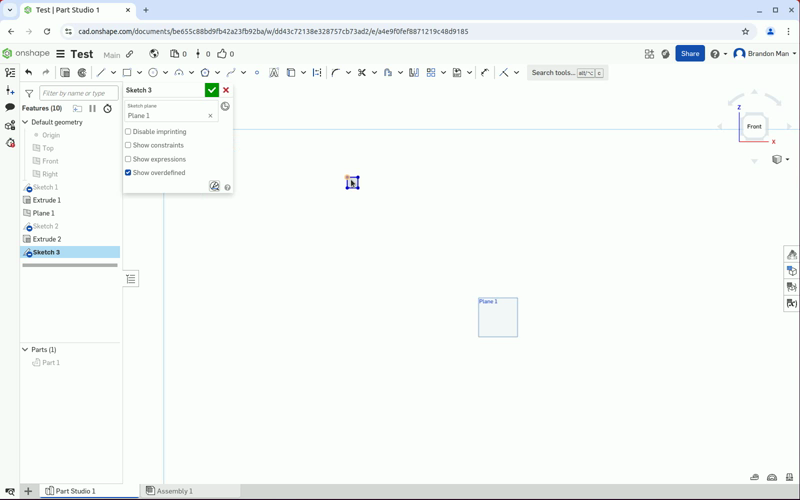
scroll(6)
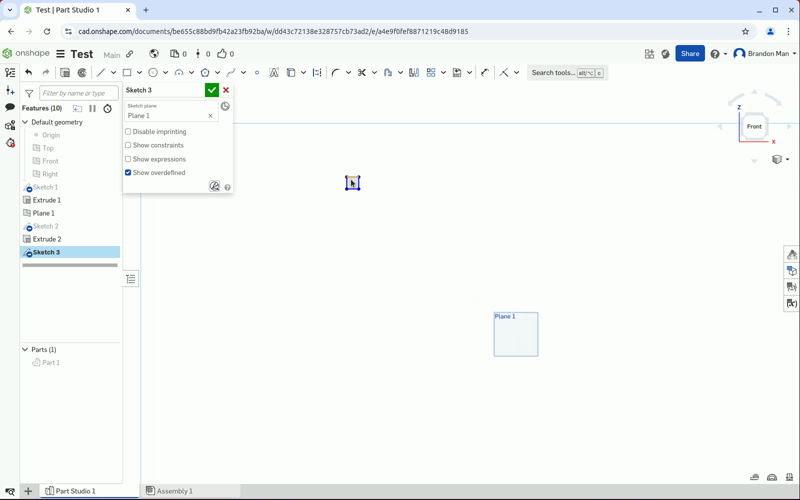
scroll(6)
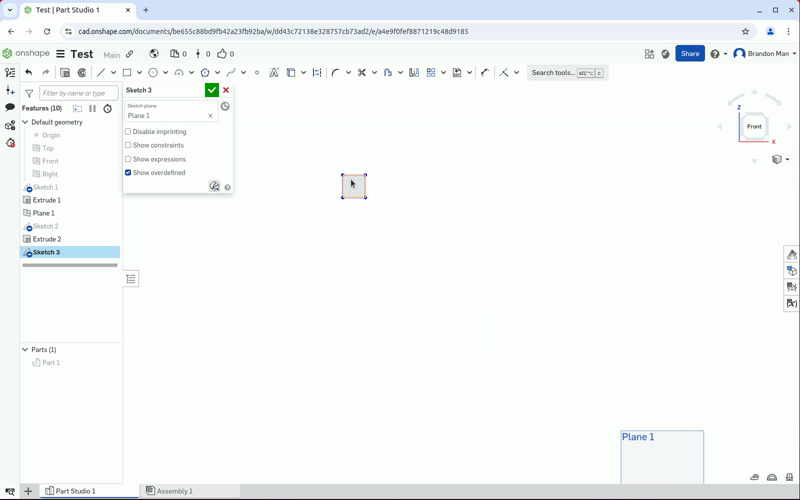
scroll(6)
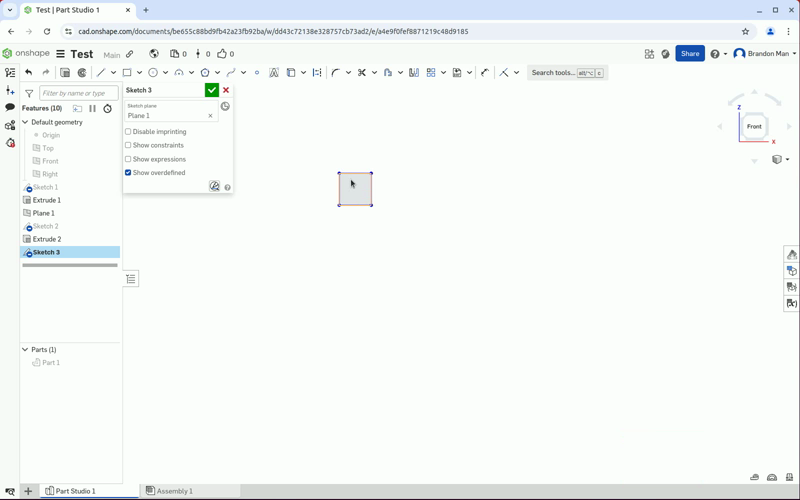
scroll(6)
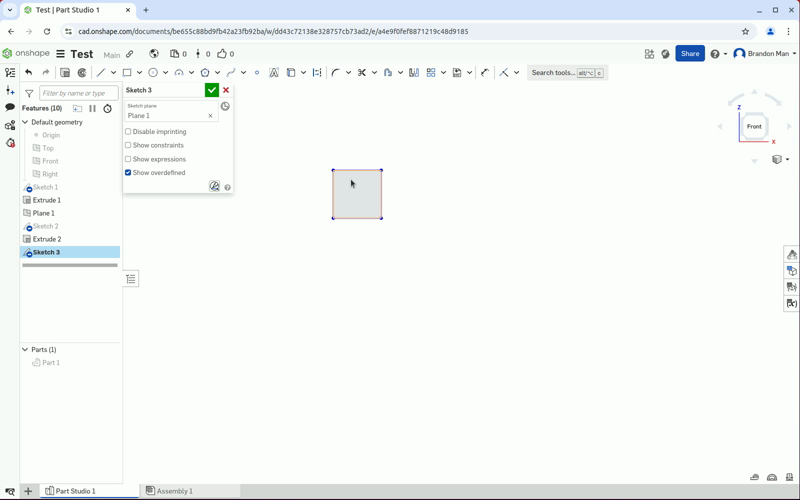
scroll(6)
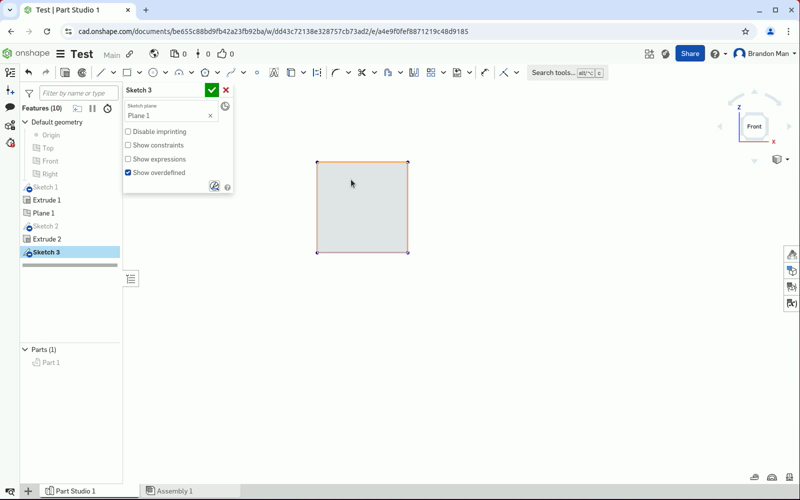
click(351, 179)
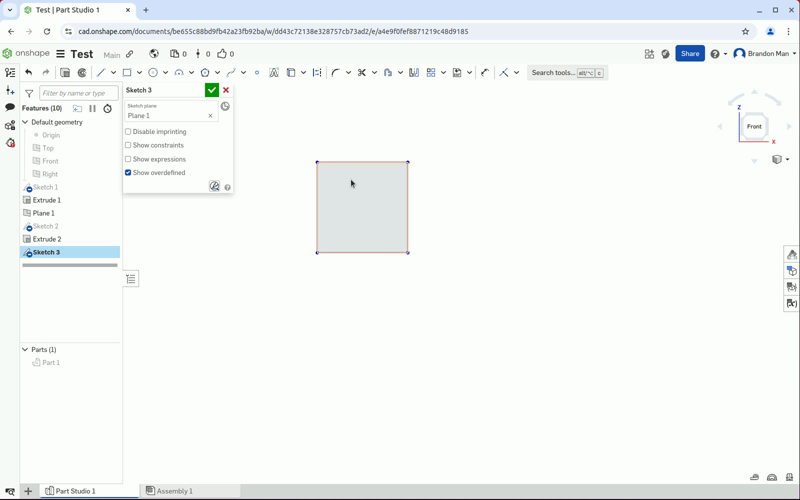
scroll(-6)
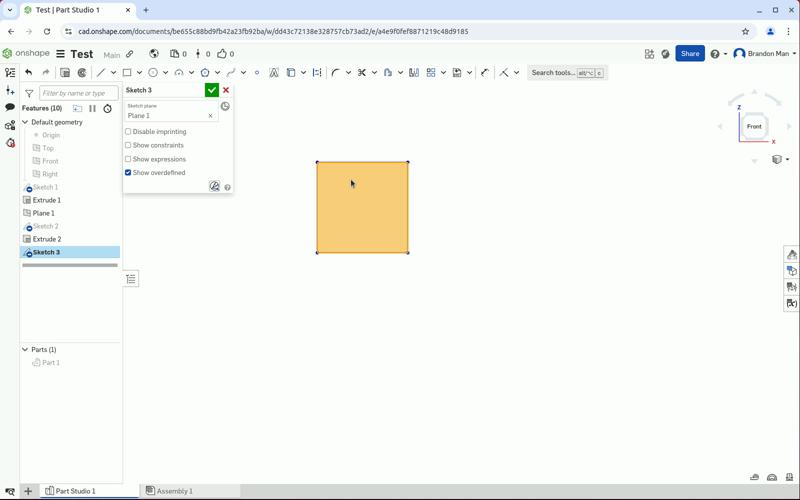
scroll(-6)
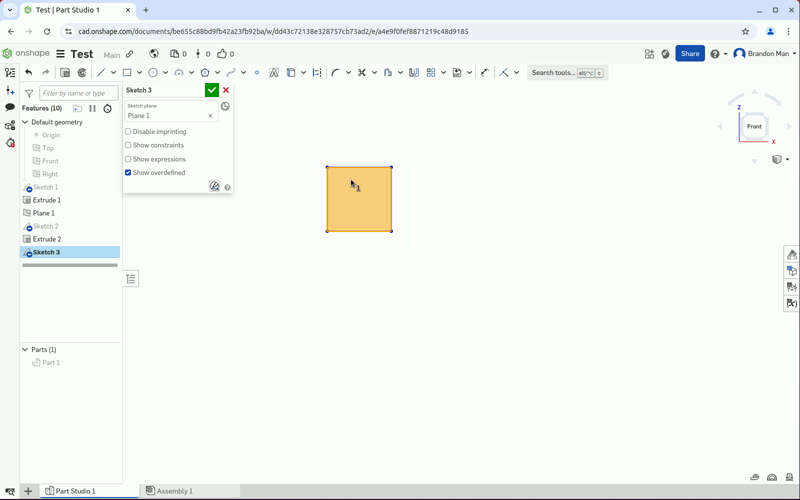
scroll(-6)
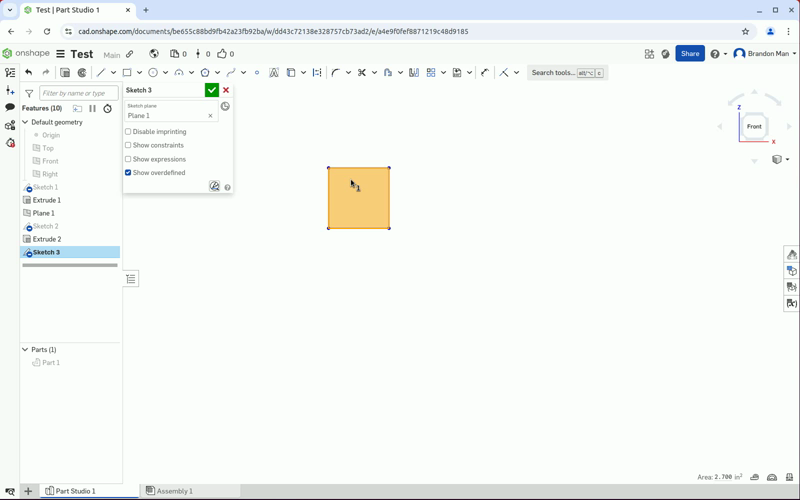
scroll(-6)
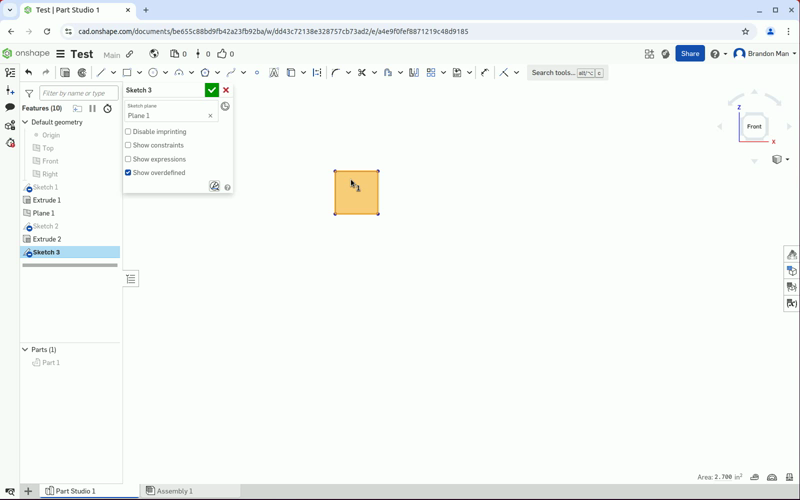
scroll(-6)
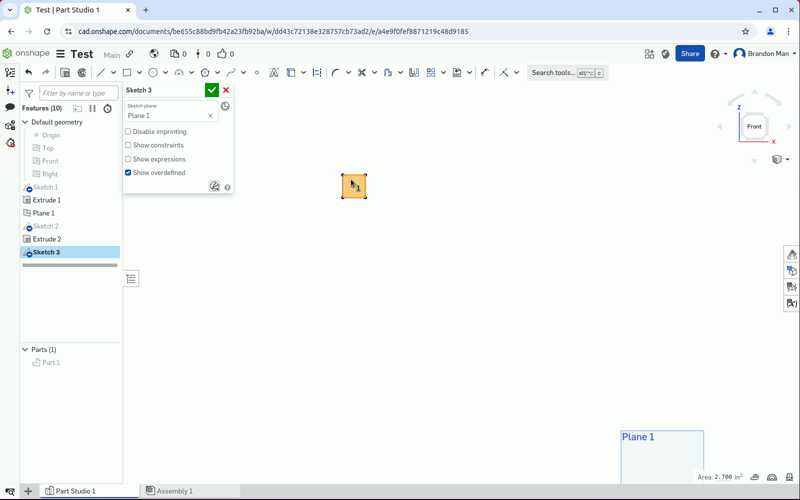
scroll(-6)
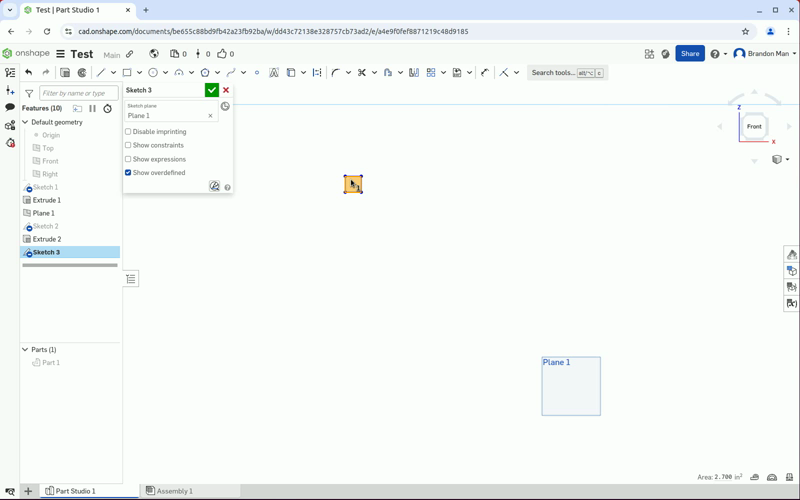
scroll(-6)
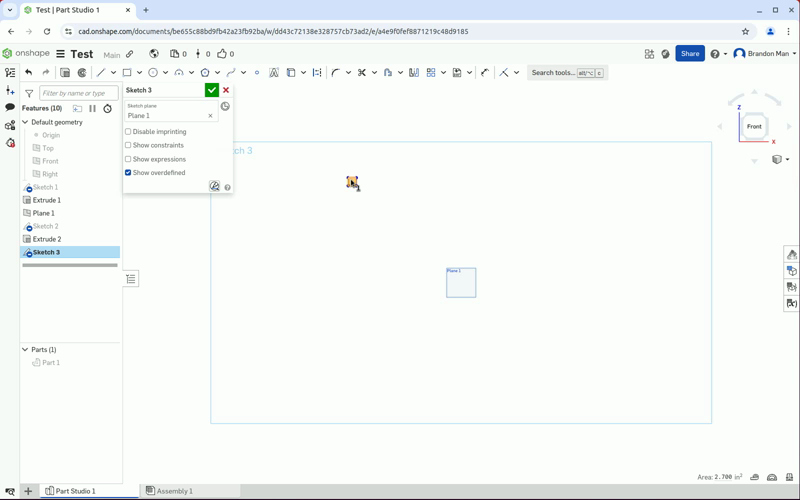
mouse_move(73, 352)
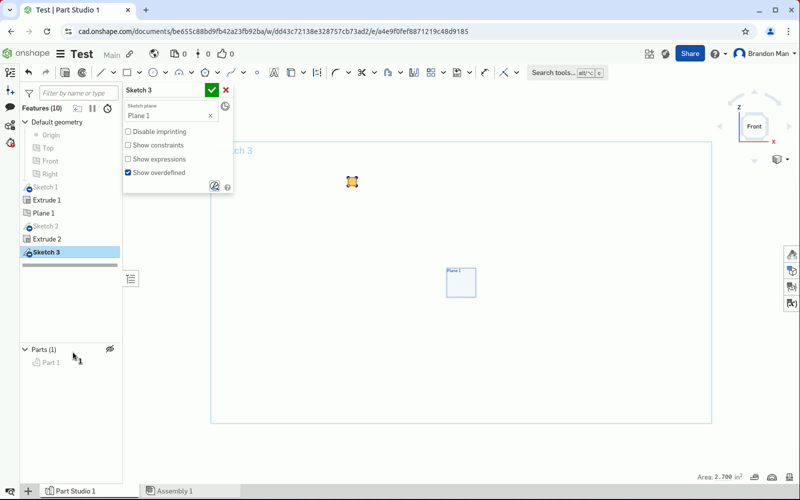
key(shift+y)
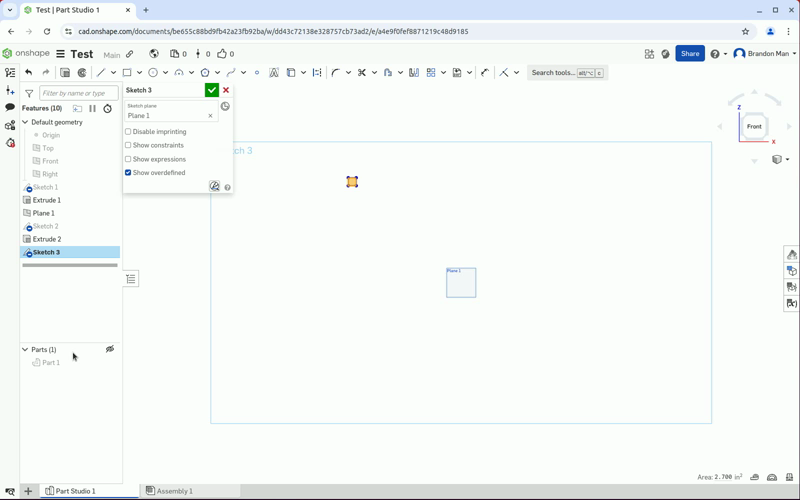
key(shift+e)
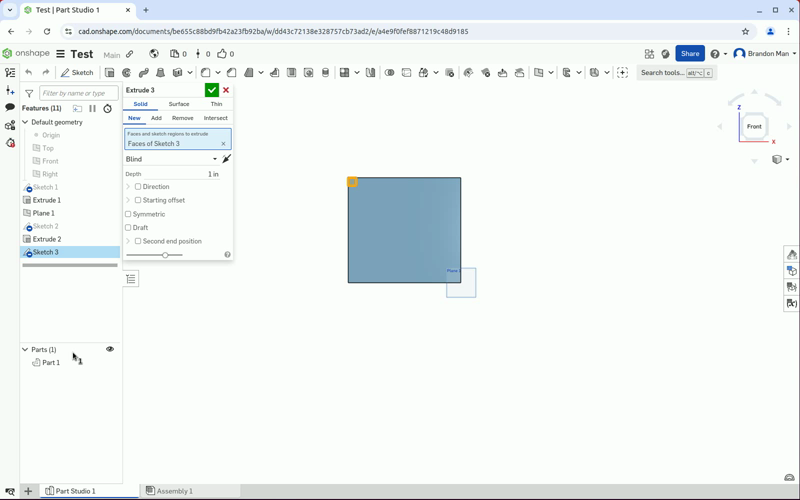
mouse_move(143, 106)
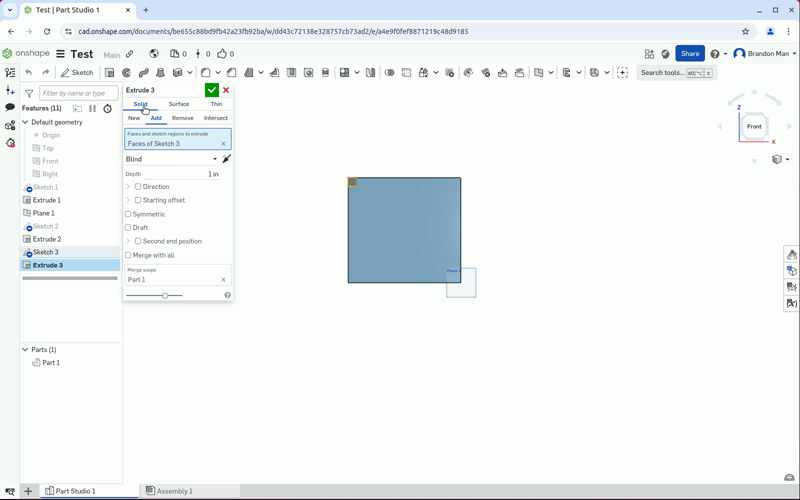
click(143, 106)
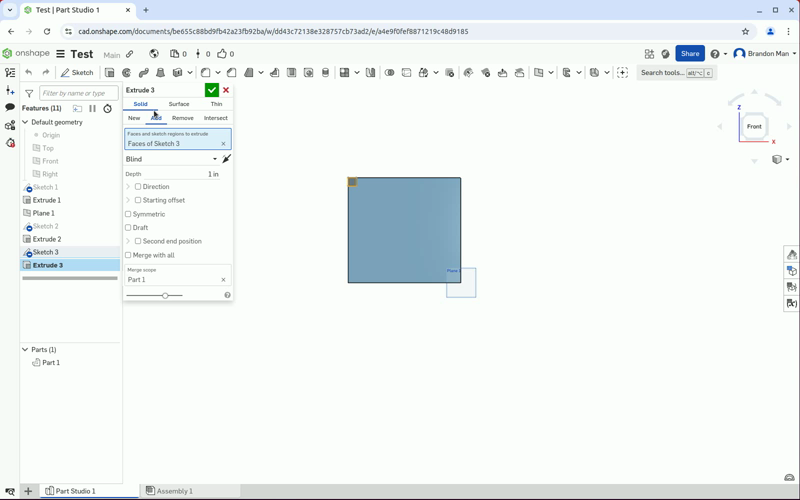
mouse_move(186, 120)
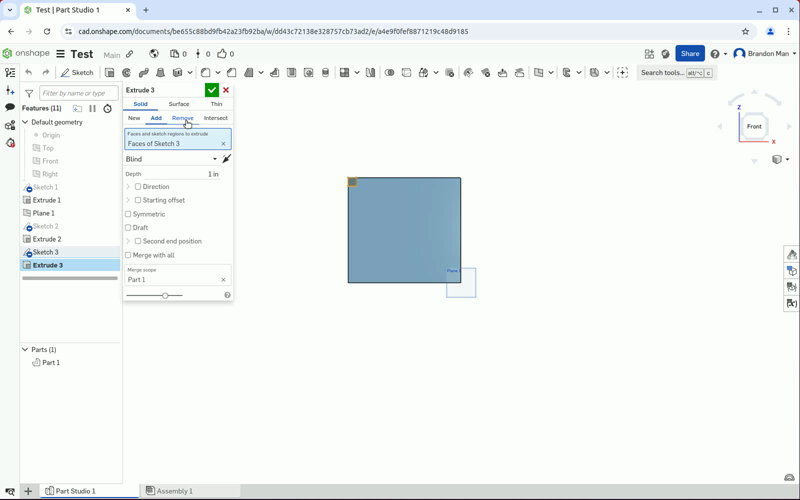
click(186, 120)
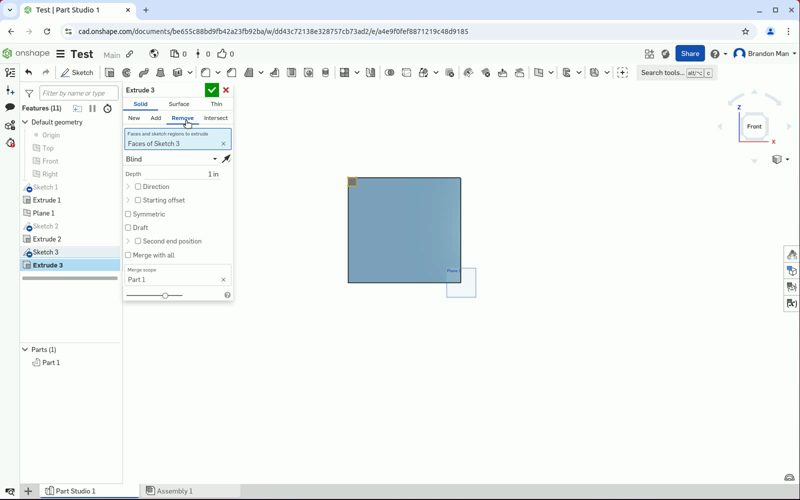
key(tab, 4)
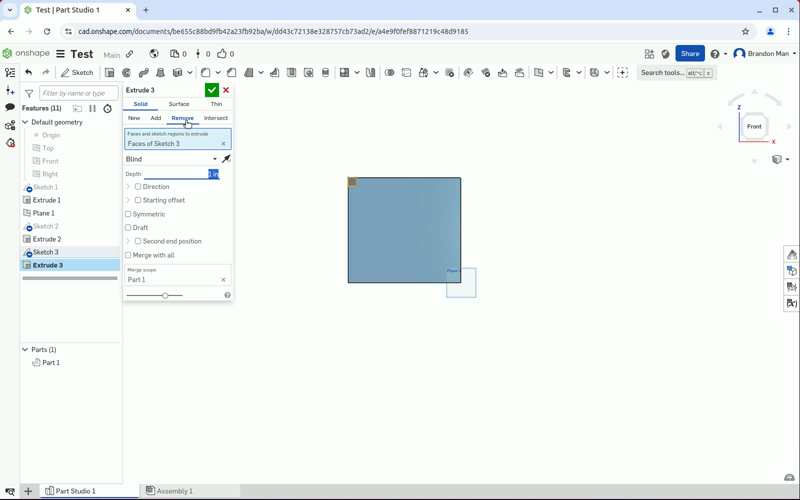
text(2.648)
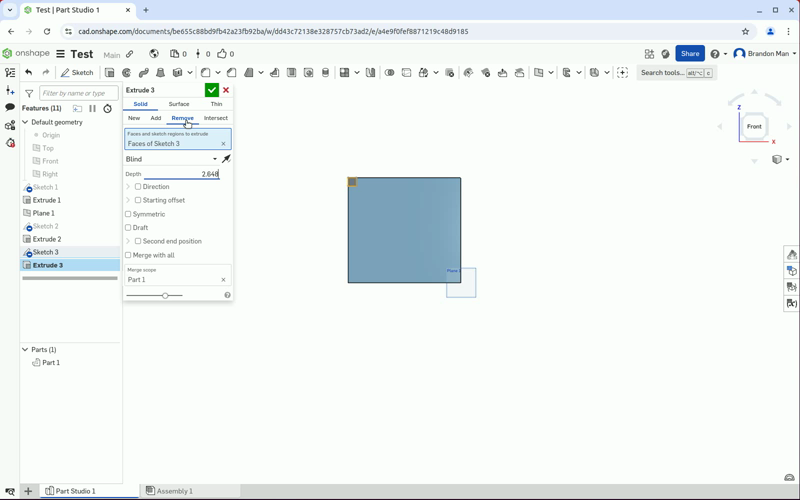
key(tab, 6)
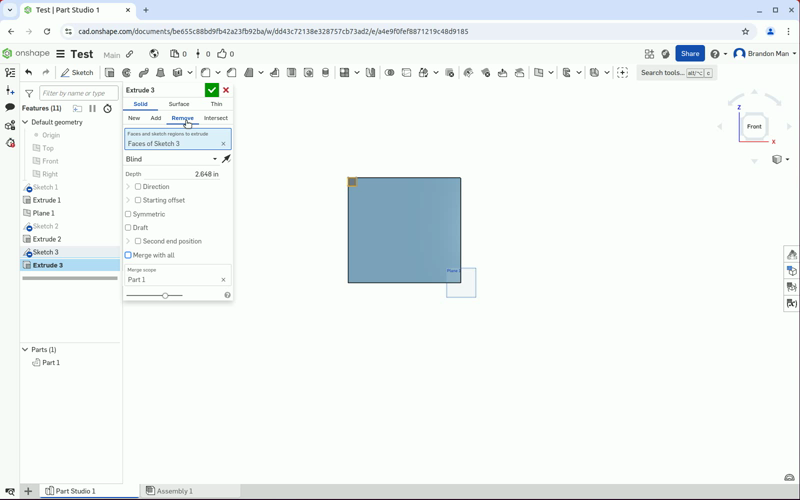
key(space)
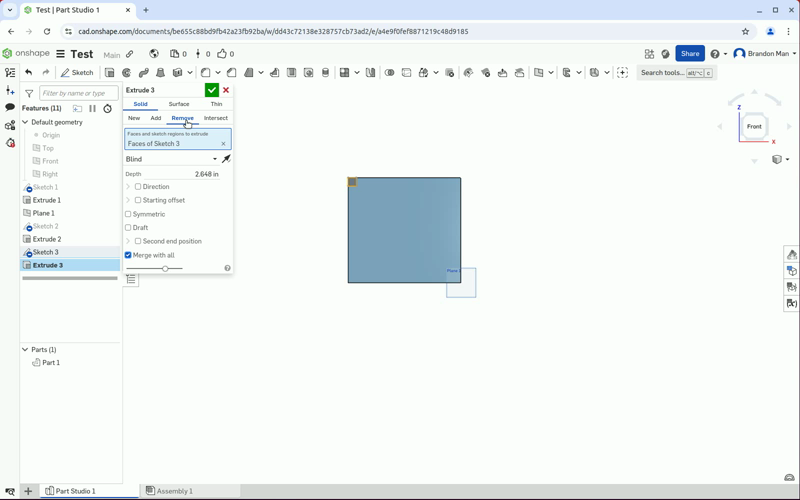
key(enter)
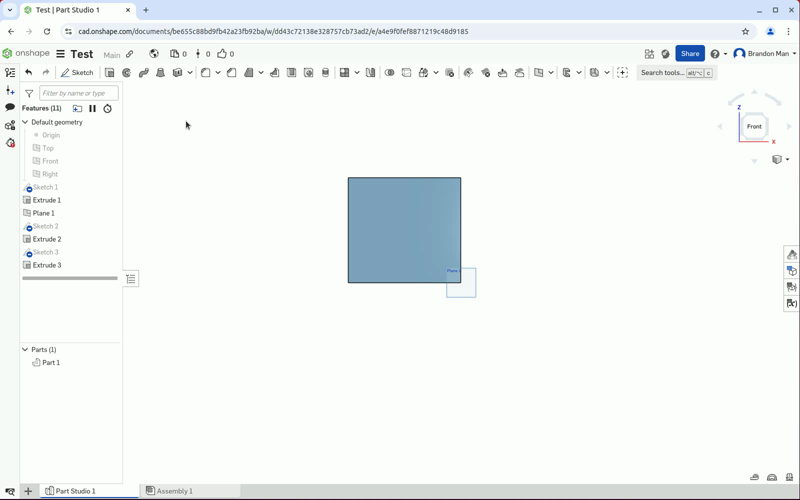
key(shift+h)
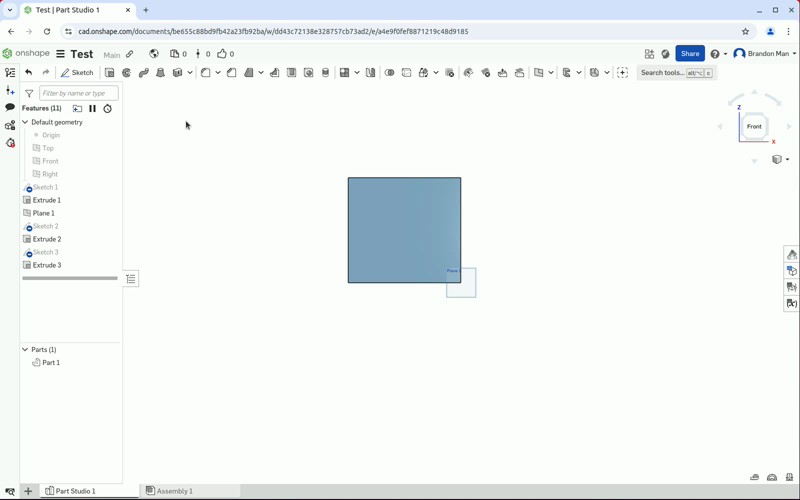
key(shift+h)
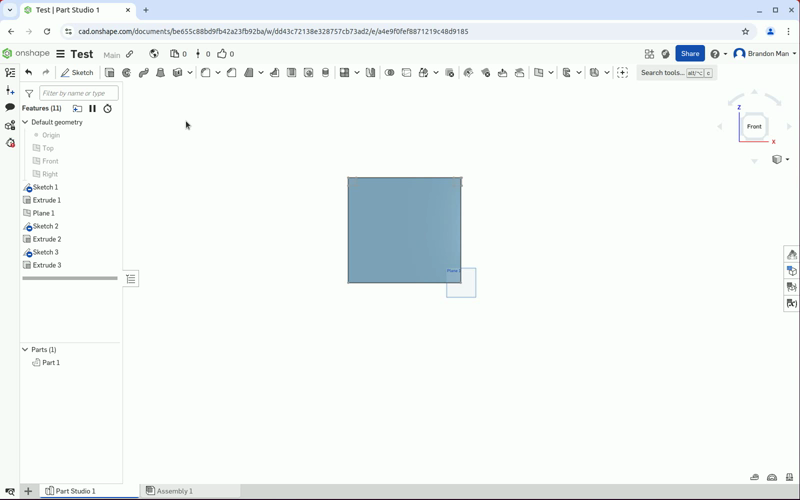
key(shift+7)
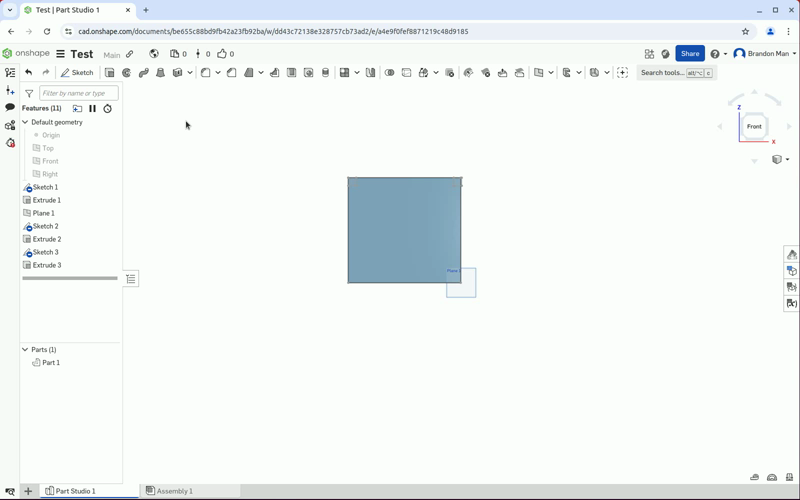
key(left, 2)
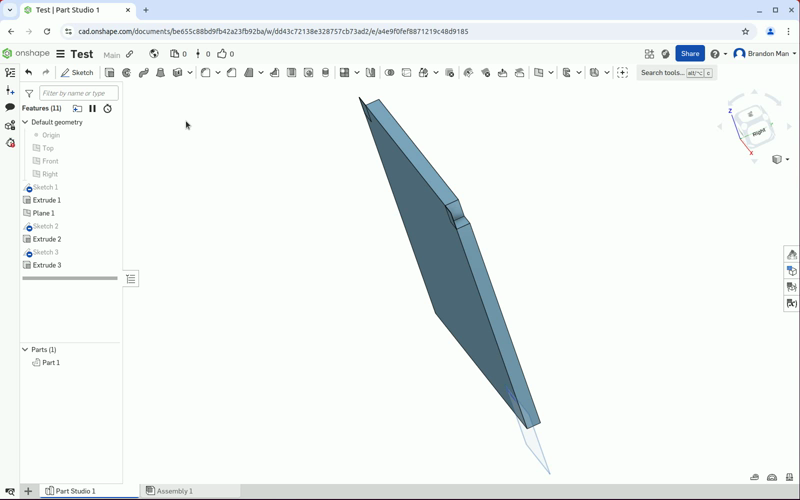
key(down, 2)
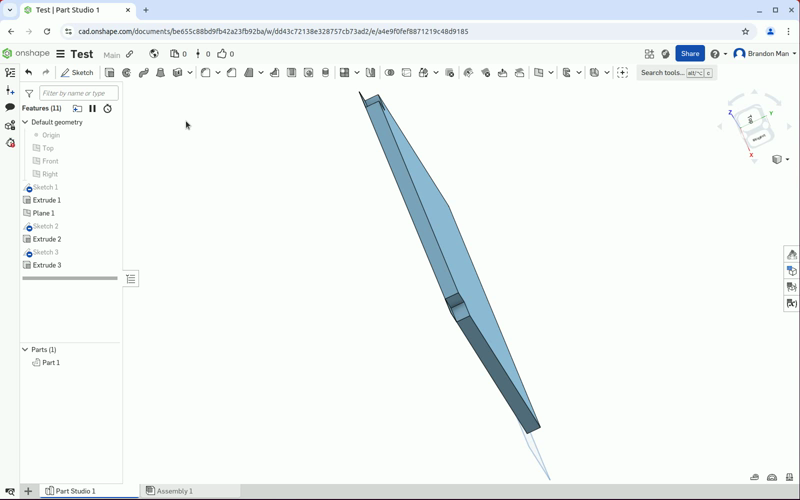
key(up, 2)
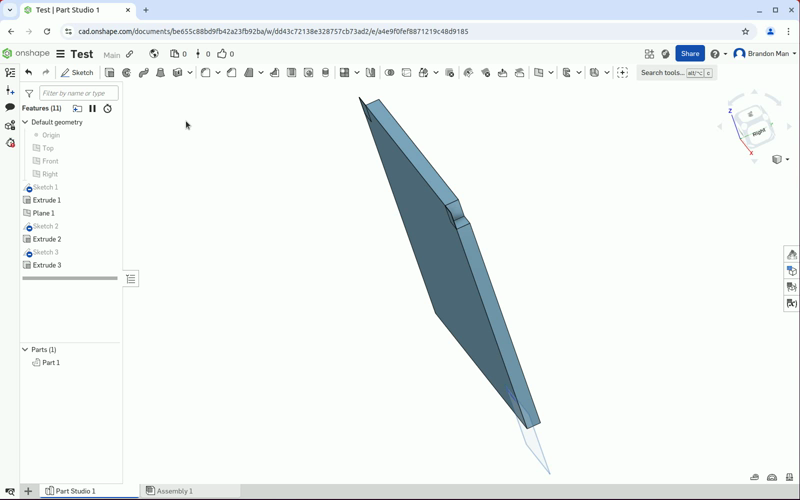
key(right, 2)
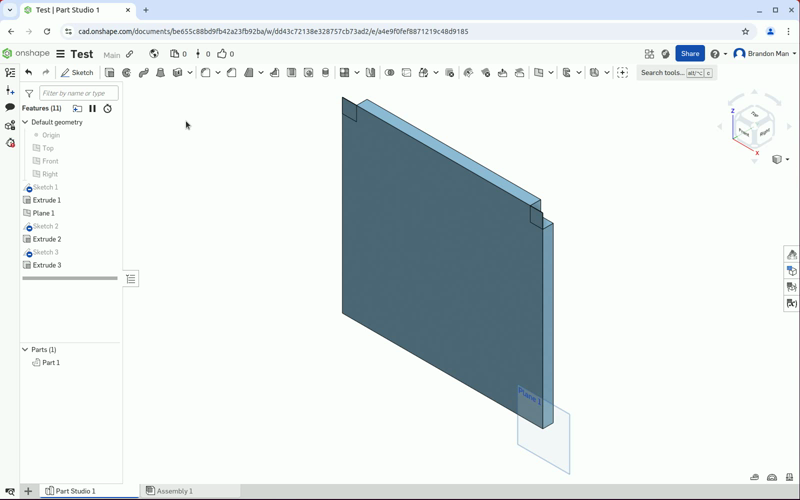
mouse_move(73, 189)
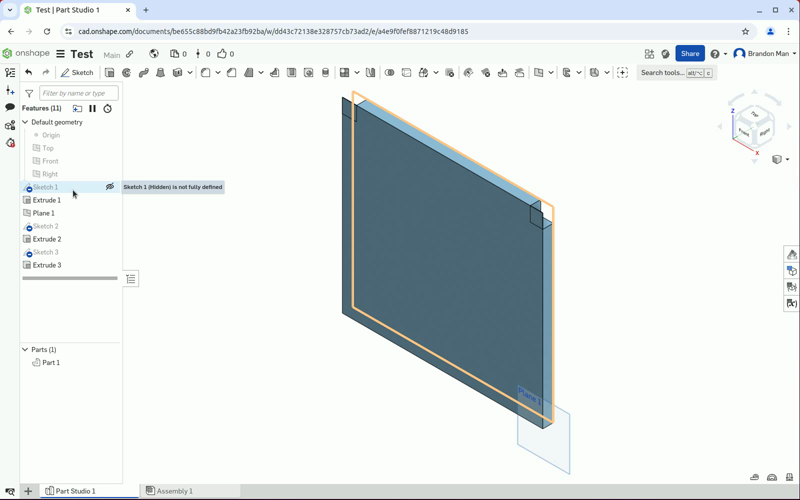
click(73, 189)